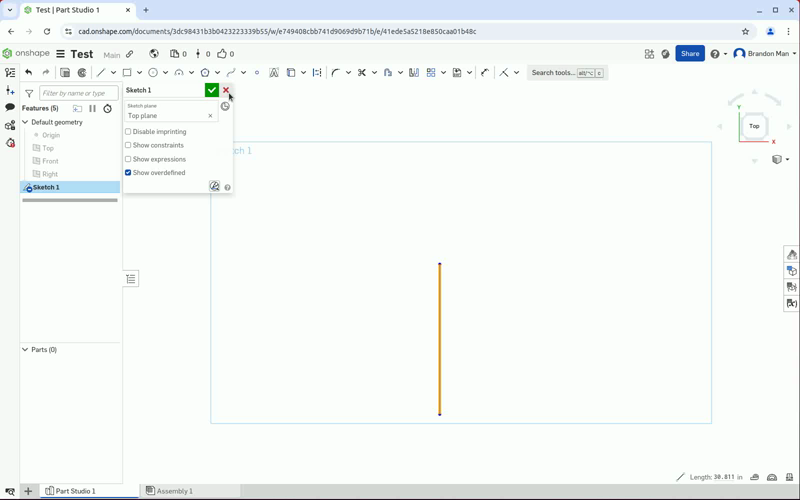
key(shift+h)
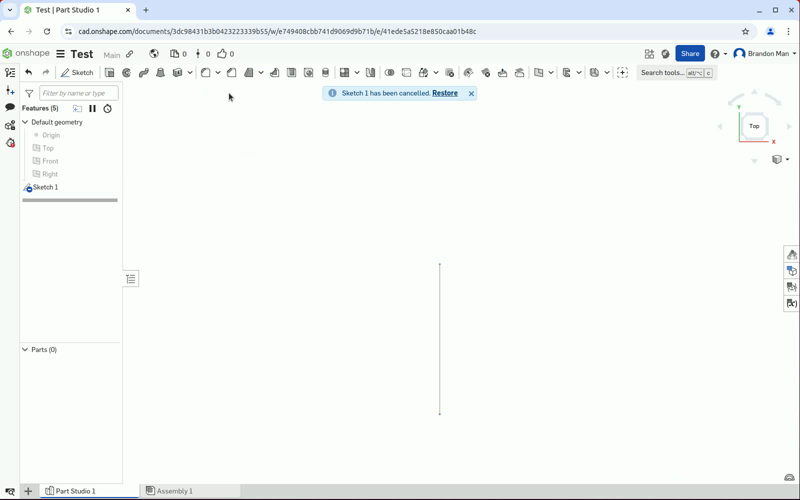
key(shift+s)
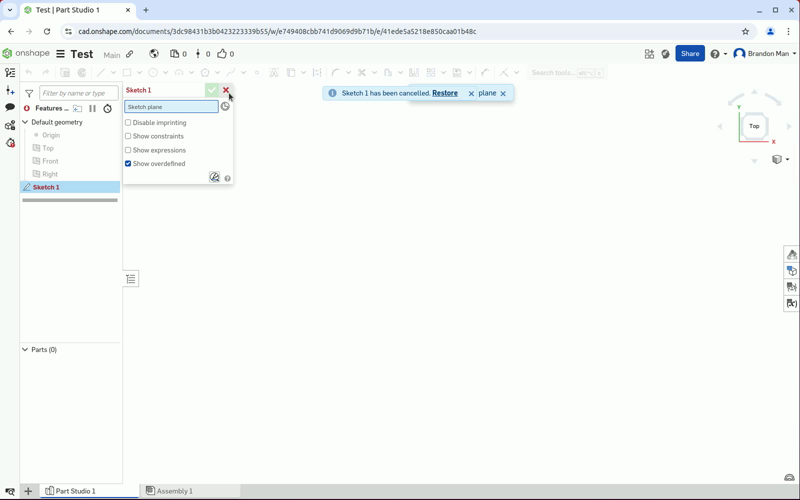
mouse_move(73, 150)
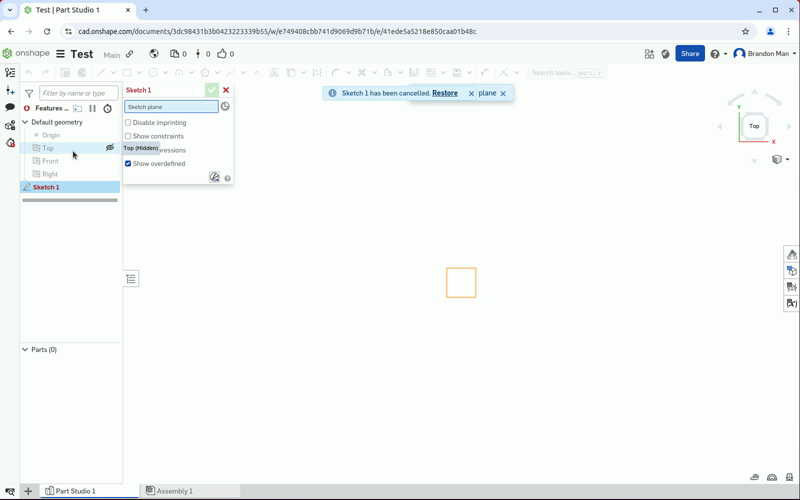
click(73, 150)
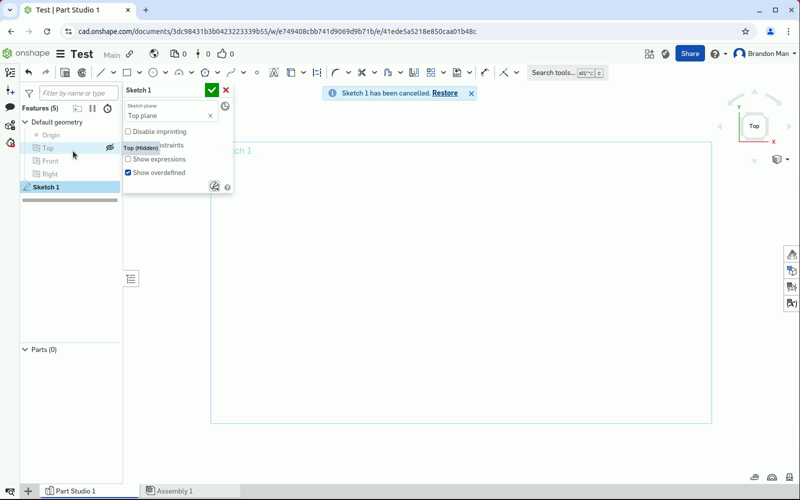
mouse_move(73, 352)
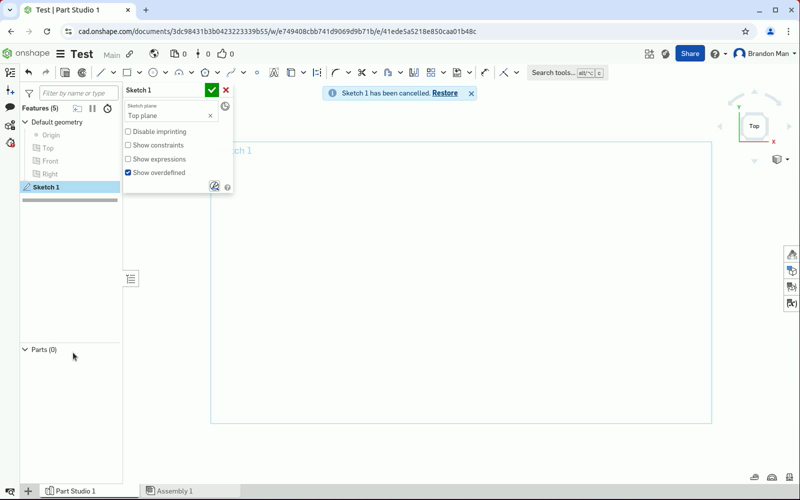
key(y)
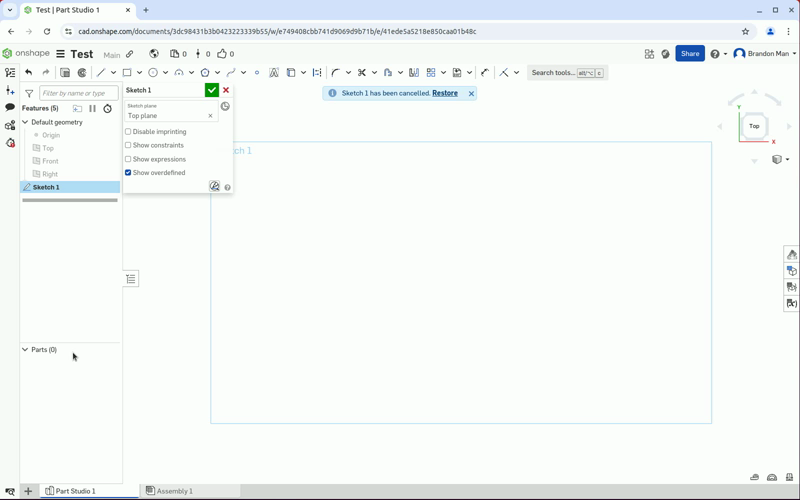
key(l)
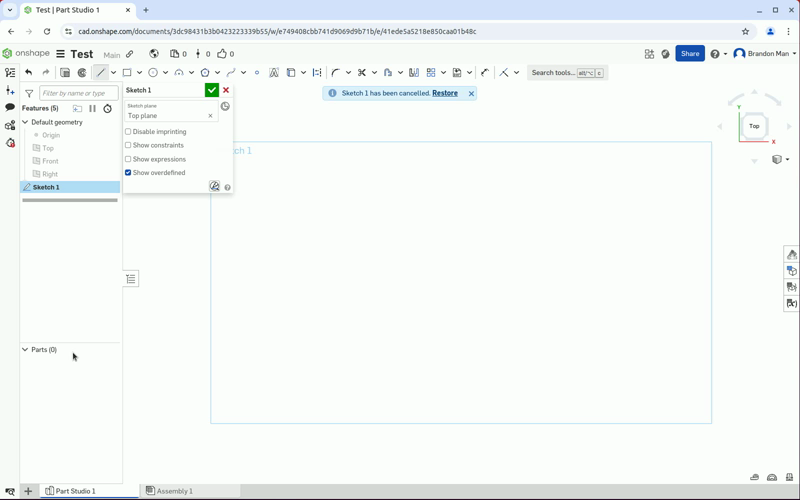
key_down(shift)
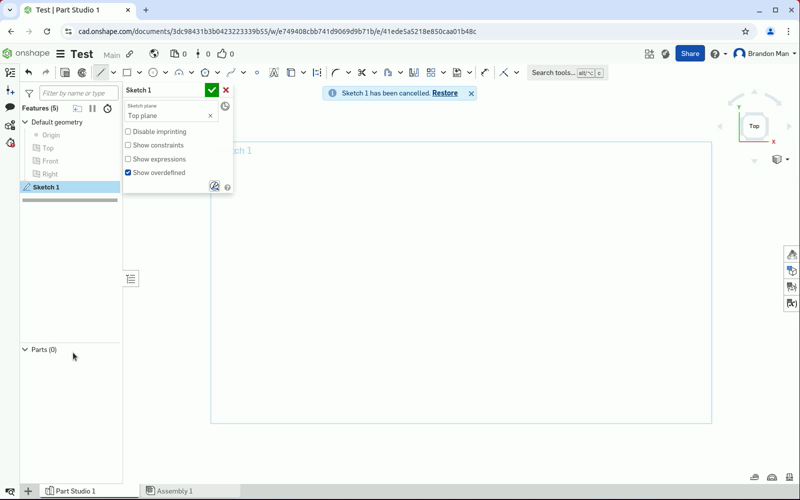
mouse_move(457, 286)
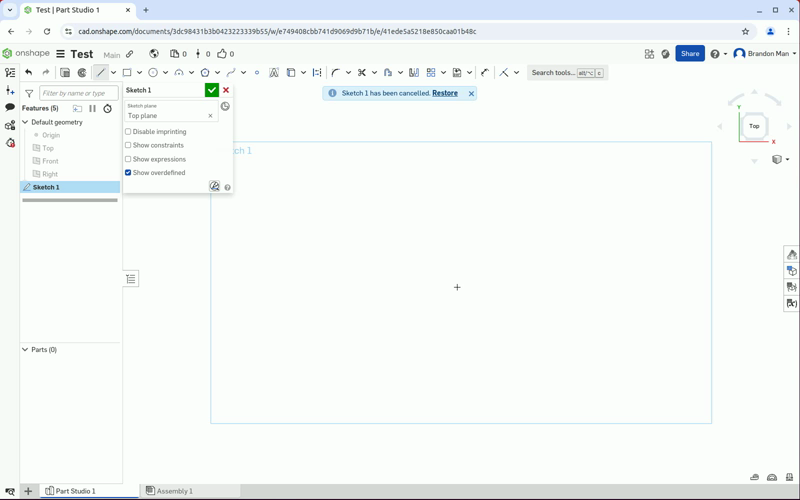
click(457, 286)
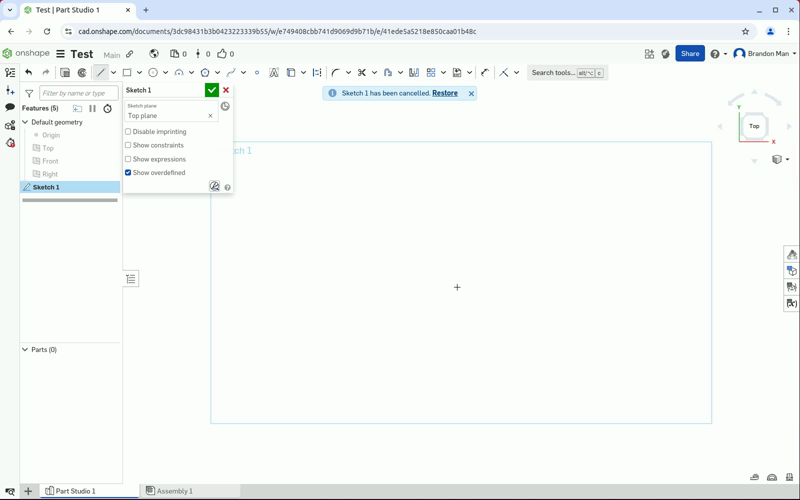
key_up(shift)
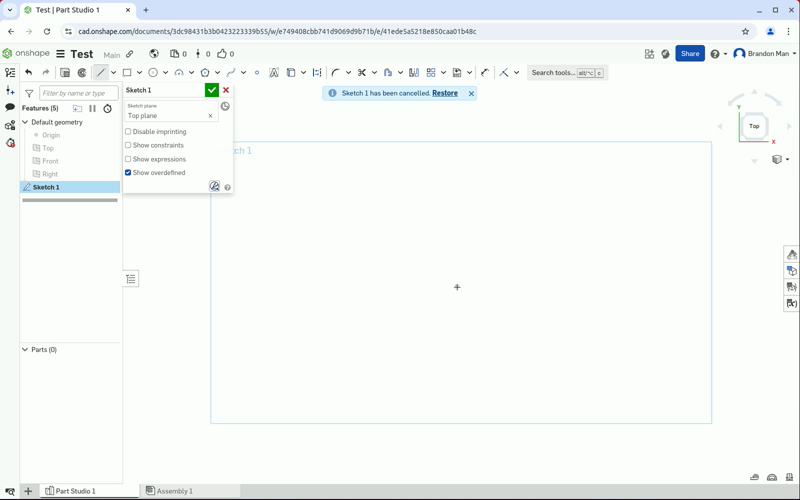
key_down(shift)
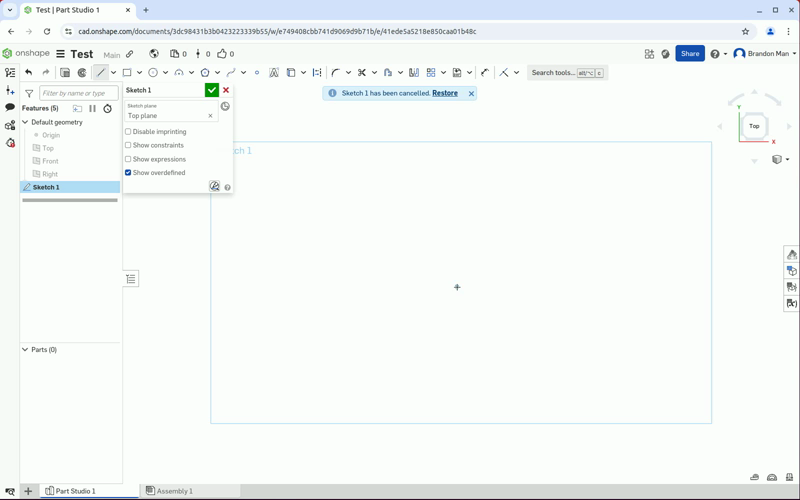
mouse_move(523, 286)
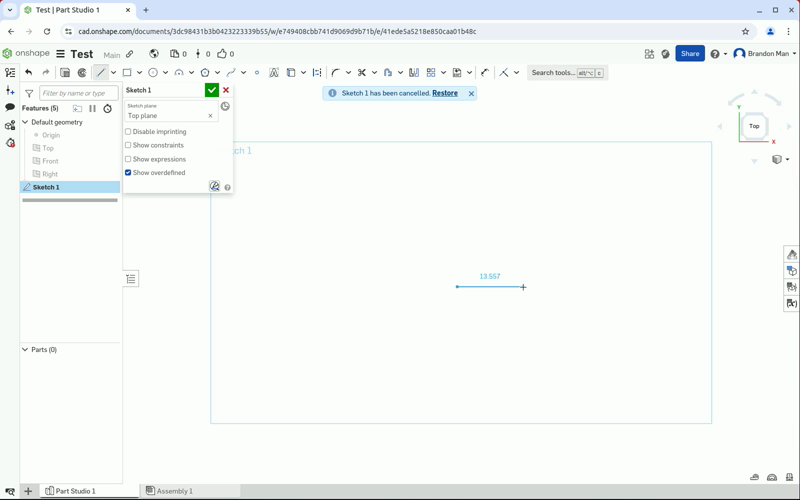
click(523, 286)
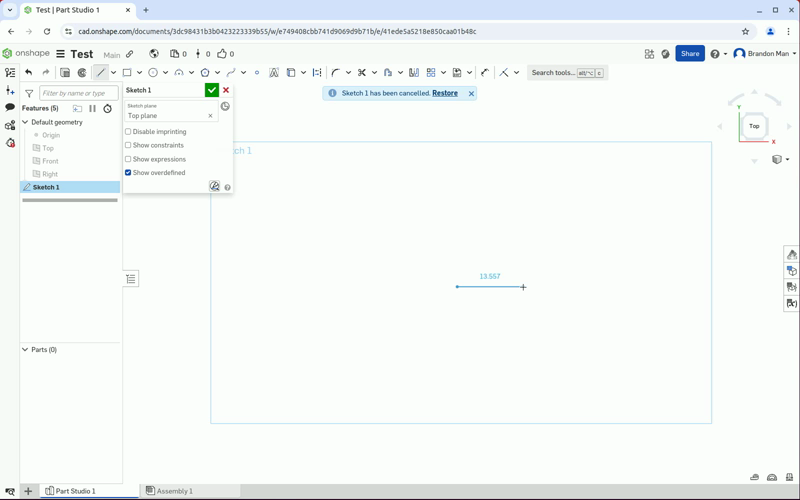
key_up(shift)
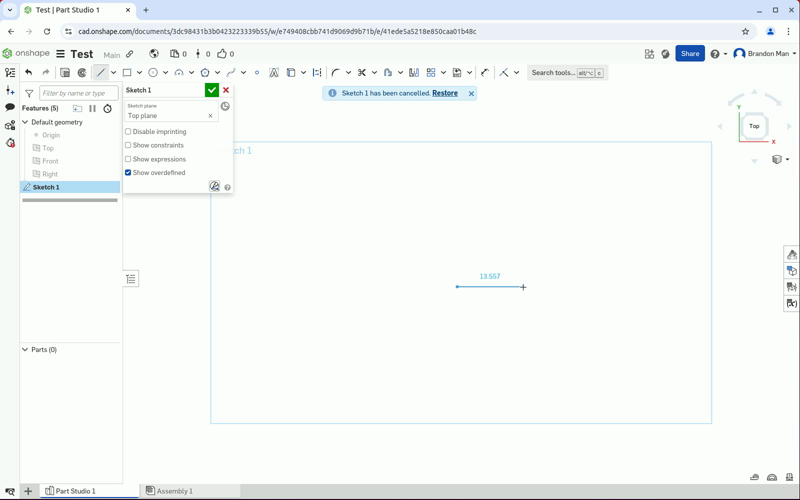
key_down(shift)
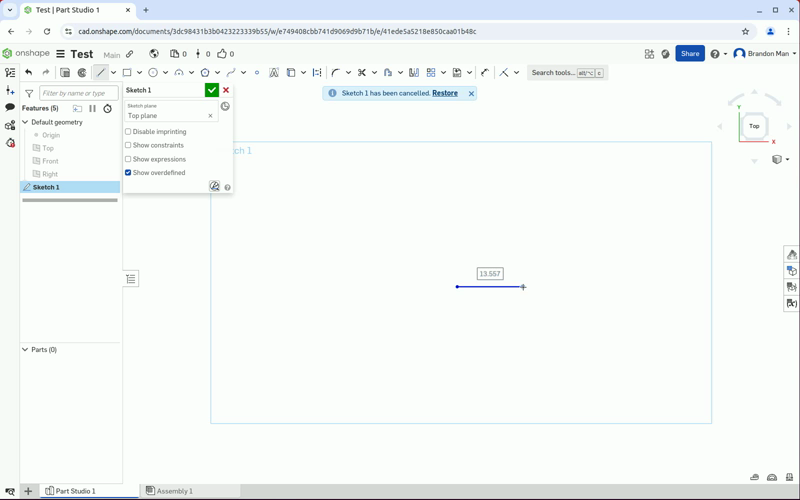
mouse_move(523, 170)
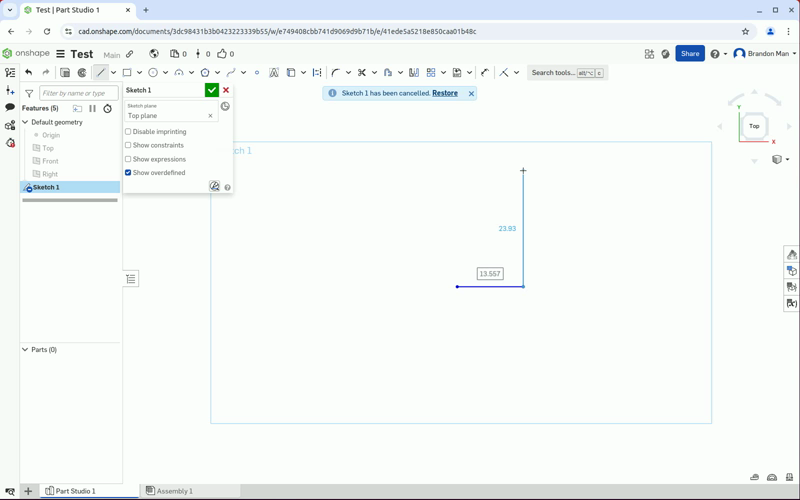
click(523, 170)
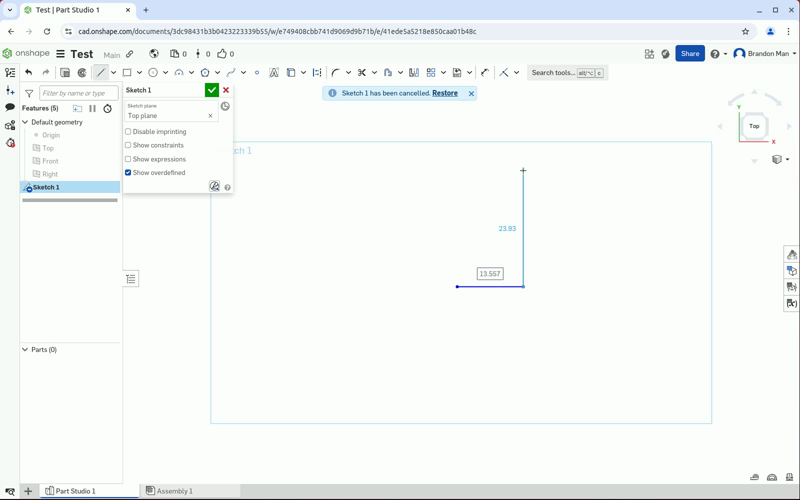
key_up(shift)
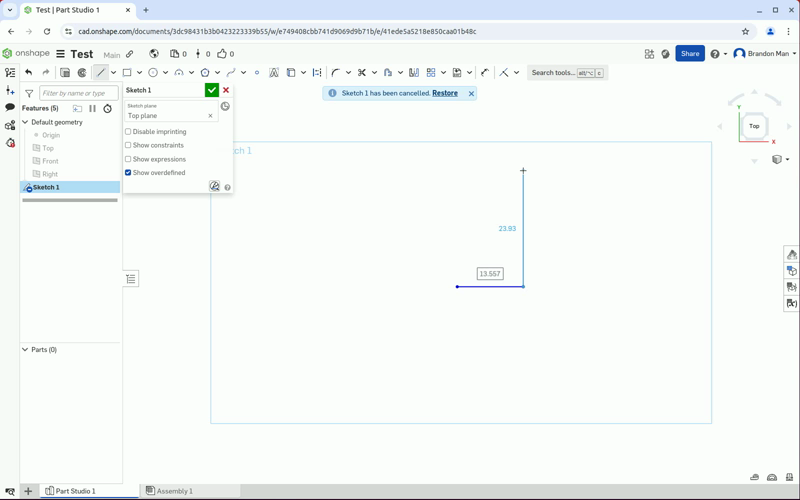
key_down(shift)
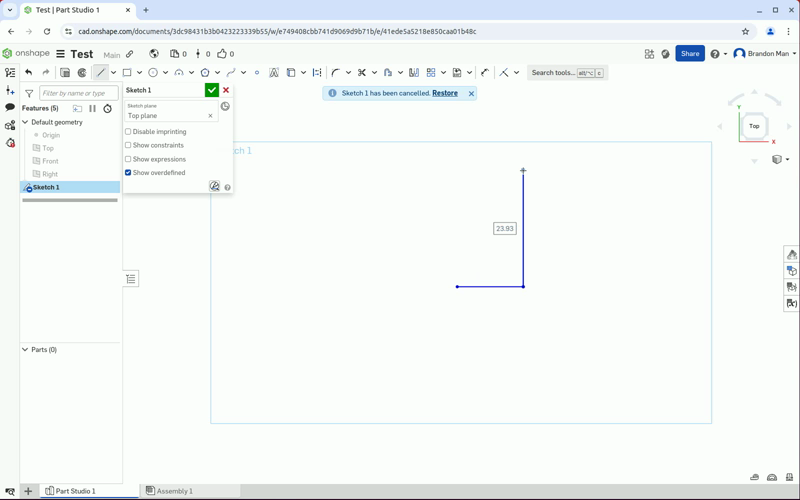
mouse_move(457, 170)
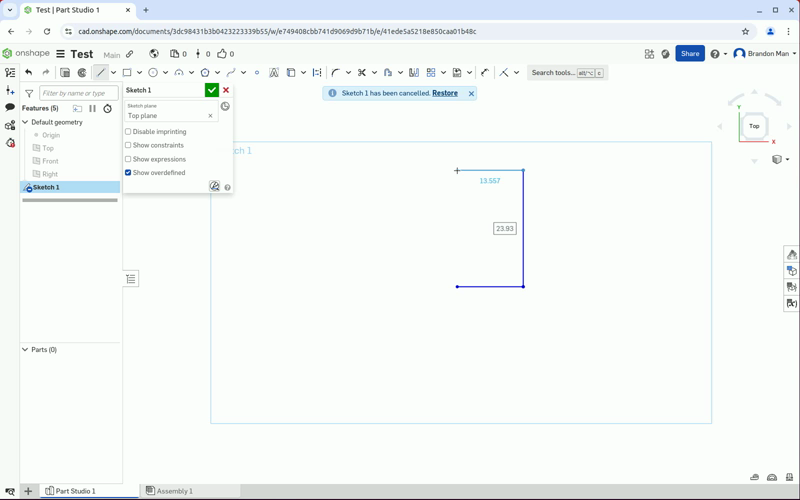
click(457, 170)
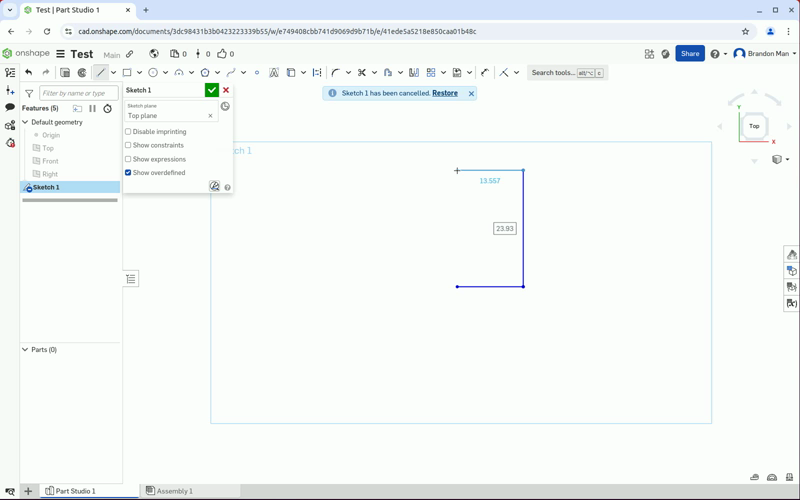
key_up(shift)
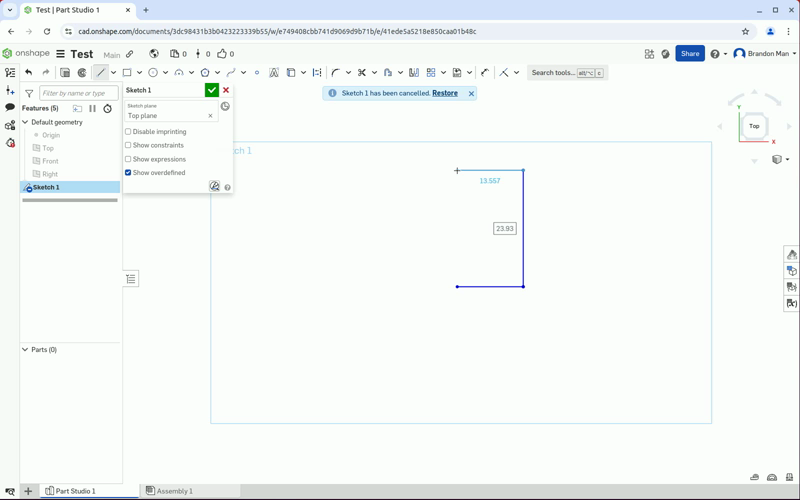
key_down(shift)
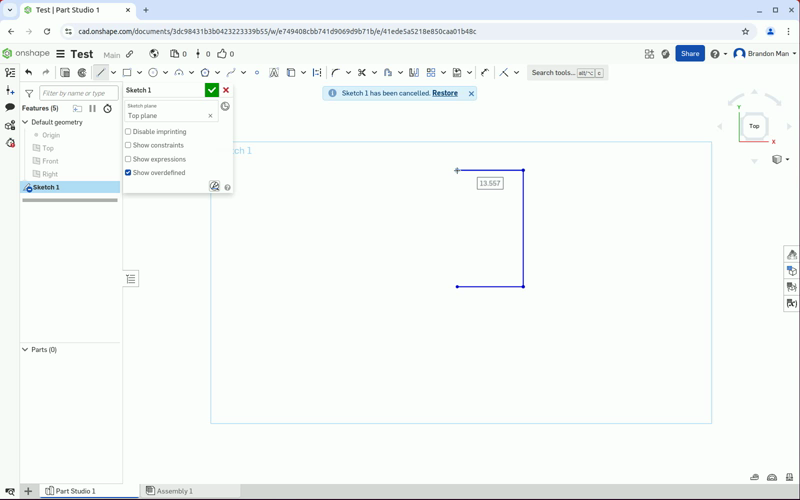
mouse_move(457, 286)
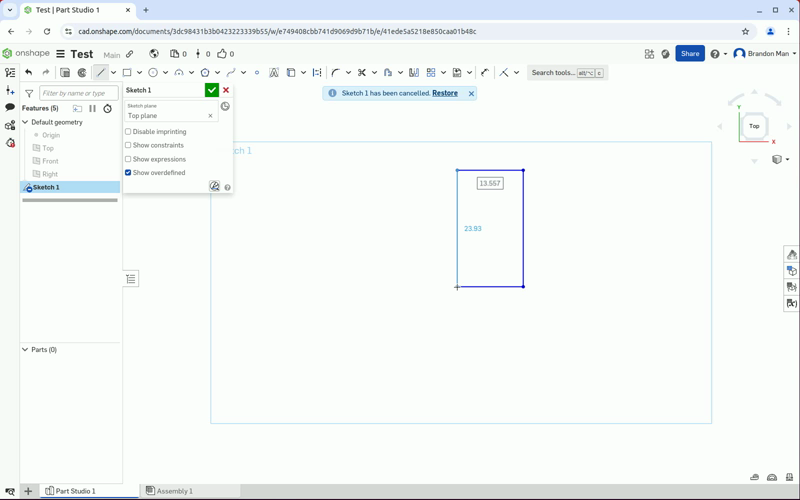
key_up(shift)
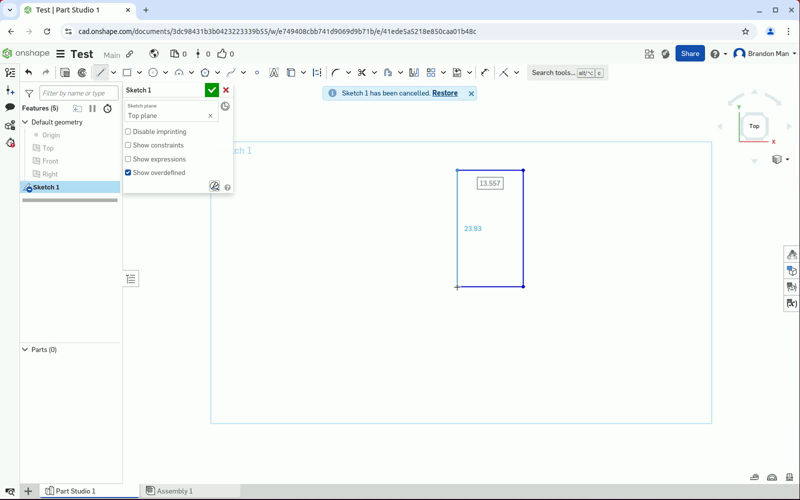
click(457, 286)
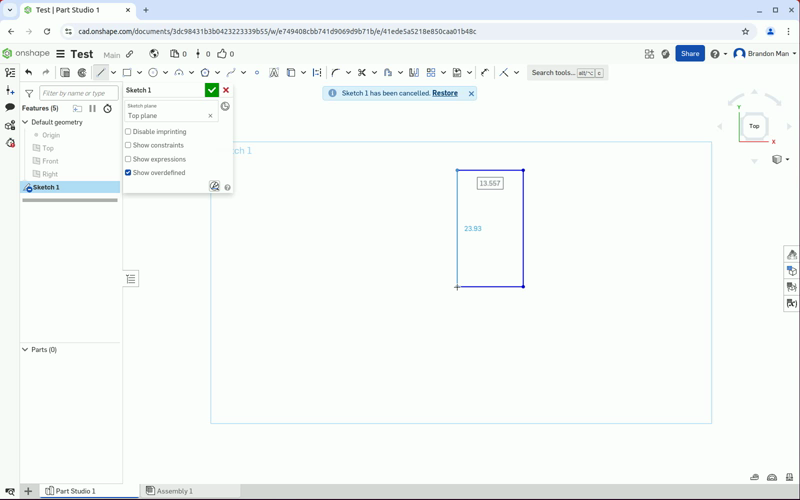
key(esc)
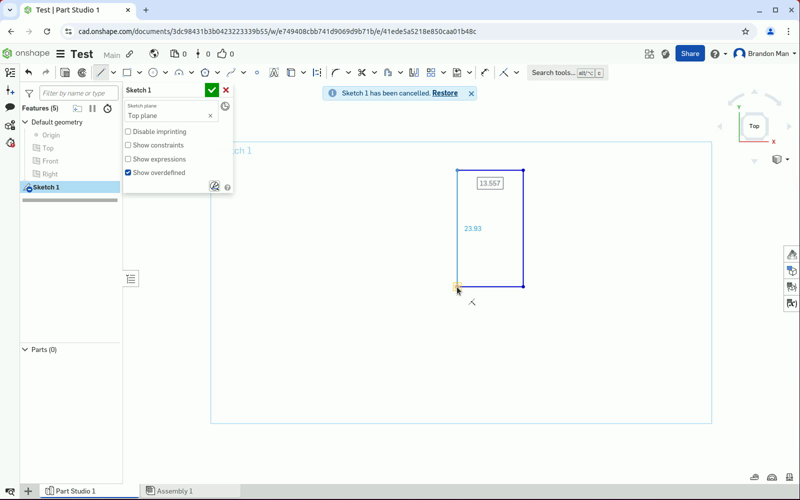
key(l)
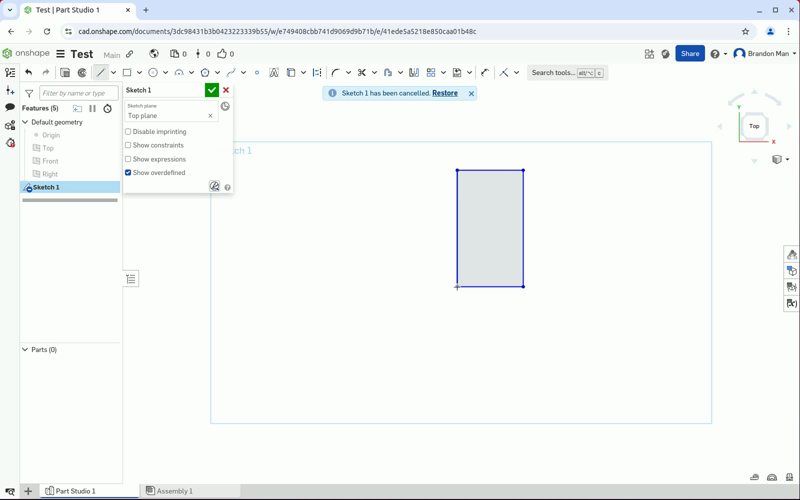
key_down(shift)
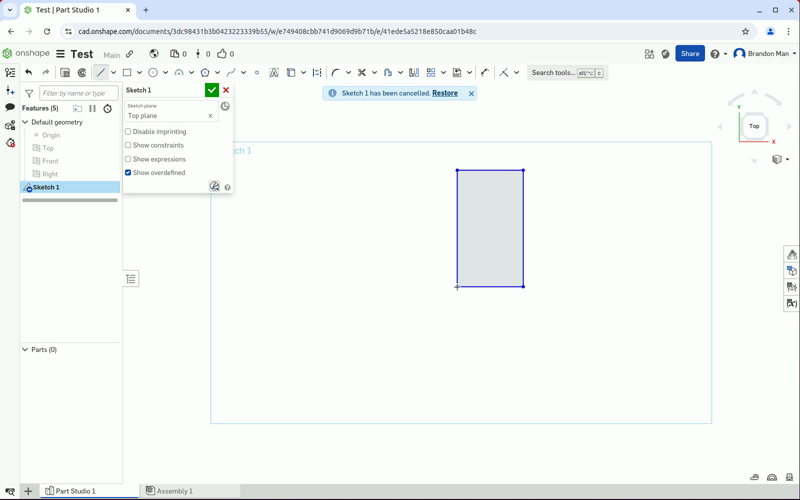
mouse_move(459, 283)
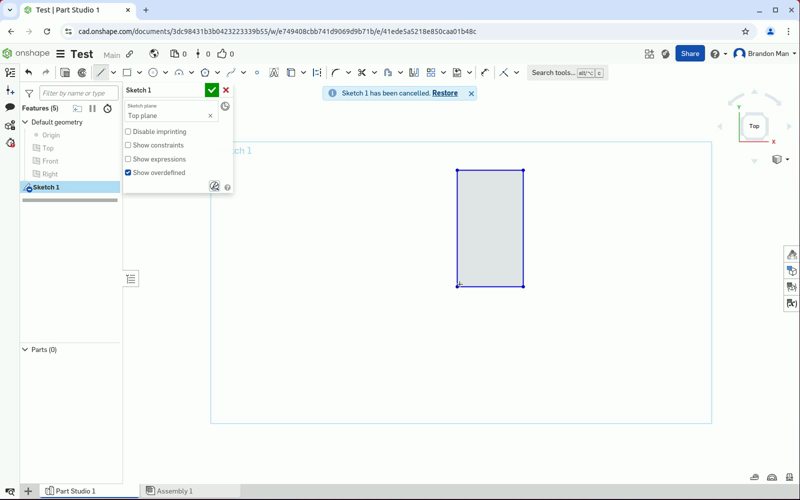
scroll(6)
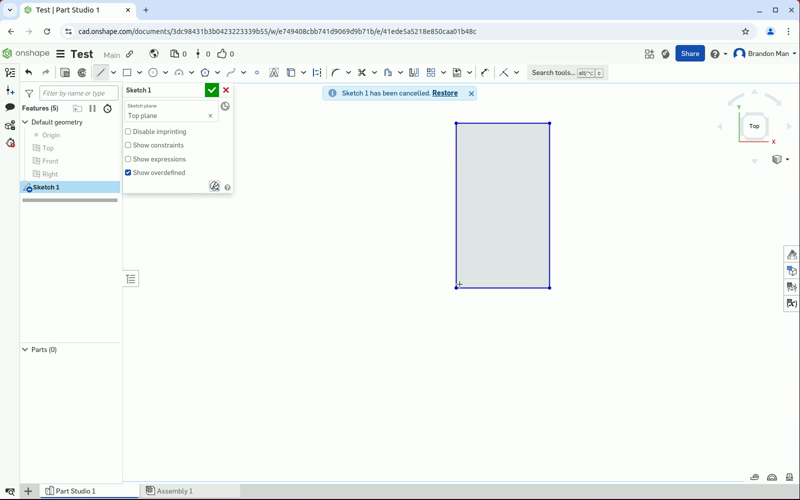
scroll(6)
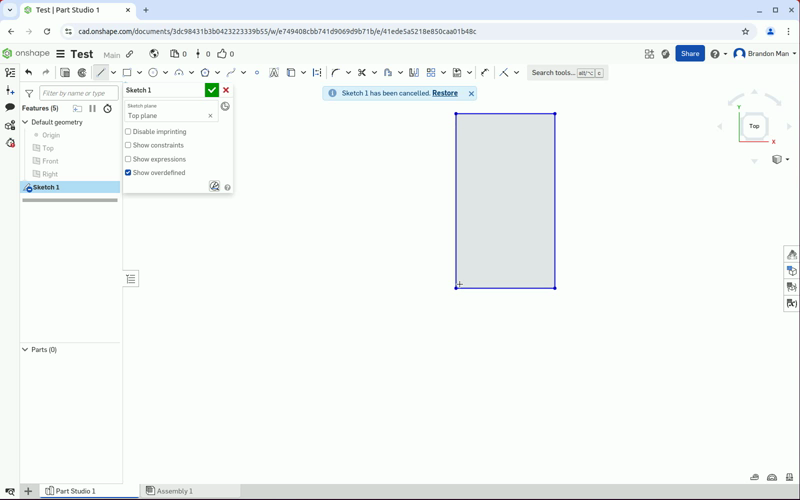
scroll(6)
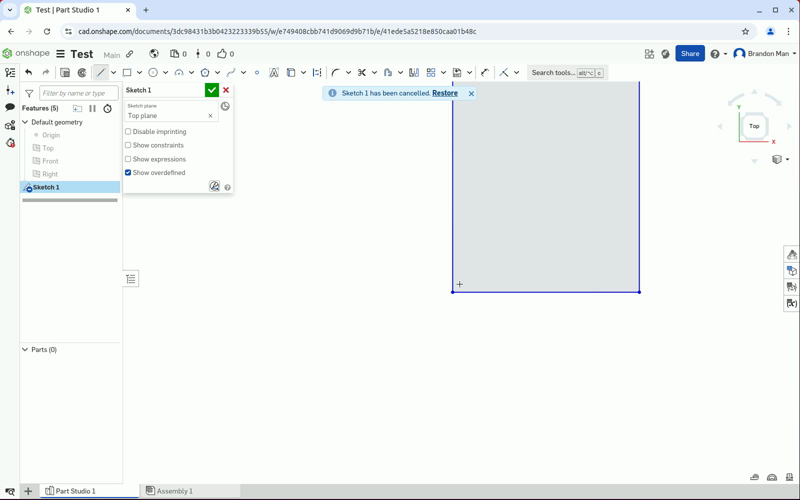
scroll(6)
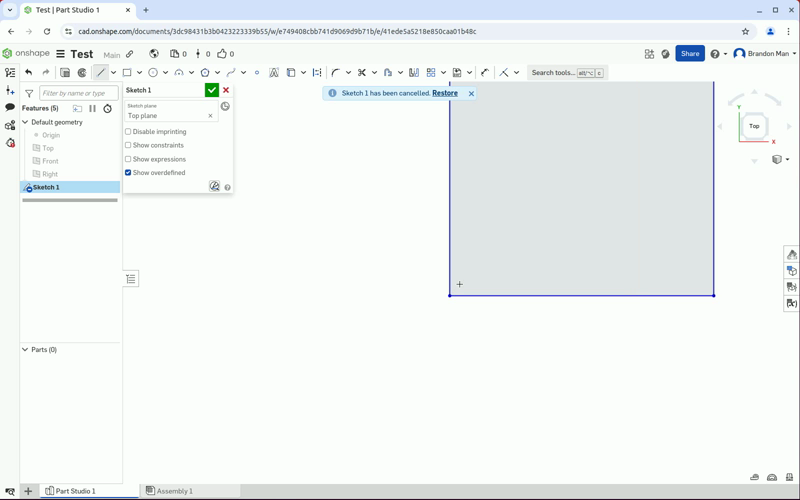
scroll(6)
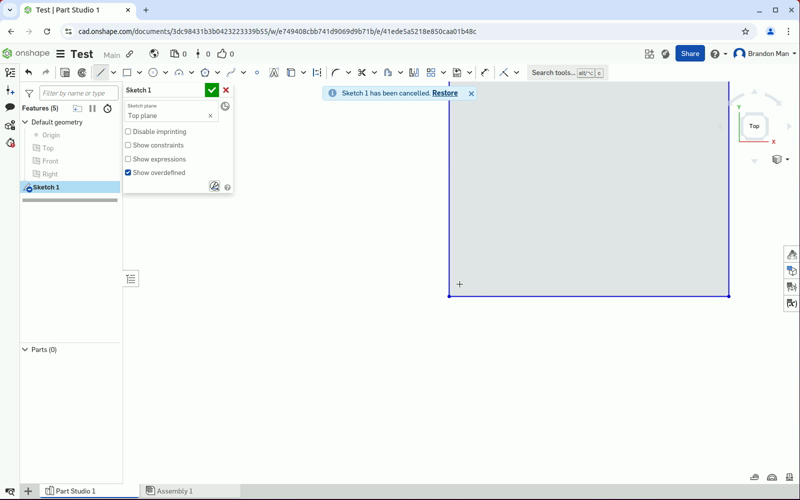
scroll(6)
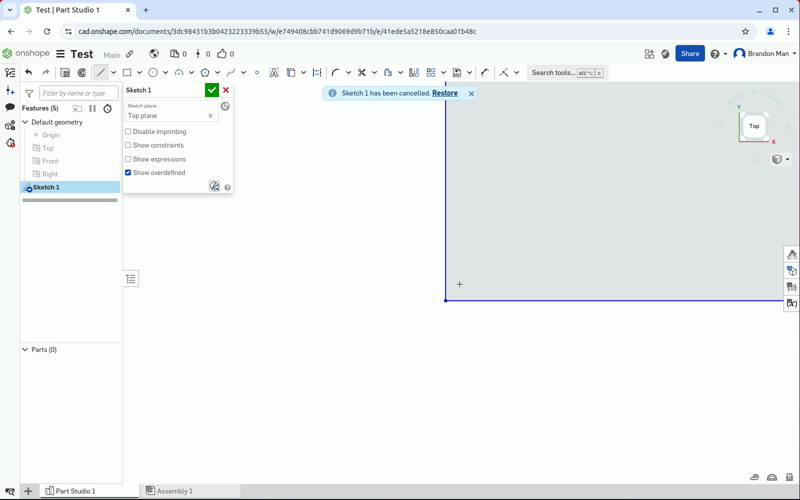
scroll(6)
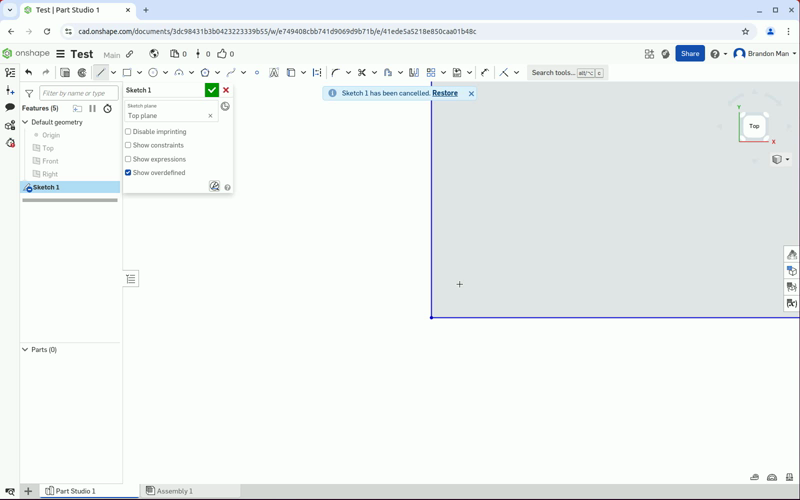
click(459, 283)
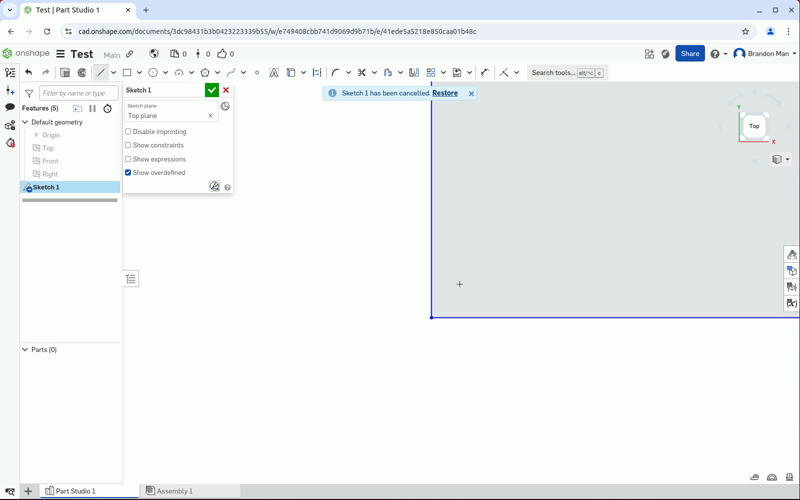
scroll(-6)
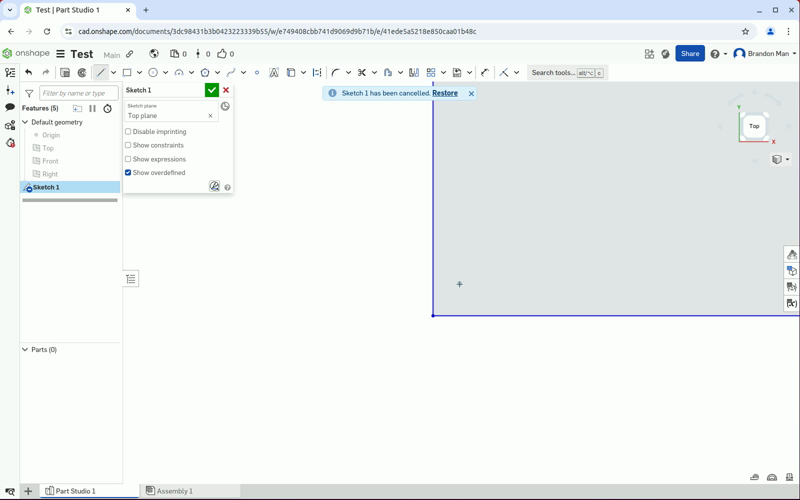
scroll(-6)
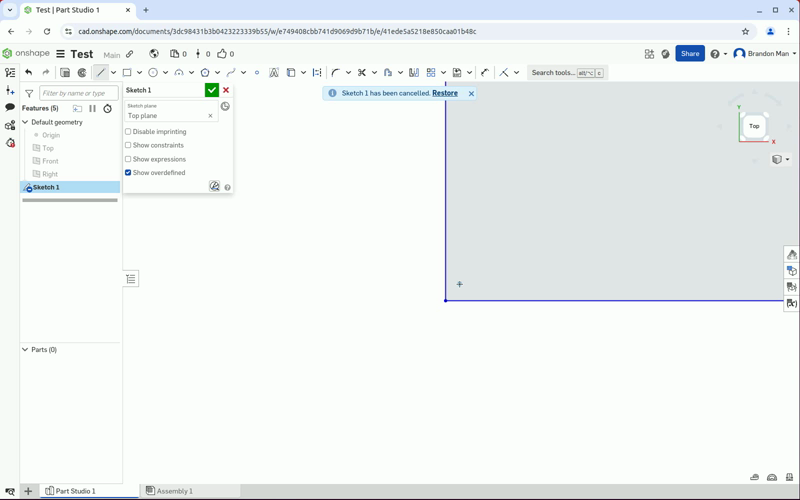
scroll(-6)
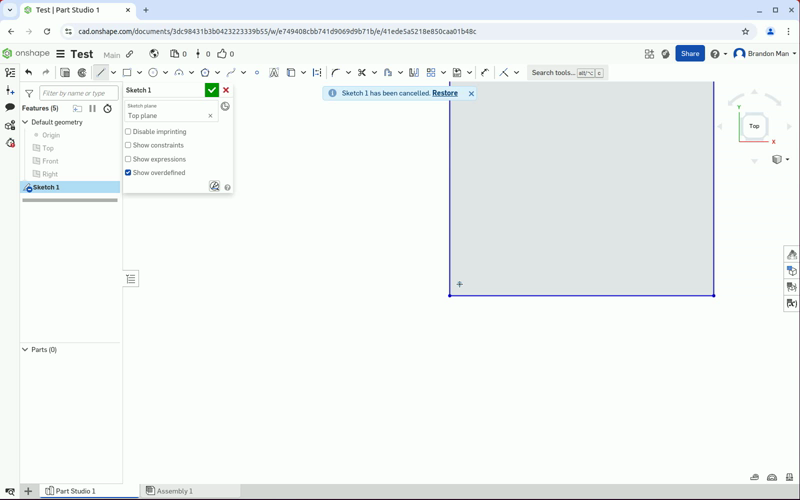
scroll(-6)
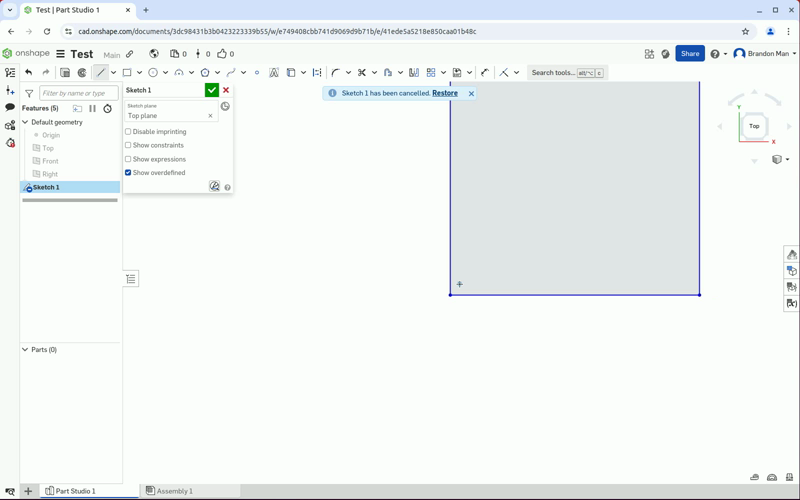
scroll(-6)
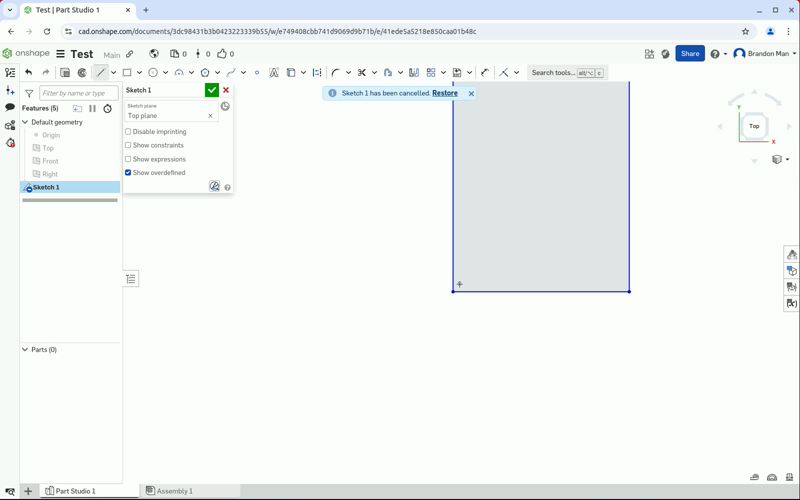
scroll(-6)
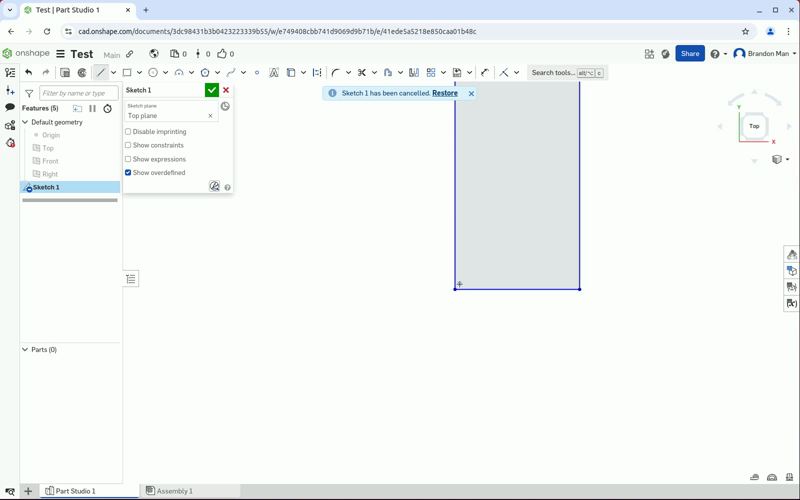
scroll(-6)
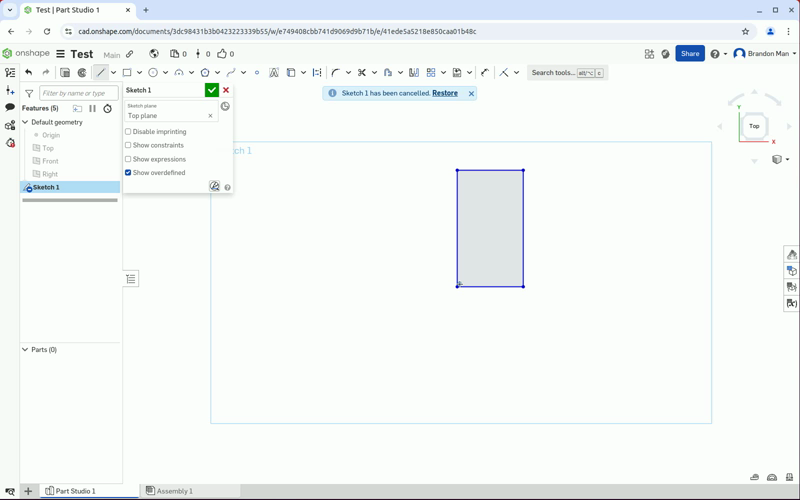
key_up(shift)
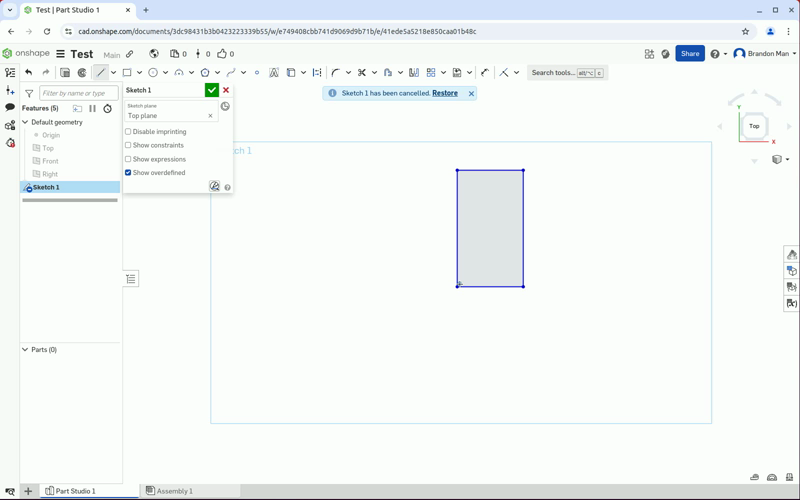
key_down(shift)
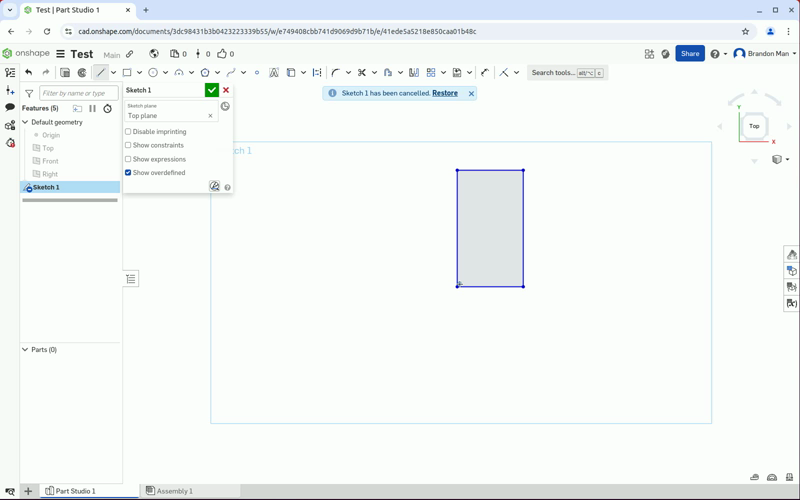
mouse_move(489, 283)
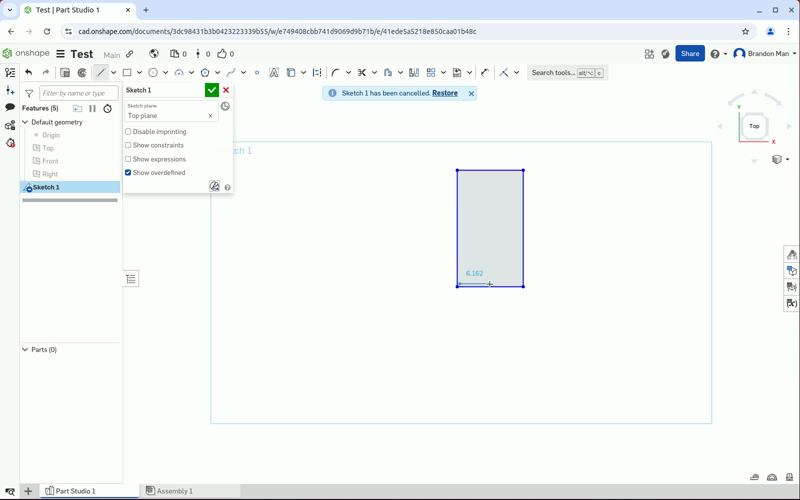
mouse_move(519, 283)
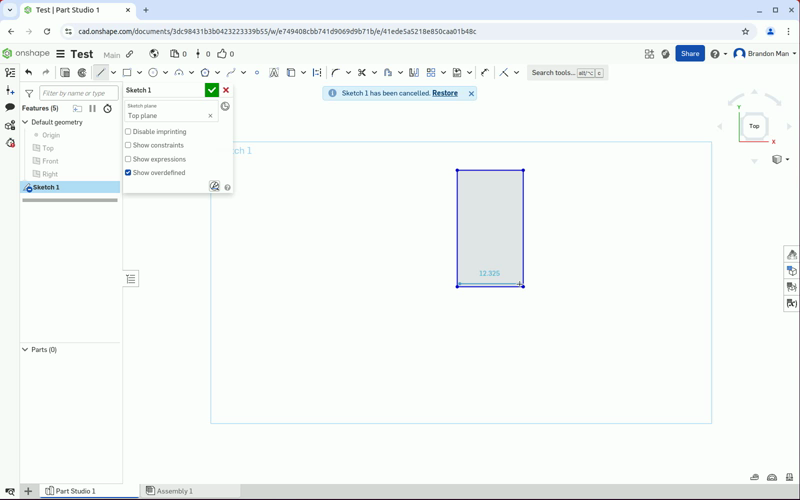
click(519, 283)
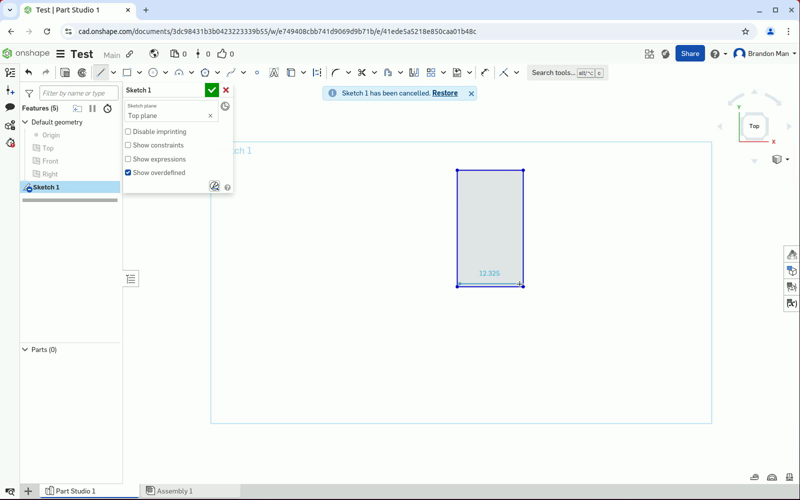
key_up(shift)
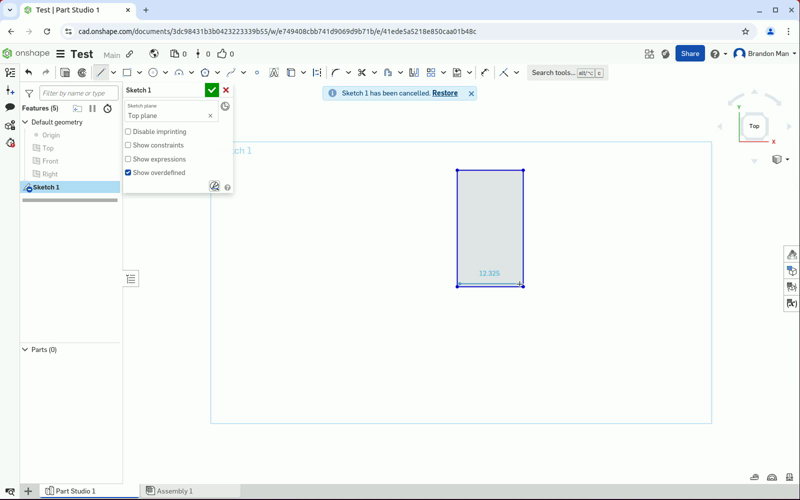
key_down(shift)
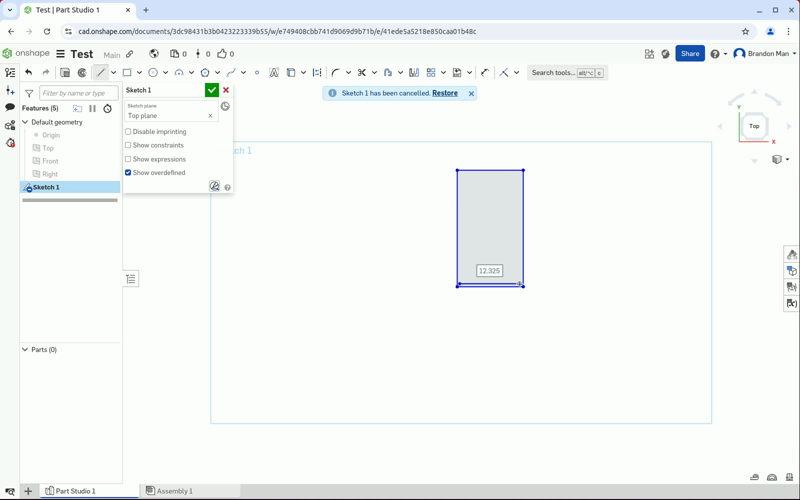
mouse_move(519, 172)
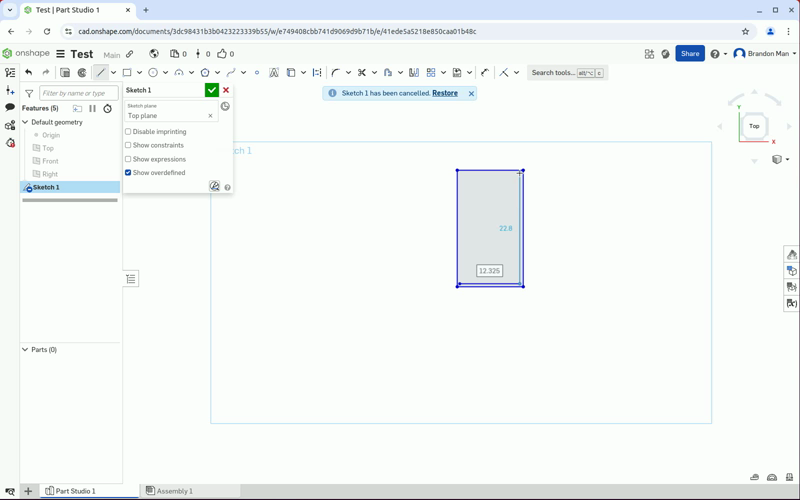
scroll(6)
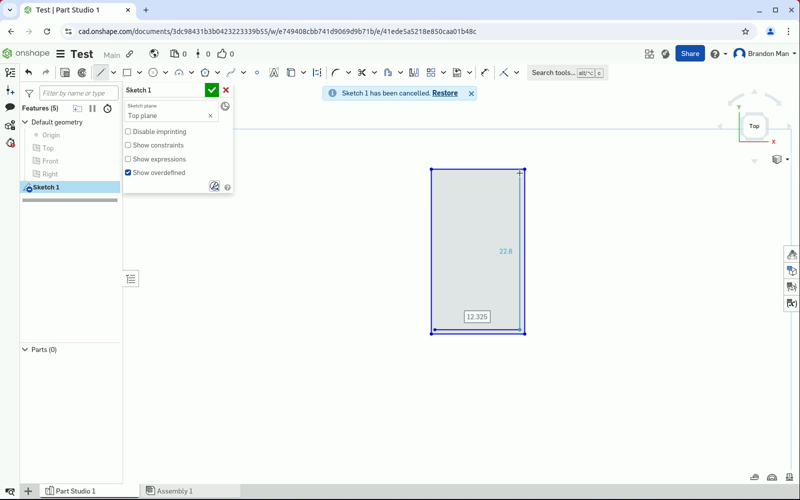
scroll(6)
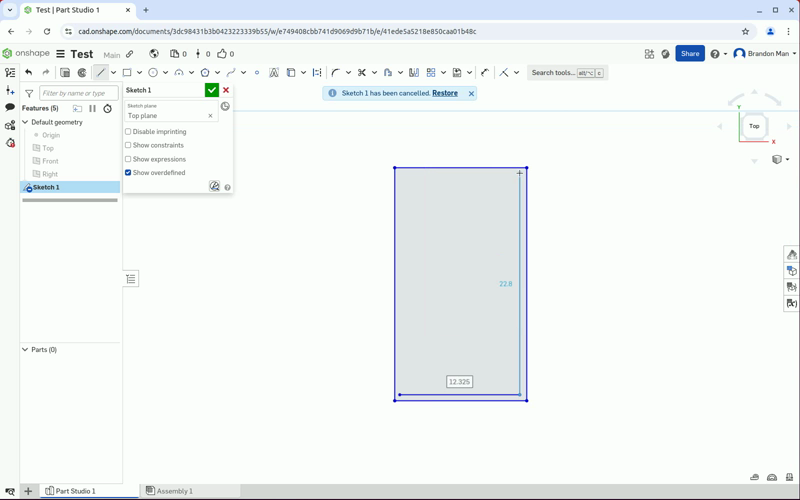
scroll(6)
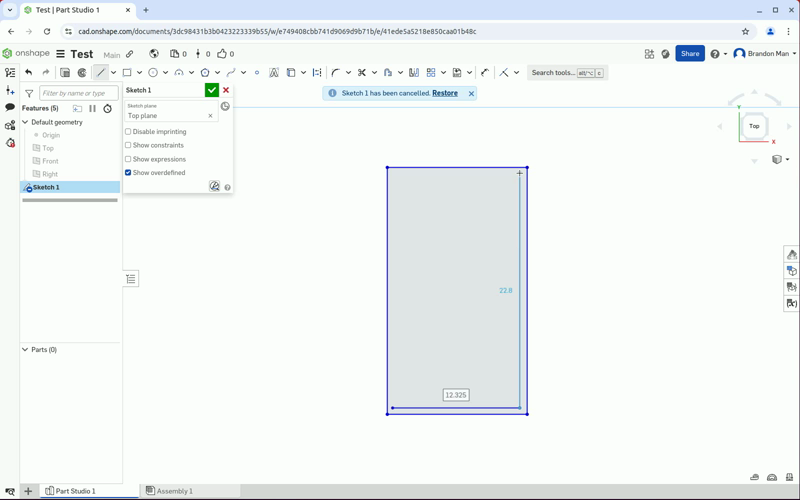
scroll(6)
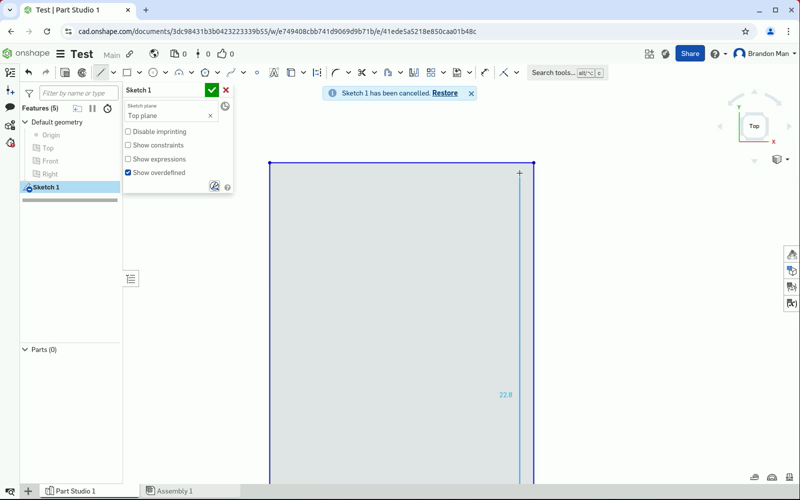
scroll(6)
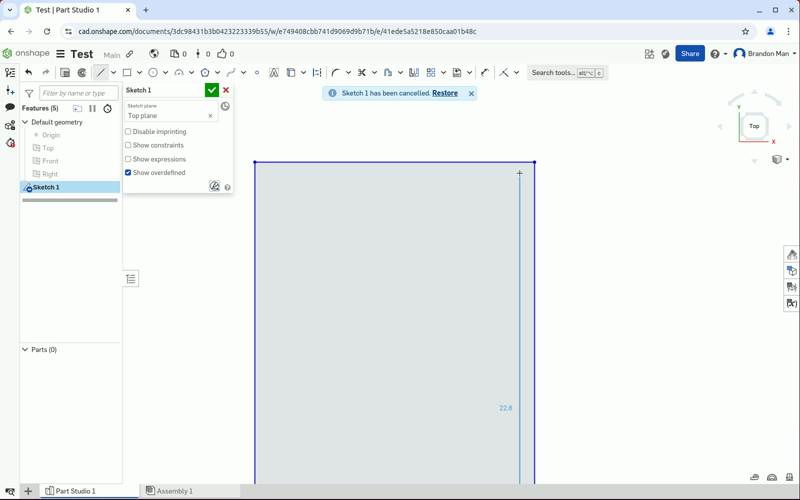
scroll(6)
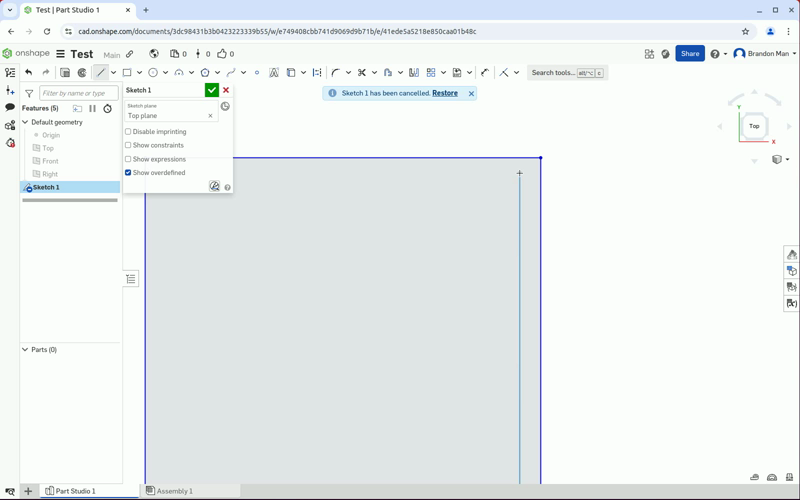
scroll(6)
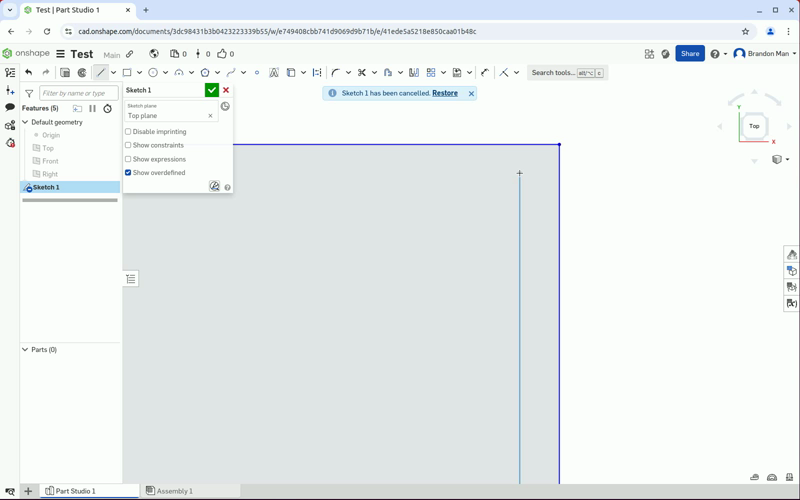
click(519, 172)
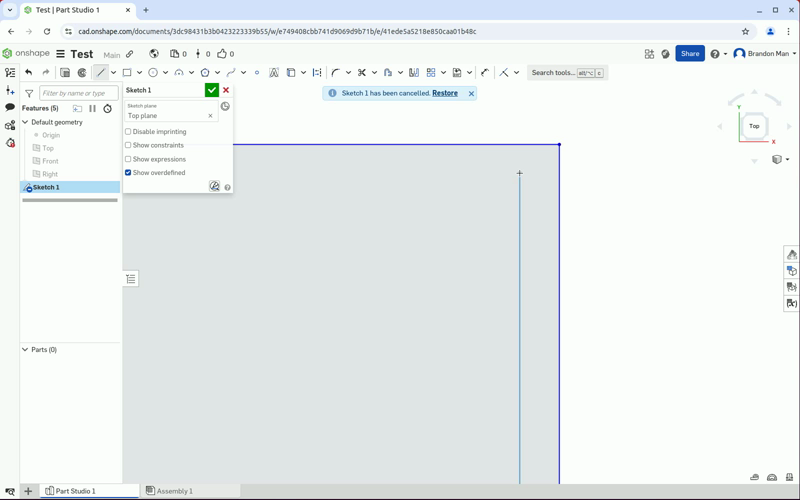
scroll(-6)
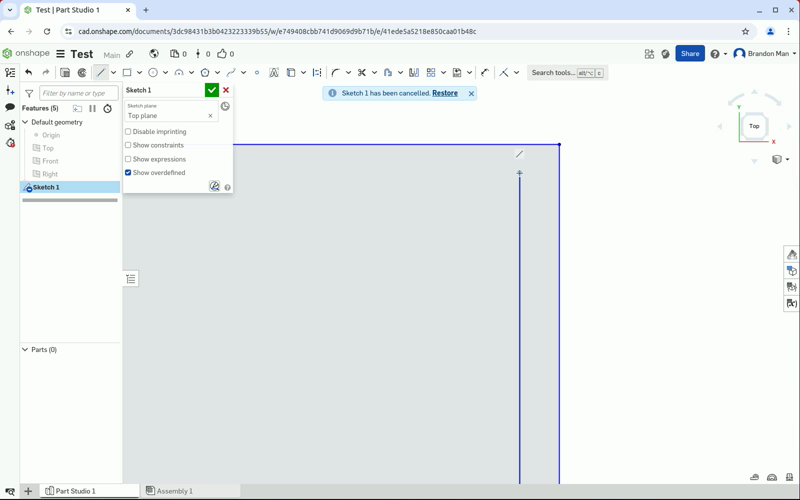
scroll(-6)
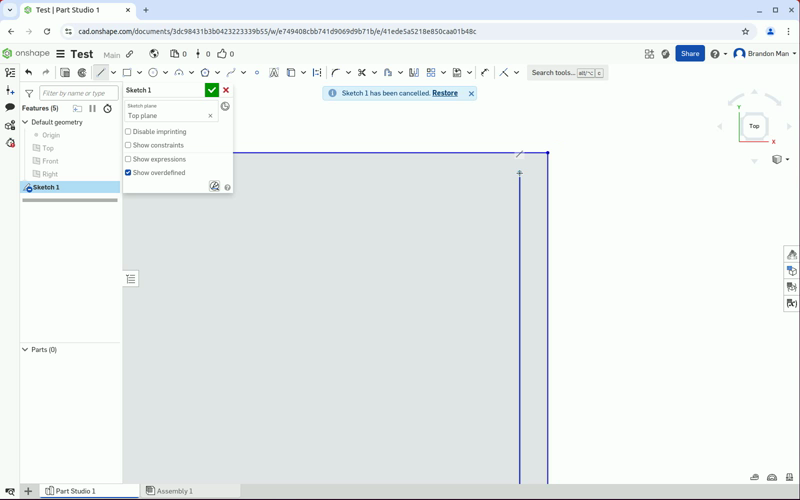
scroll(-6)
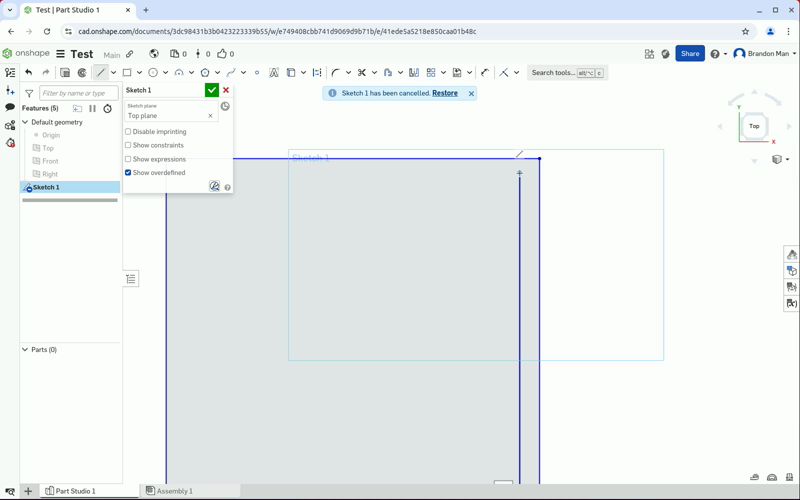
scroll(-6)
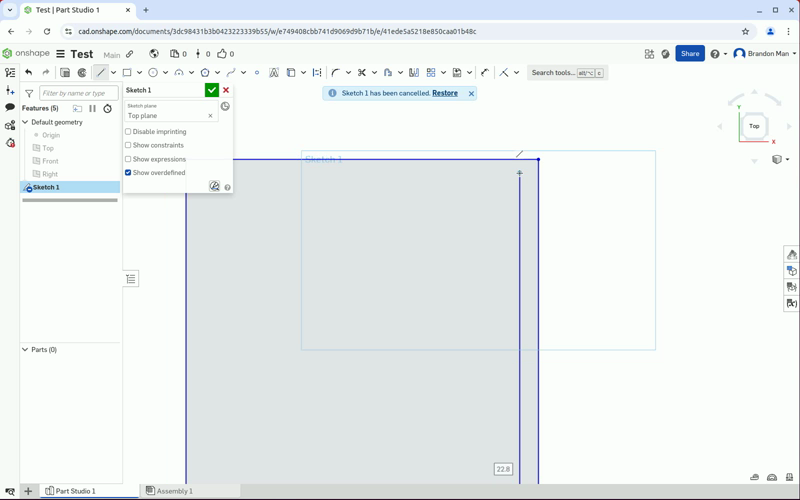
scroll(-6)
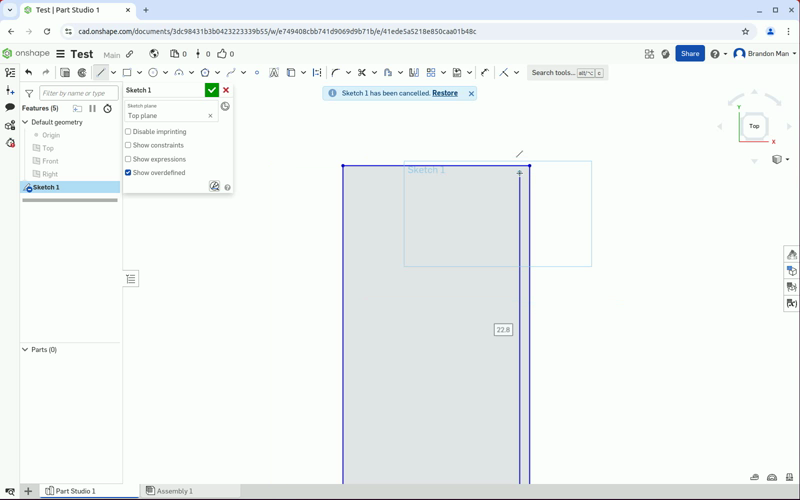
scroll(-6)
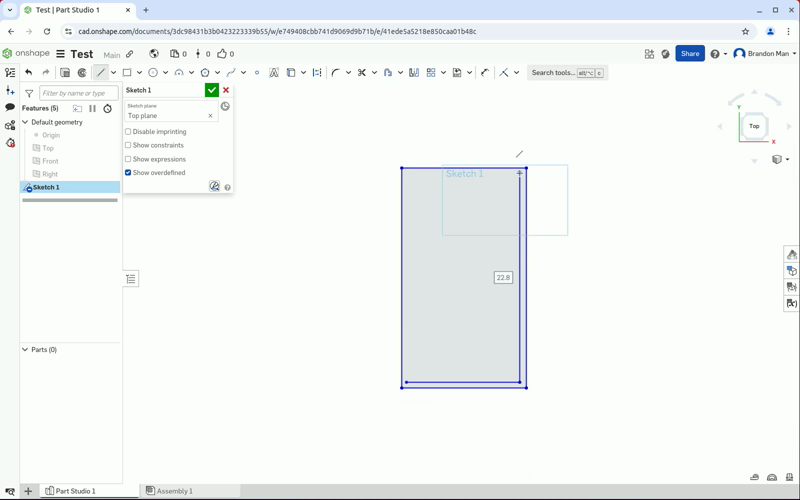
scroll(-6)
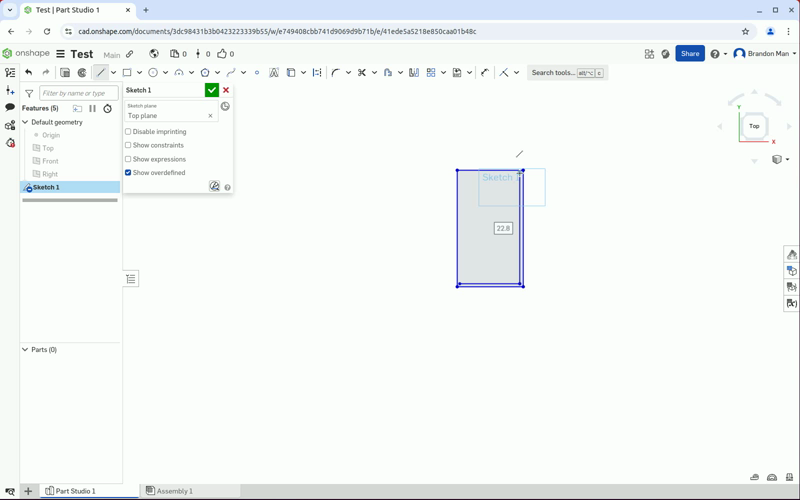
key_up(shift)
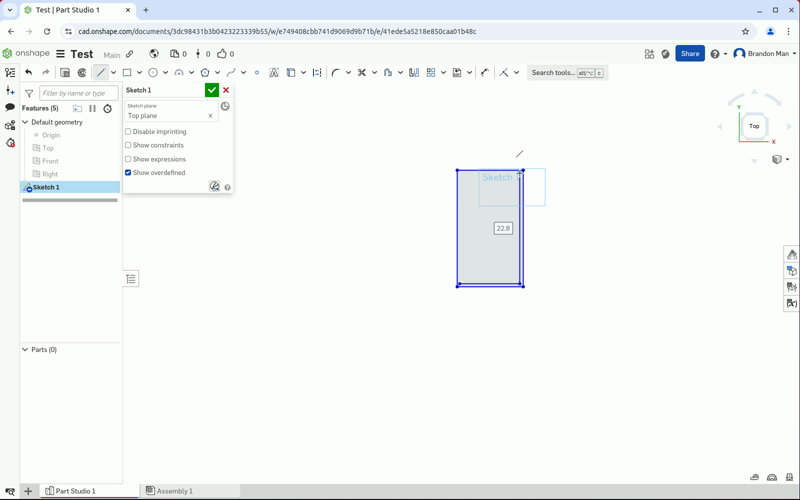
key_down(shift)
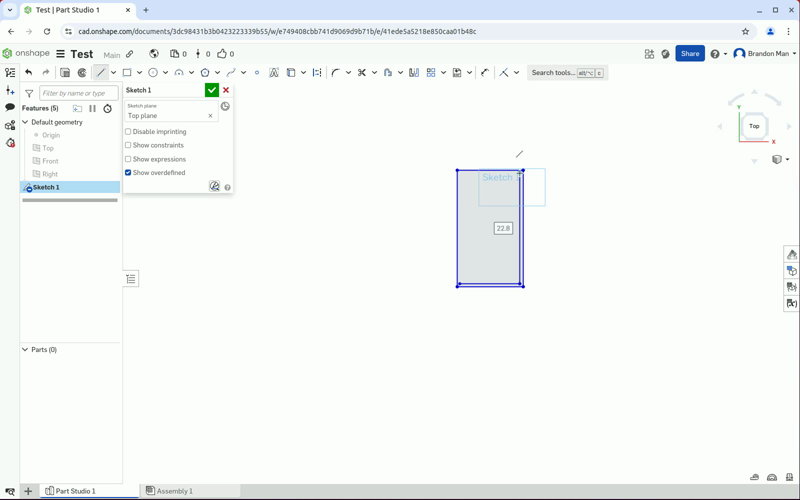
mouse_move(549, 172)
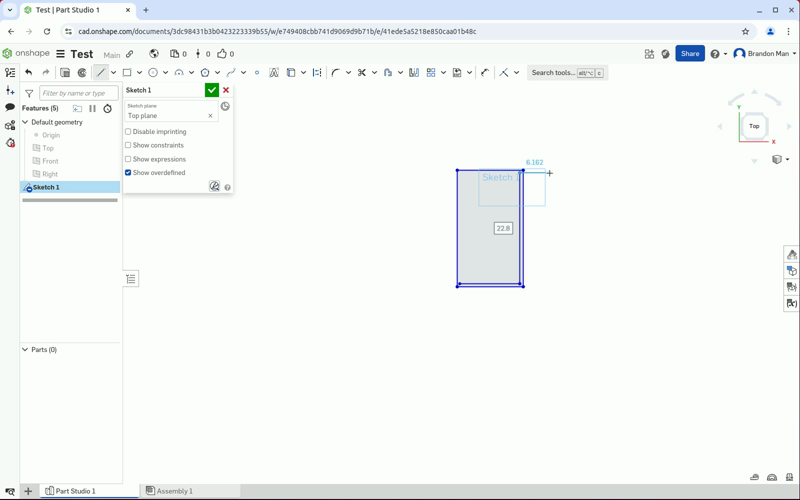
mouse_move(459, 172)
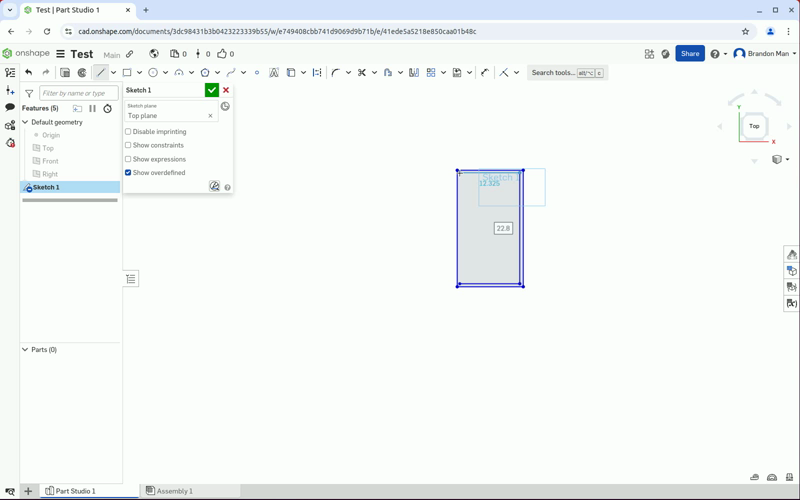
scroll(6)
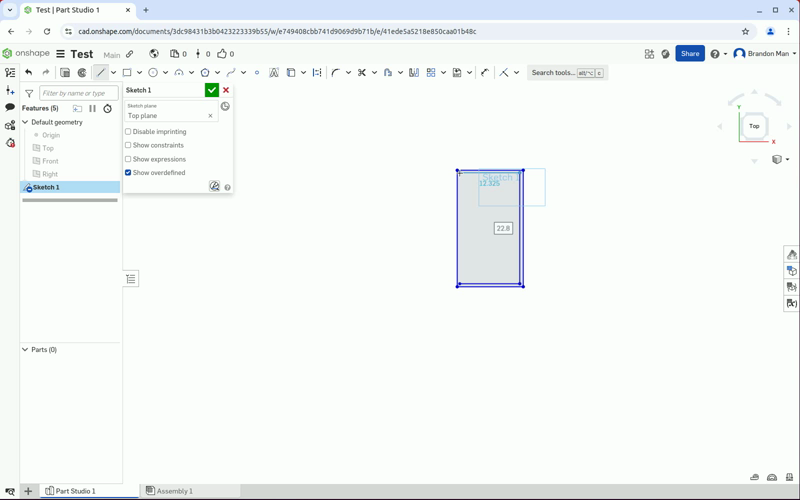
scroll(6)
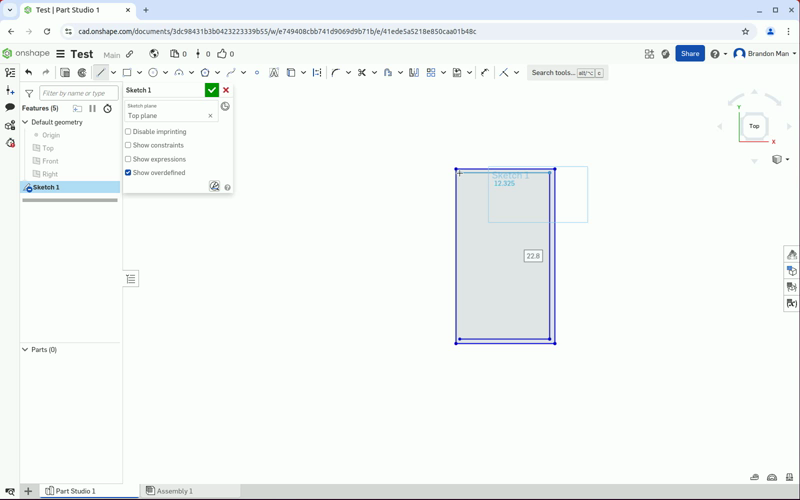
scroll(6)
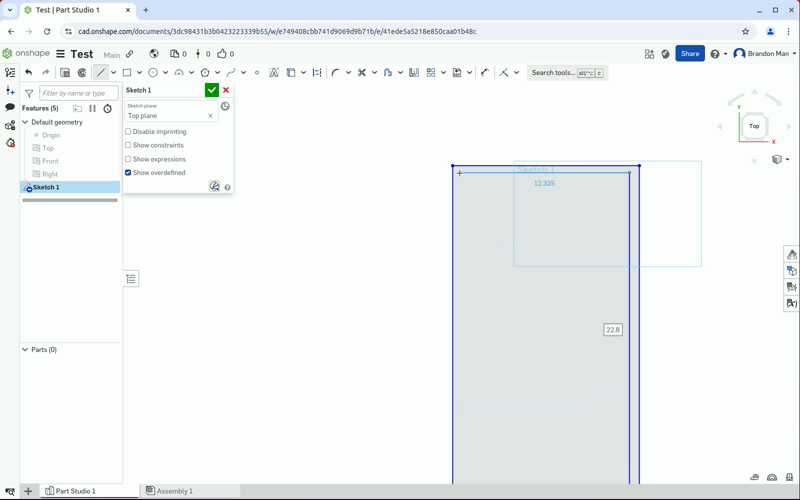
scroll(6)
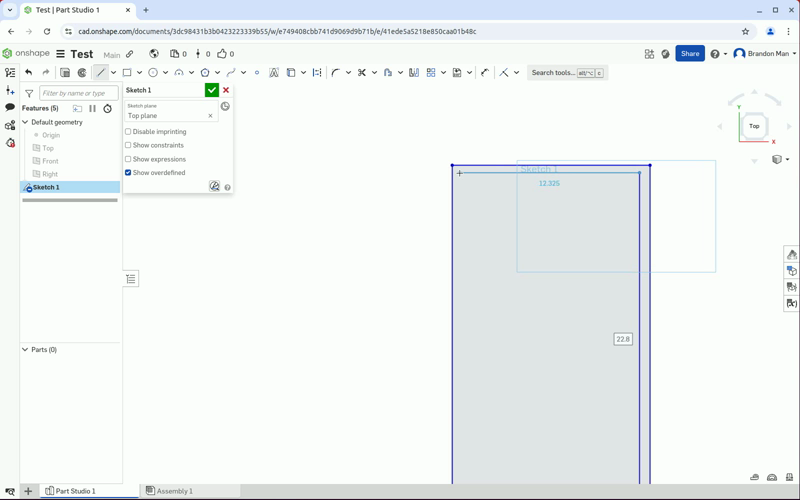
scroll(6)
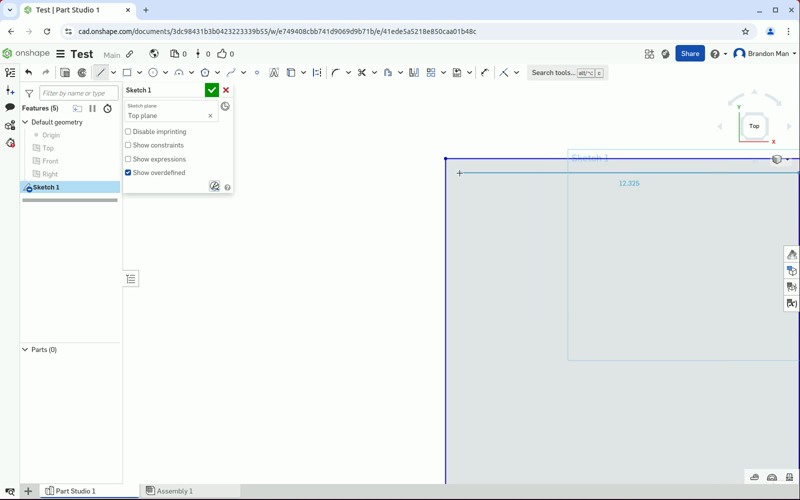
scroll(6)
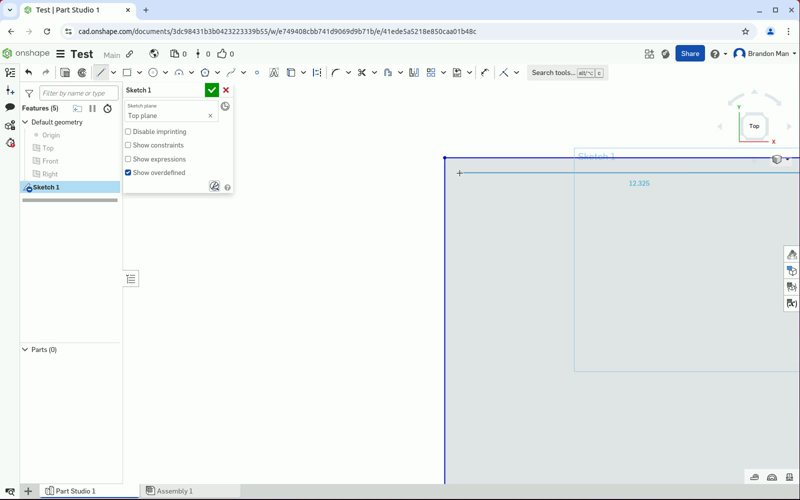
scroll(6)
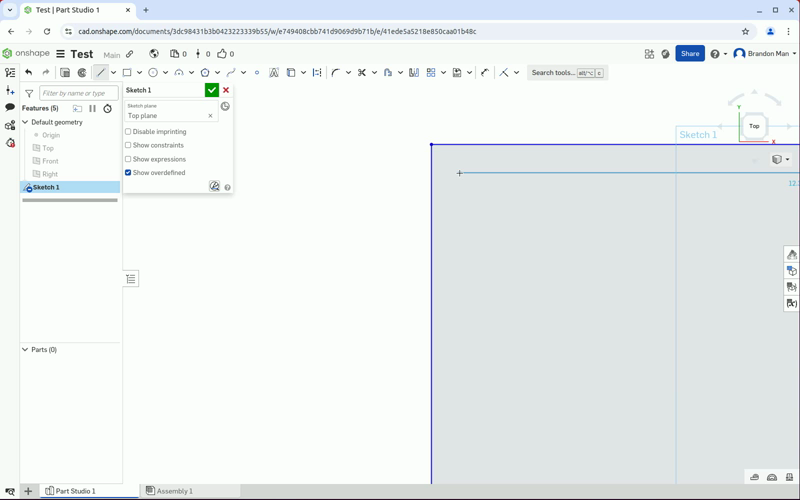
click(459, 172)
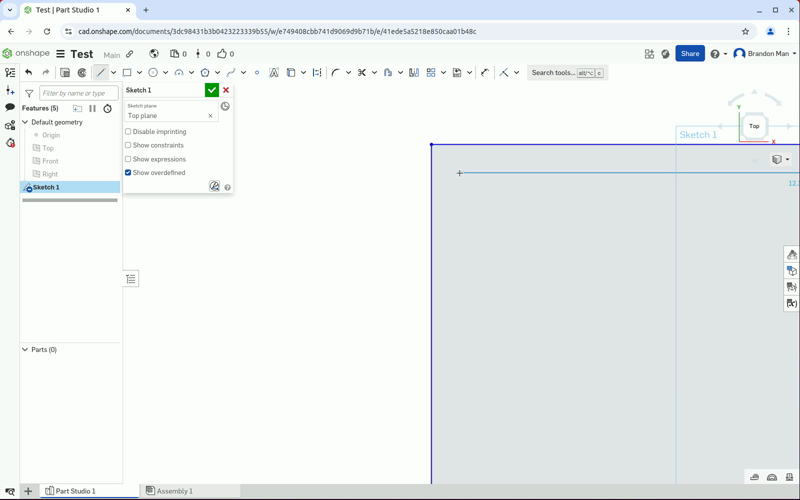
scroll(-6)
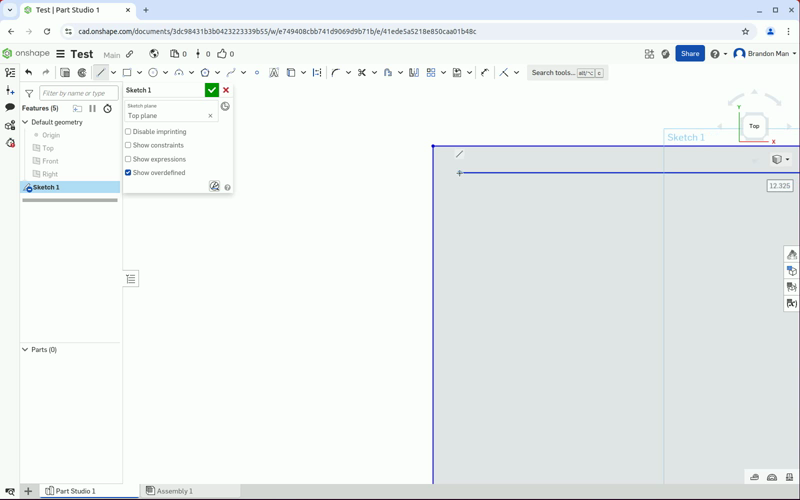
scroll(-6)
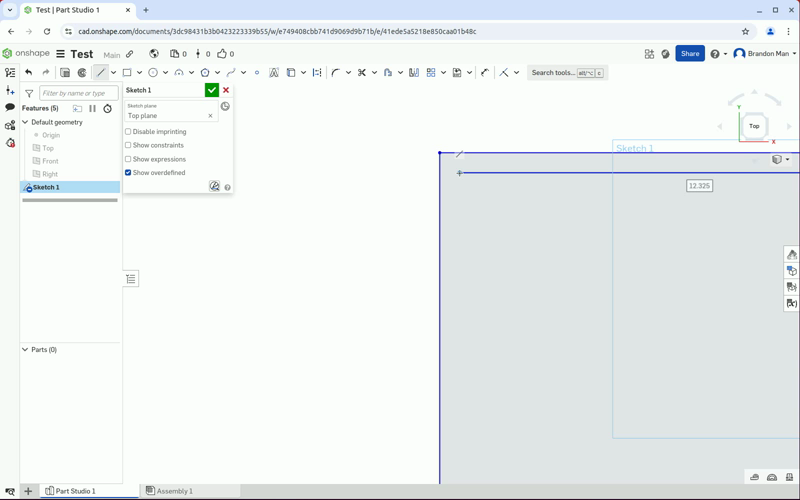
scroll(-6)
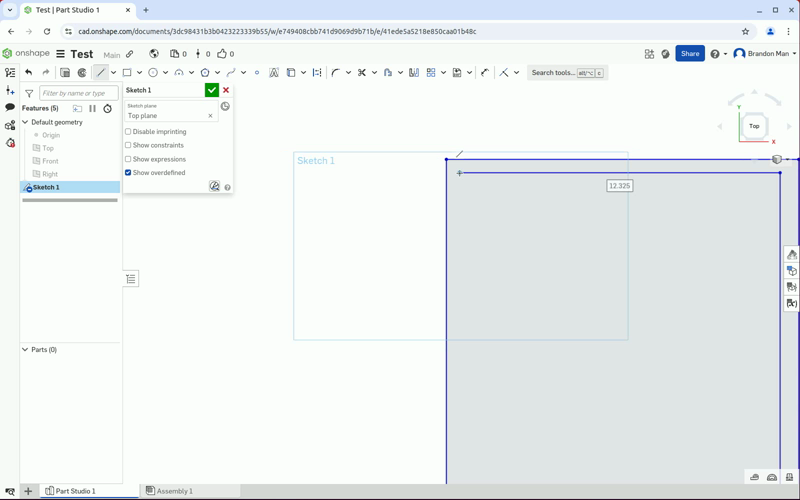
scroll(-6)
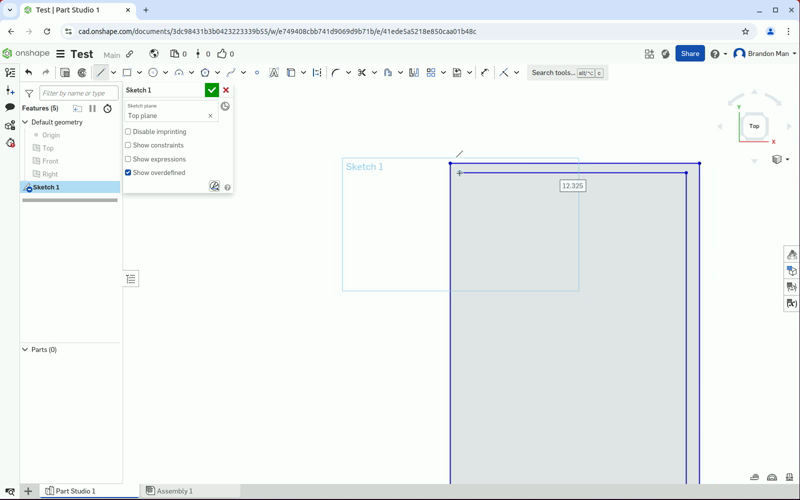
scroll(-6)
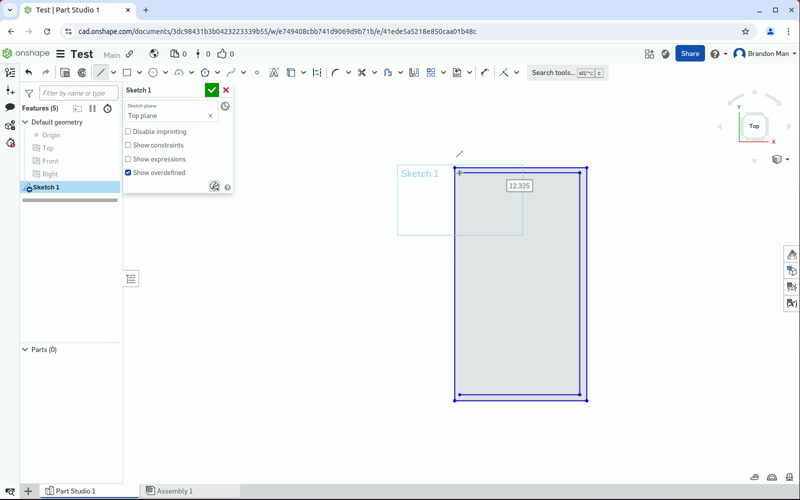
scroll(-6)
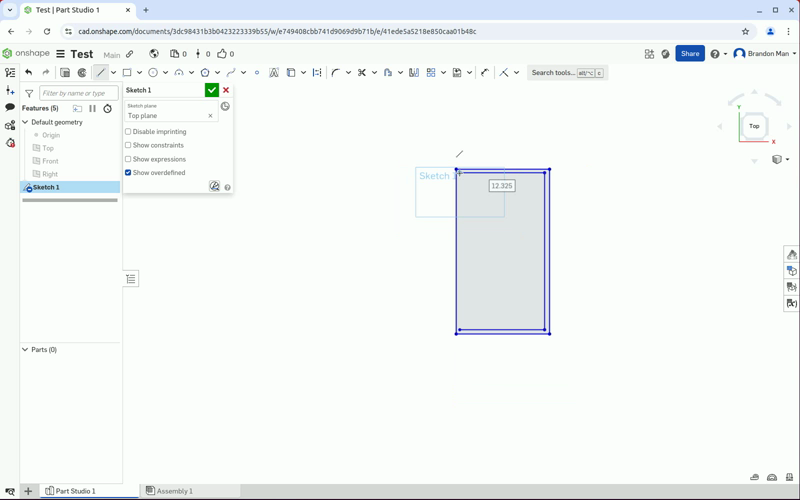
scroll(-6)
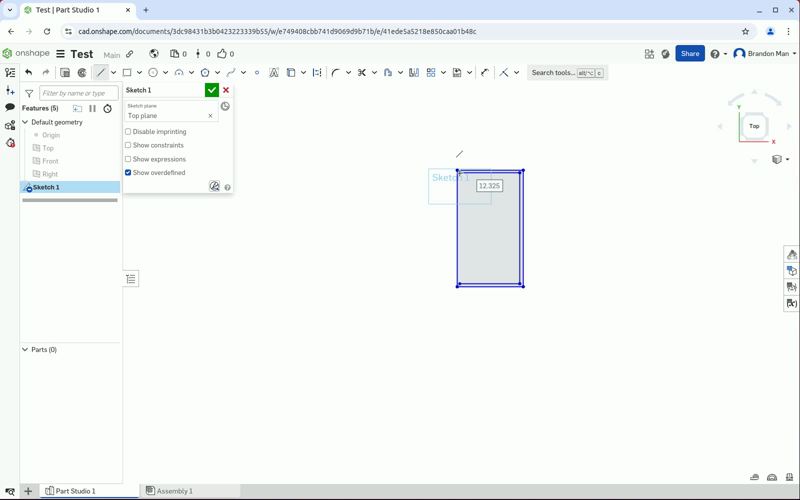
key_up(shift)
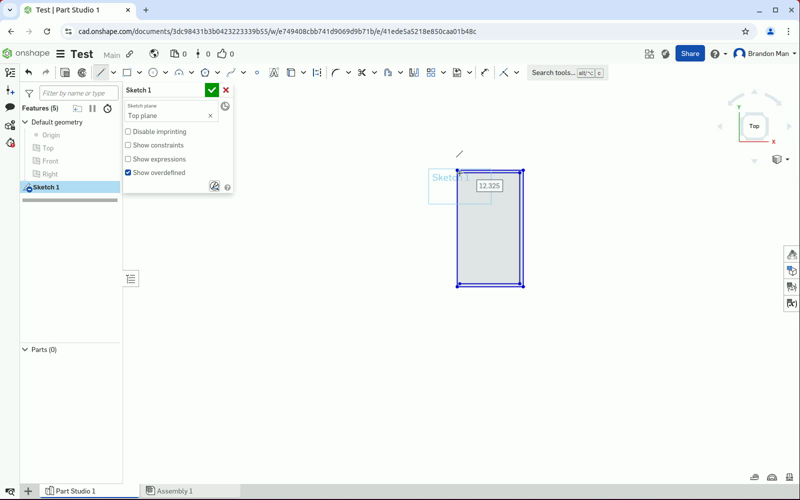
key_down(shift)
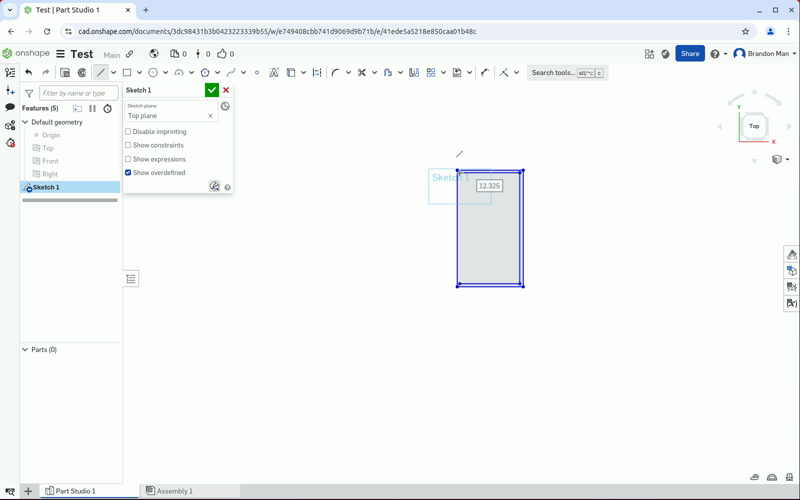
mouse_move(459, 283)
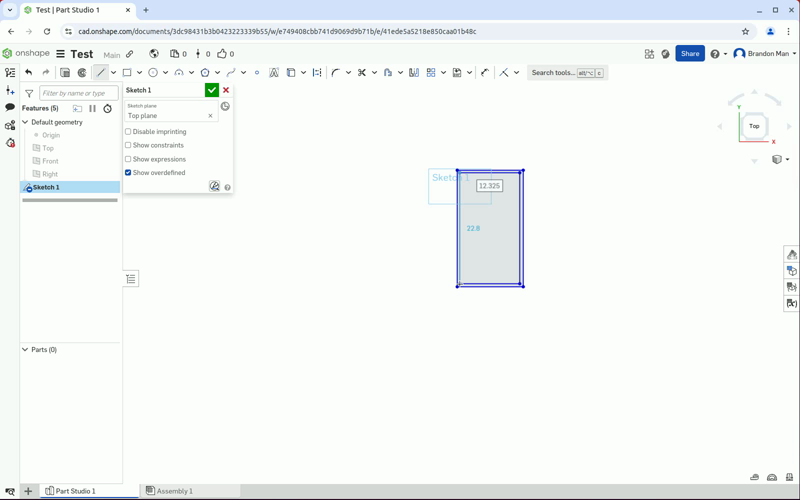
scroll(6)
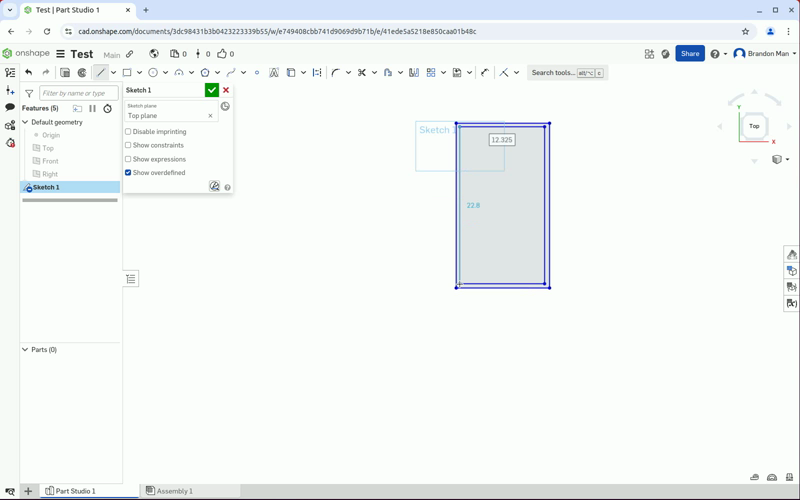
scroll(6)
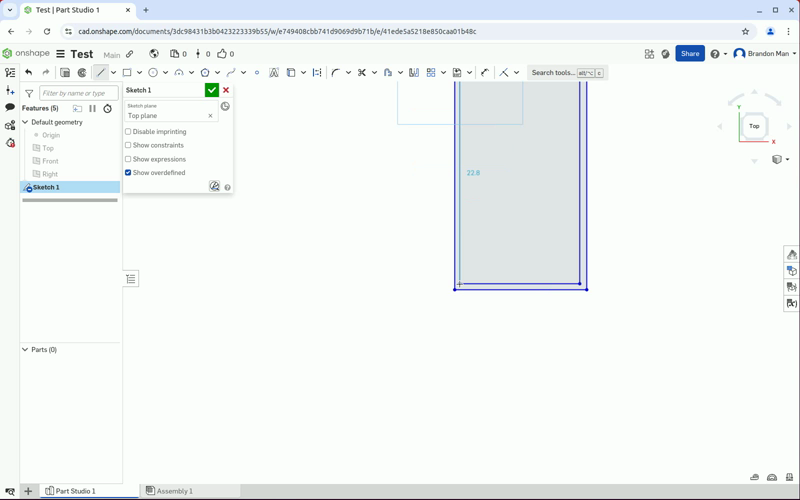
scroll(6)
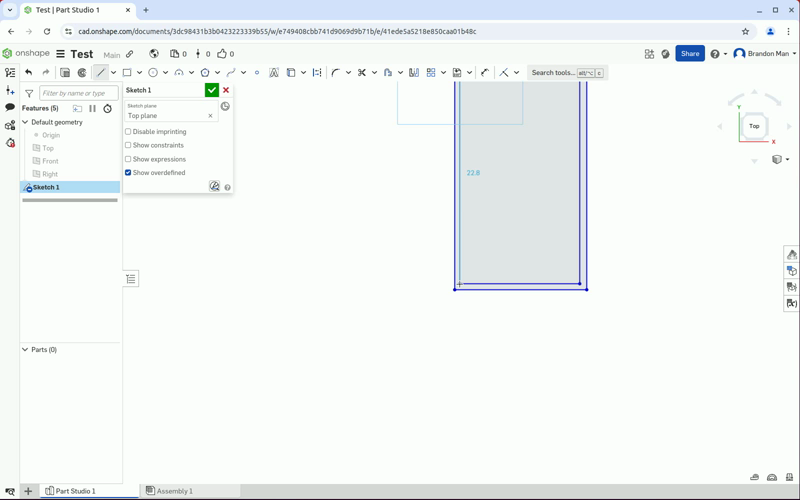
scroll(6)
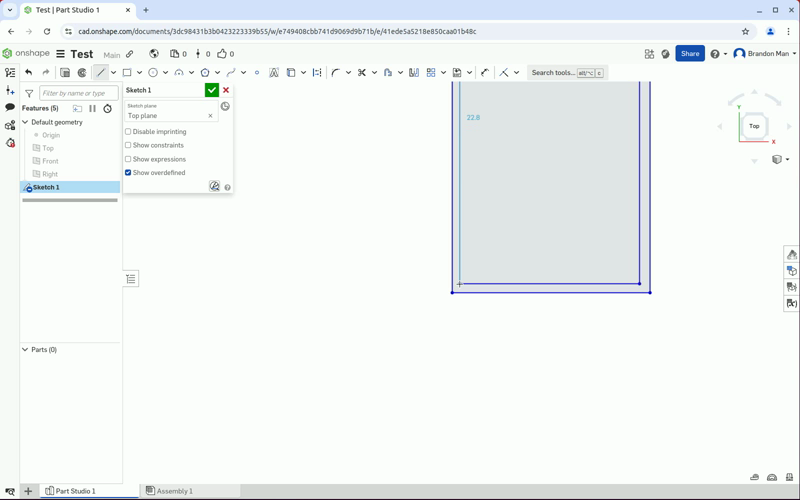
scroll(6)
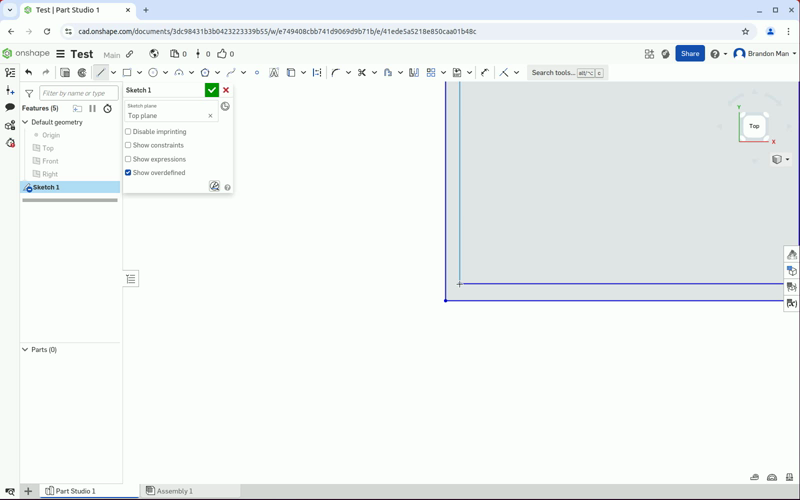
scroll(6)
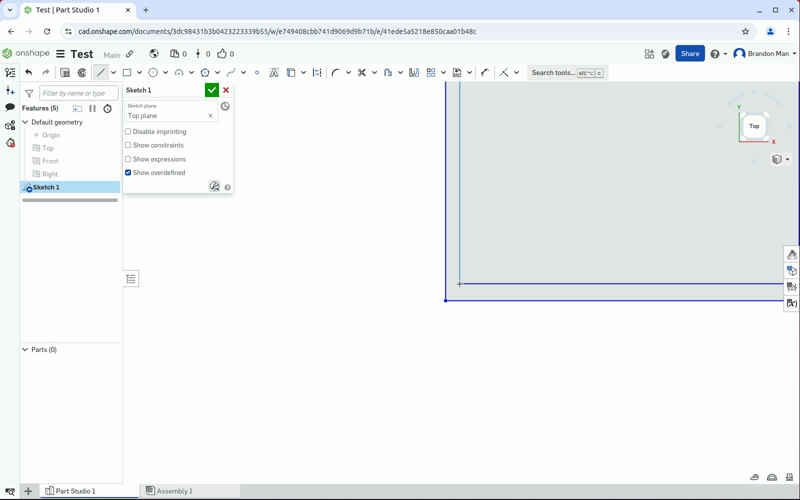
scroll(6)
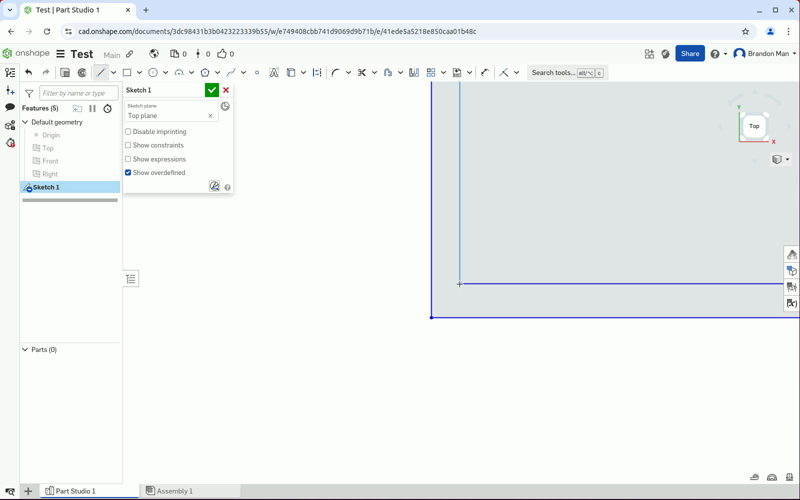
key_up(shift)
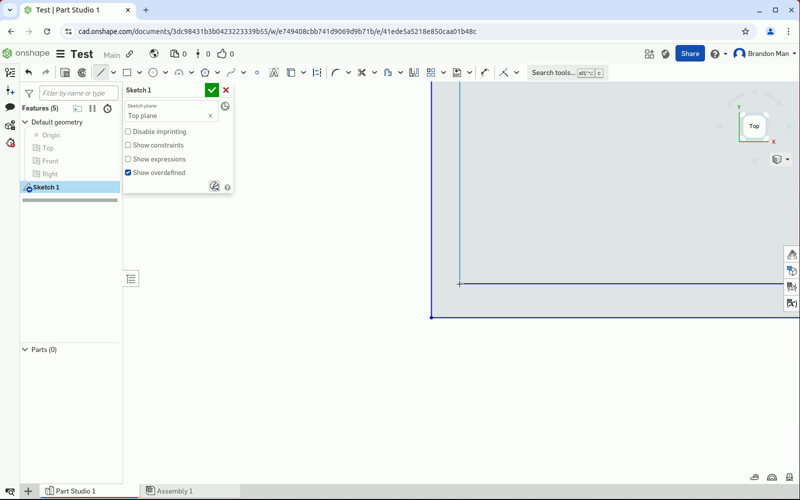
click(459, 283)
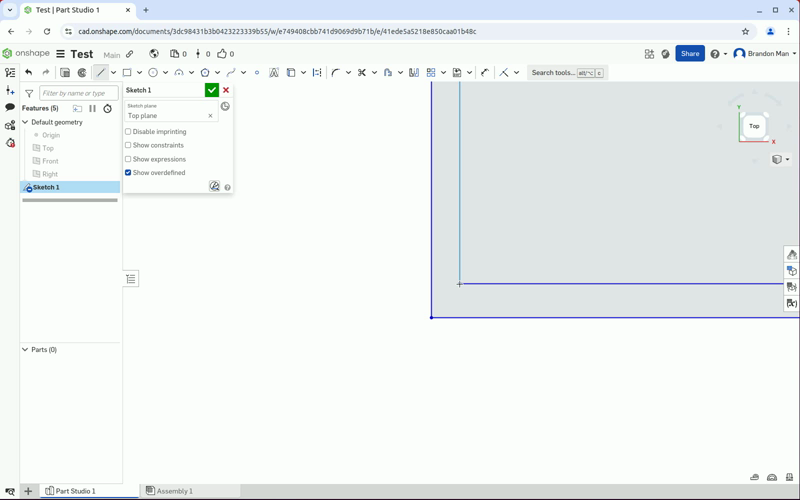
scroll(-6)
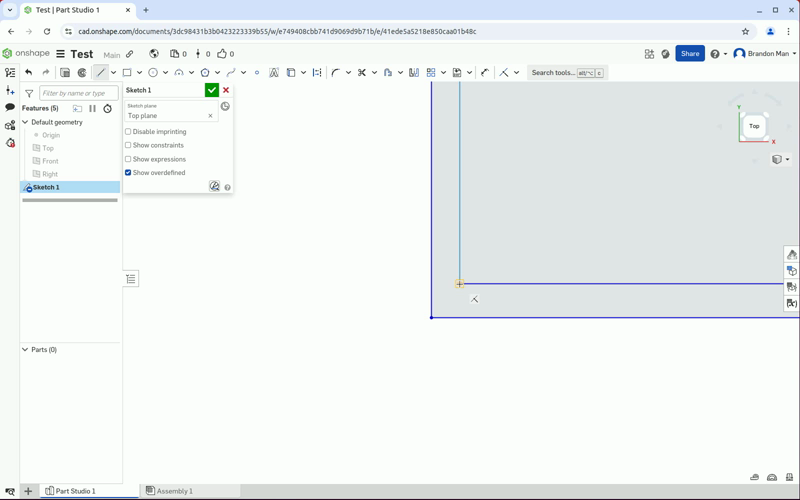
scroll(-6)
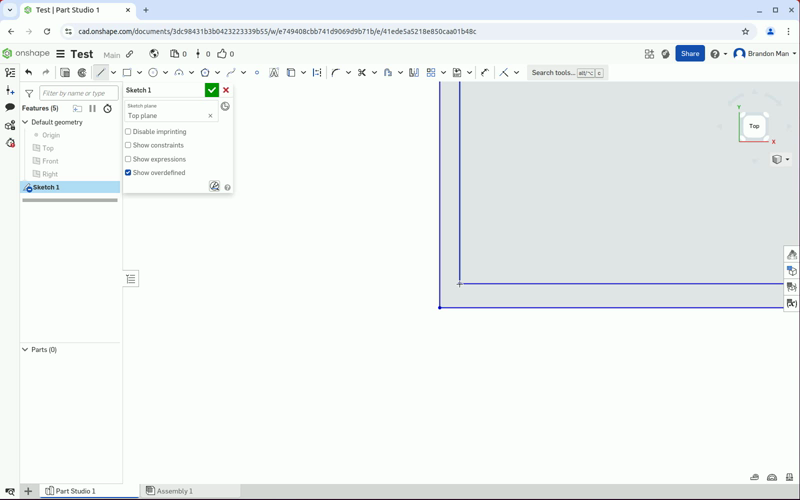
scroll(-6)
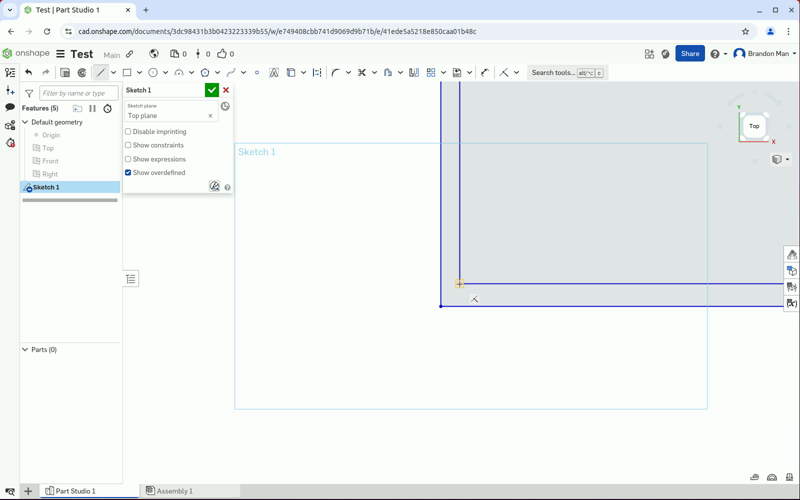
scroll(-6)
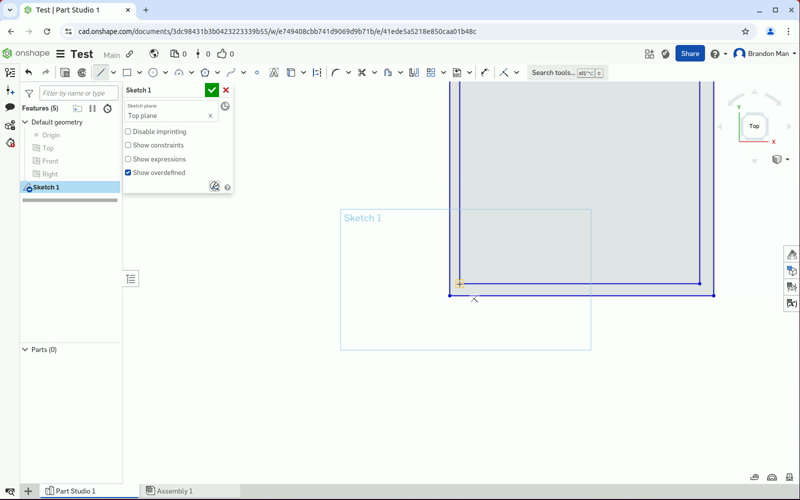
scroll(-6)
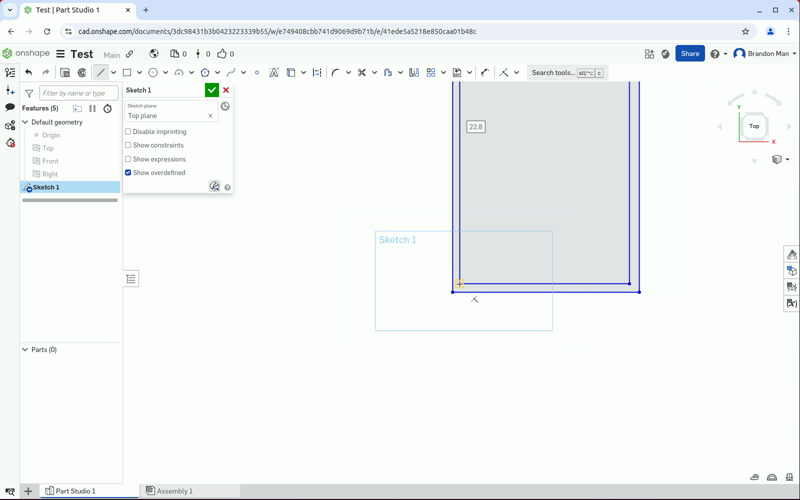
scroll(-6)
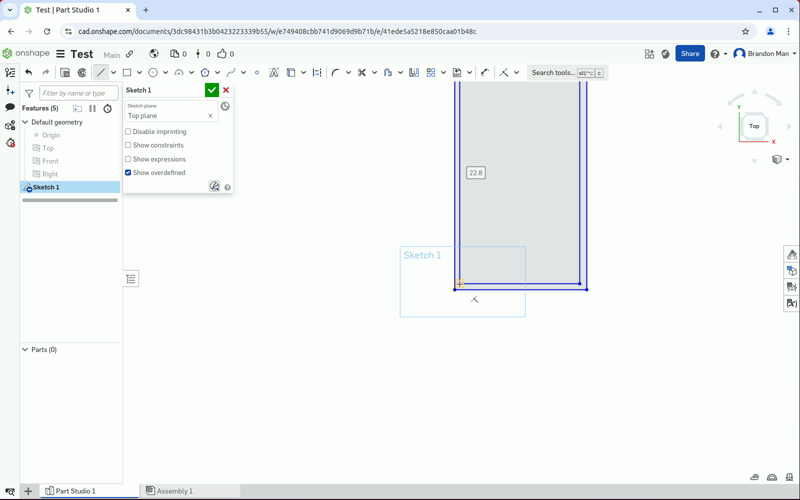
scroll(-6)
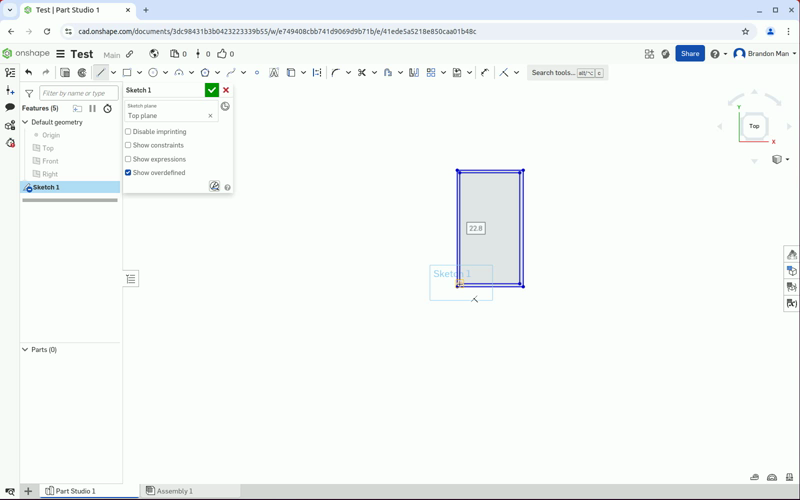
key(esc)
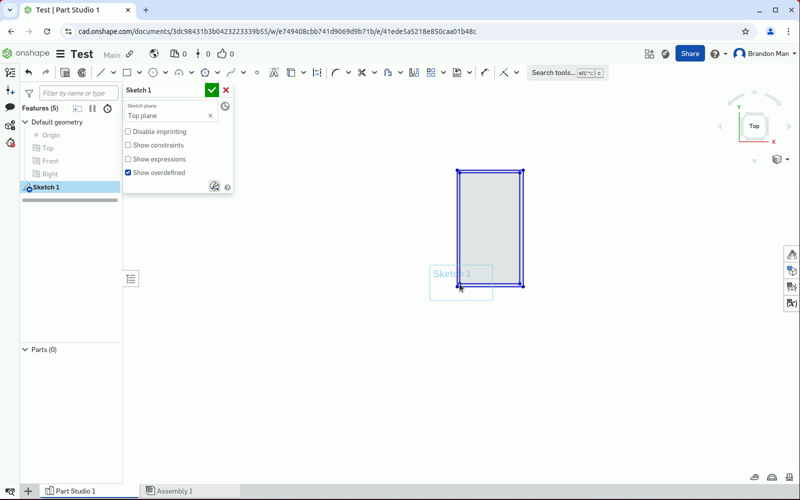
mouse_move(522, 171)
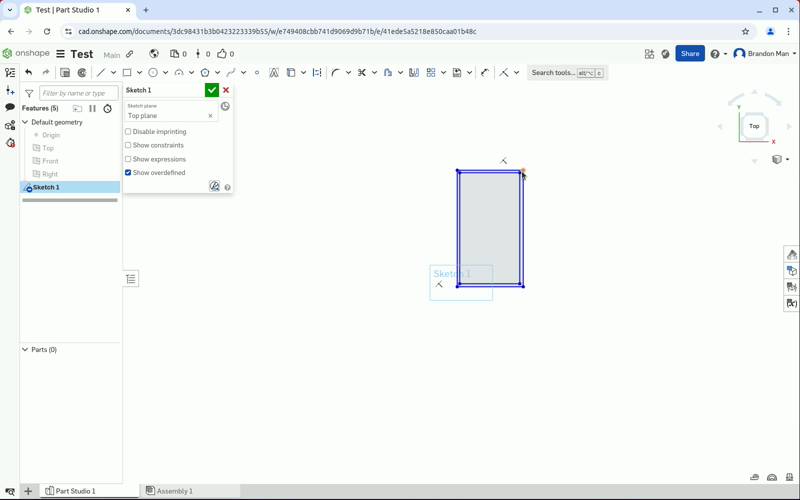
scroll(6)
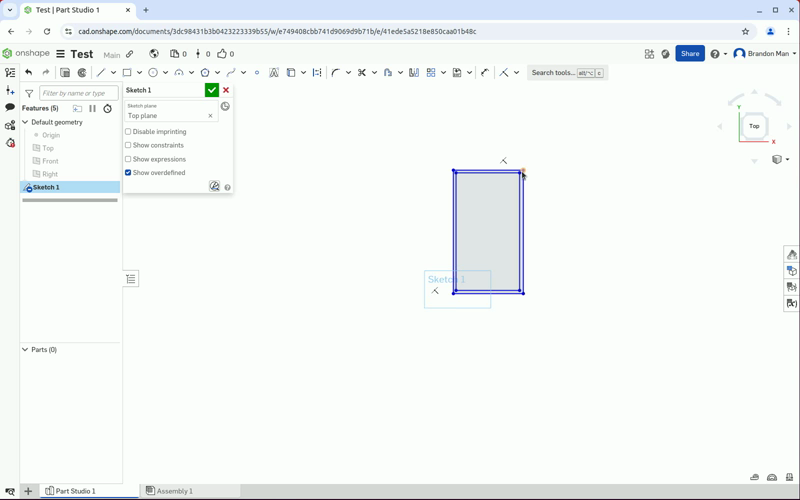
scroll(6)
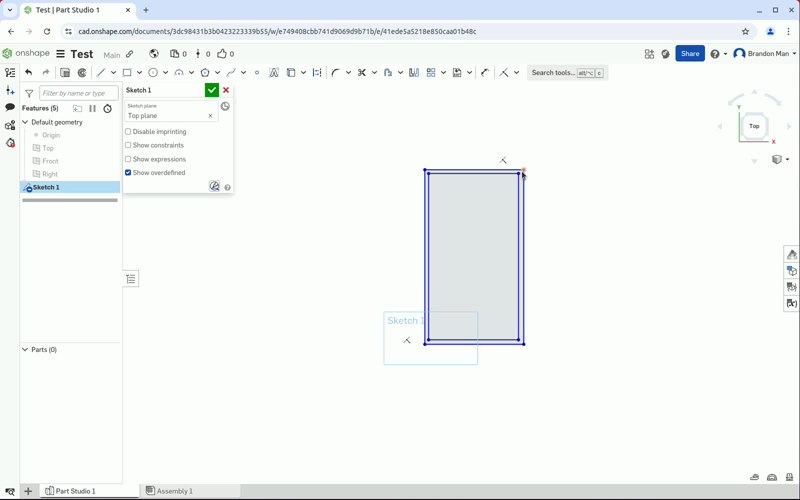
scroll(6)
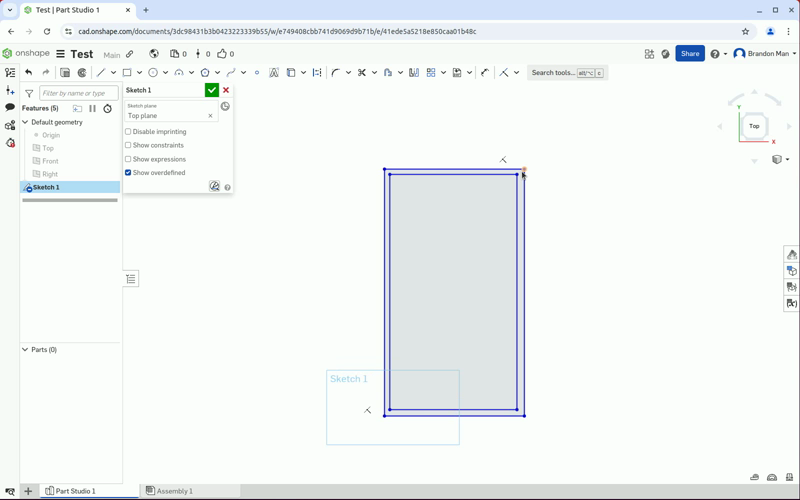
scroll(6)
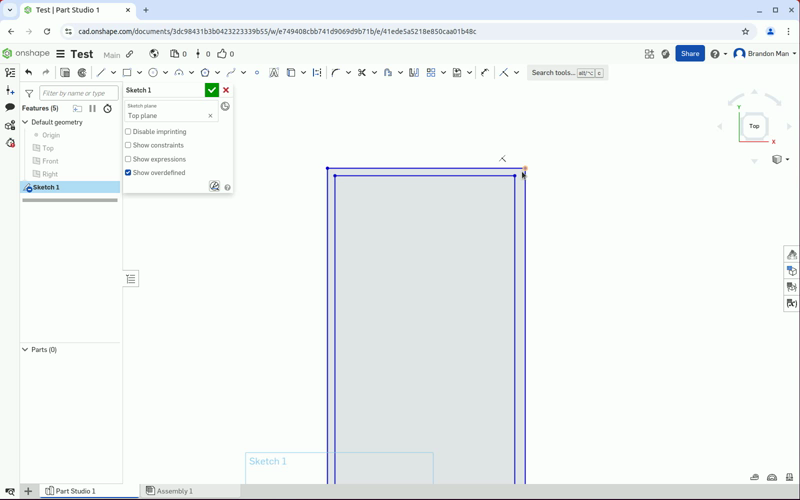
scroll(6)
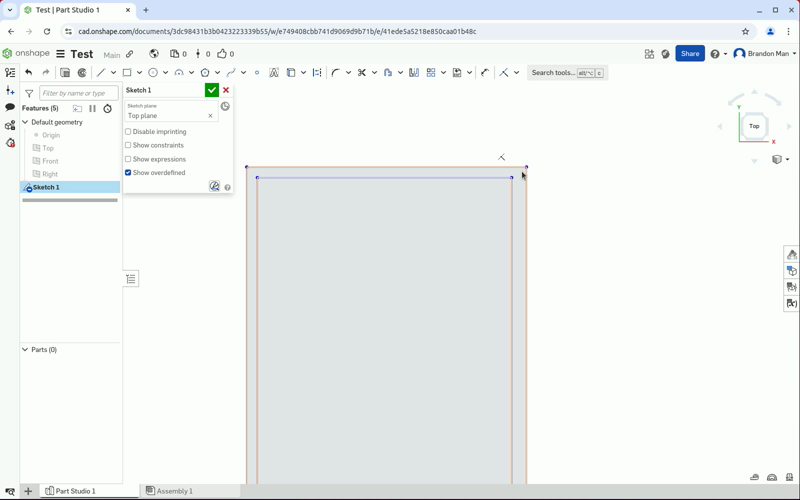
scroll(6)
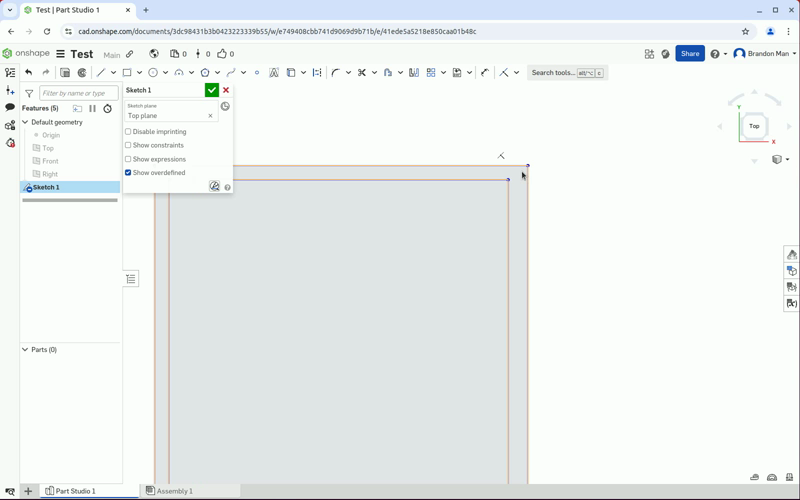
scroll(6)
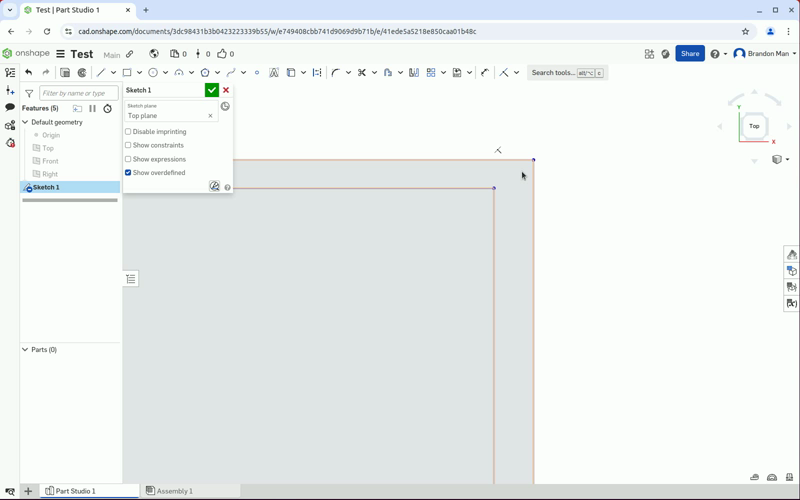
click(522, 171)
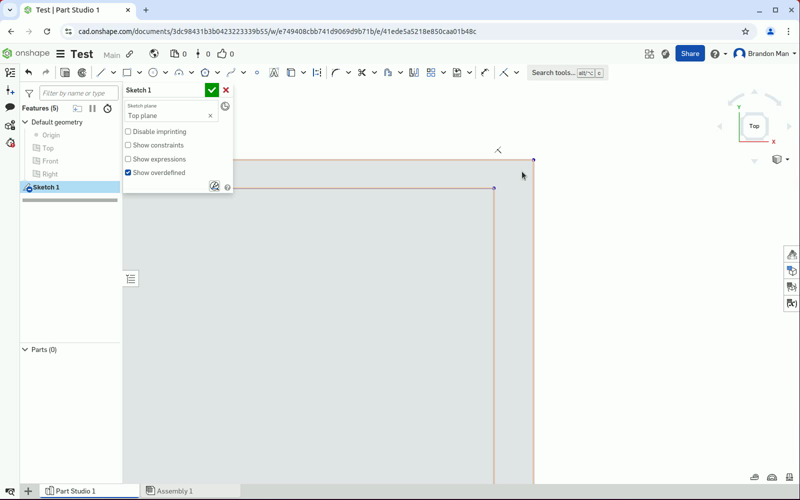
scroll(-6)
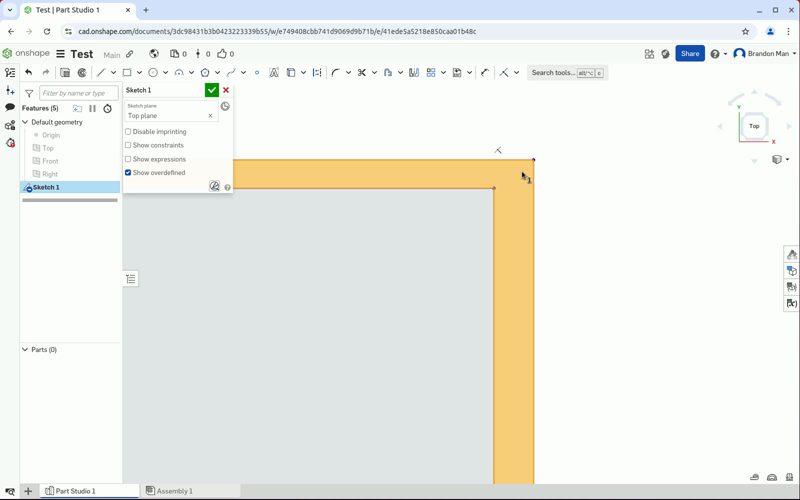
scroll(-6)
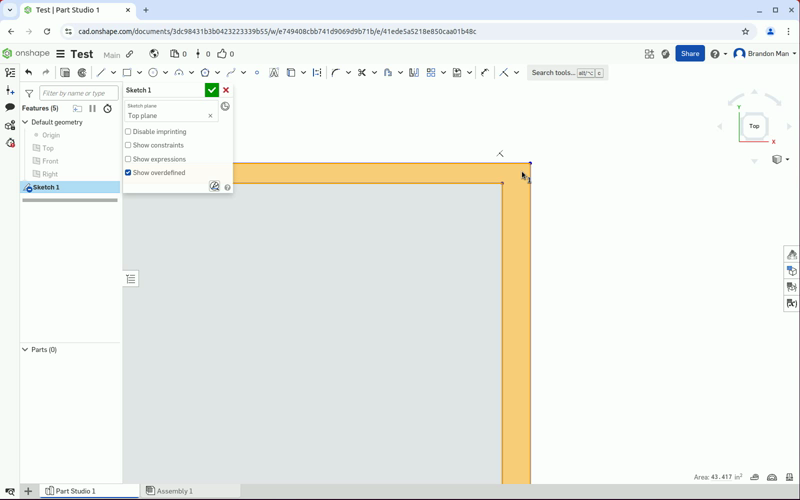
scroll(-6)
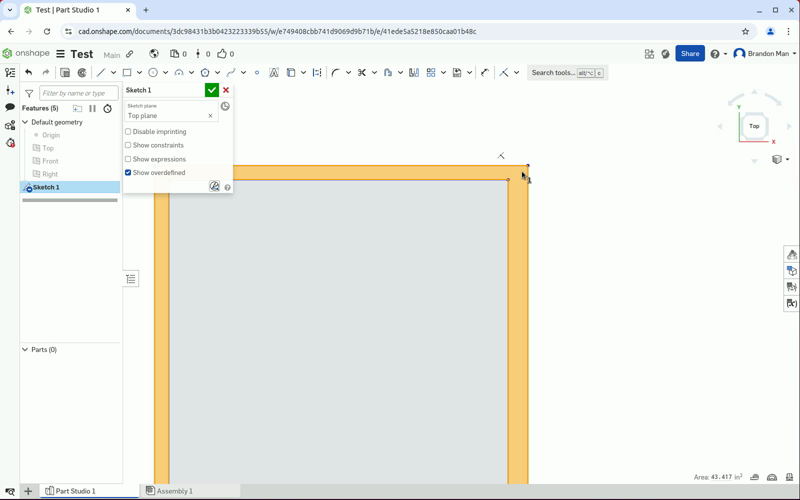
scroll(-6)
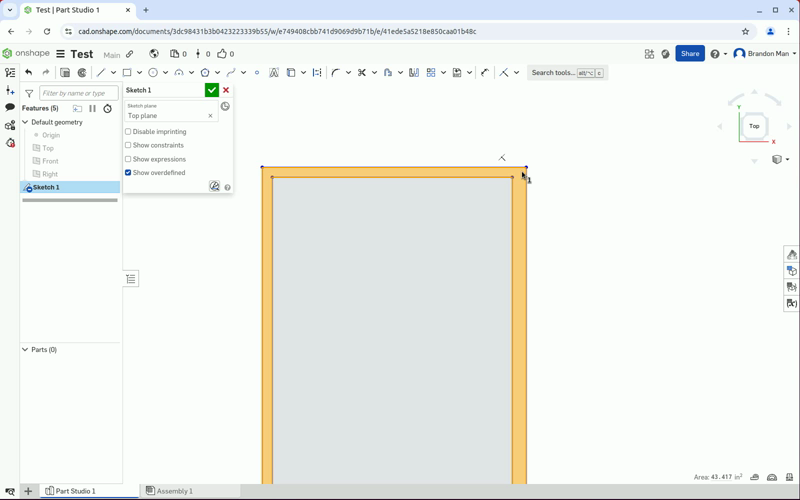
scroll(-6)
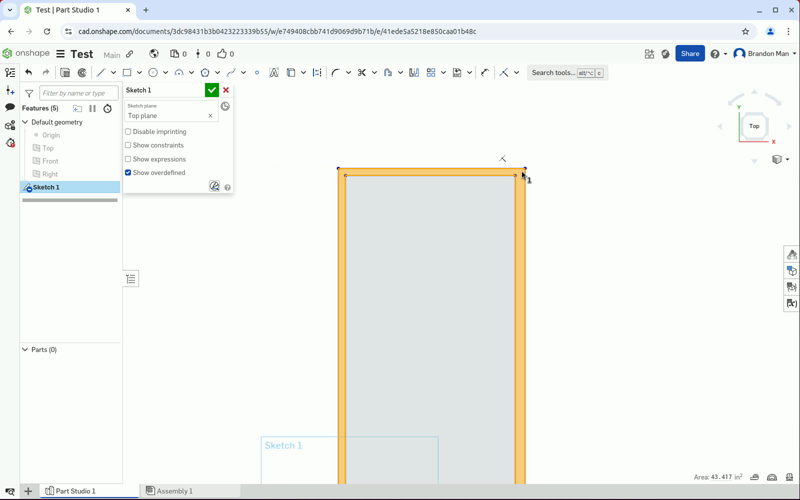
scroll(-6)
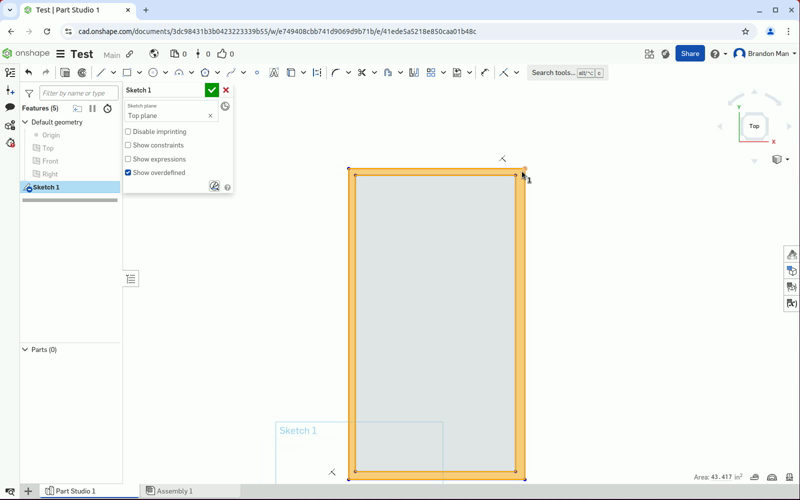
scroll(-6)
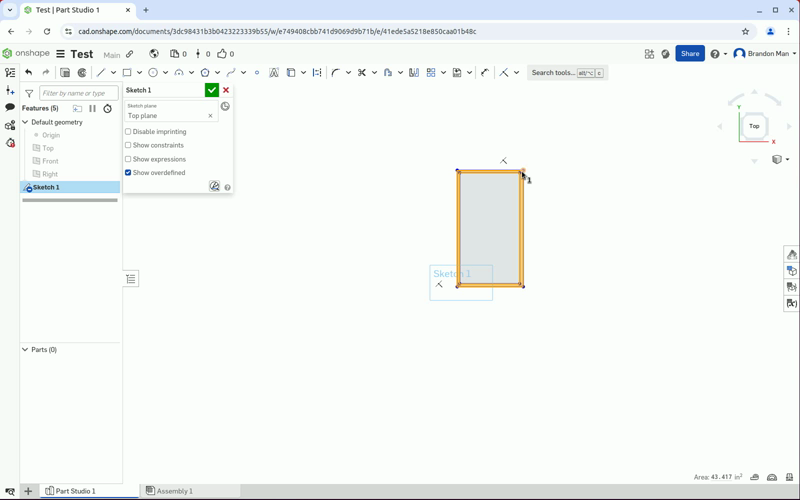
mouse_move(73, 352)
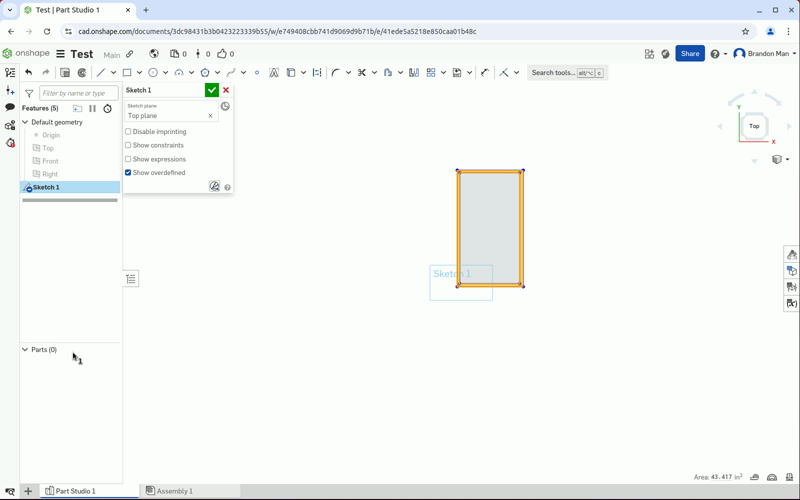
key(shift+y)
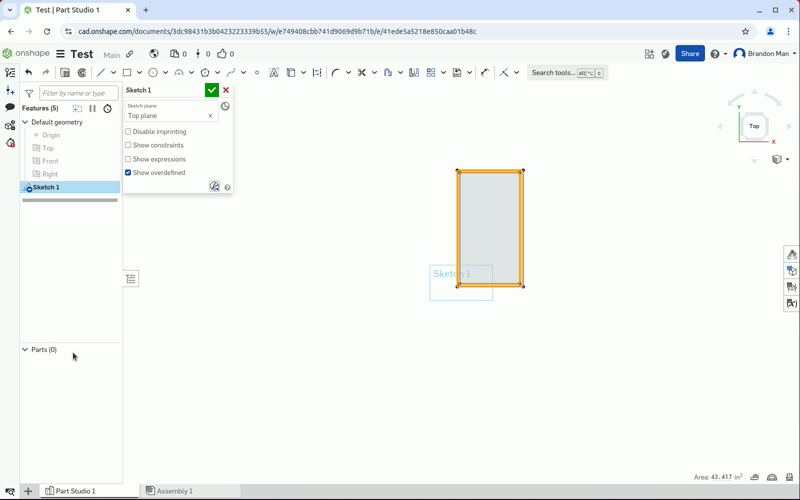
key(shift+e)
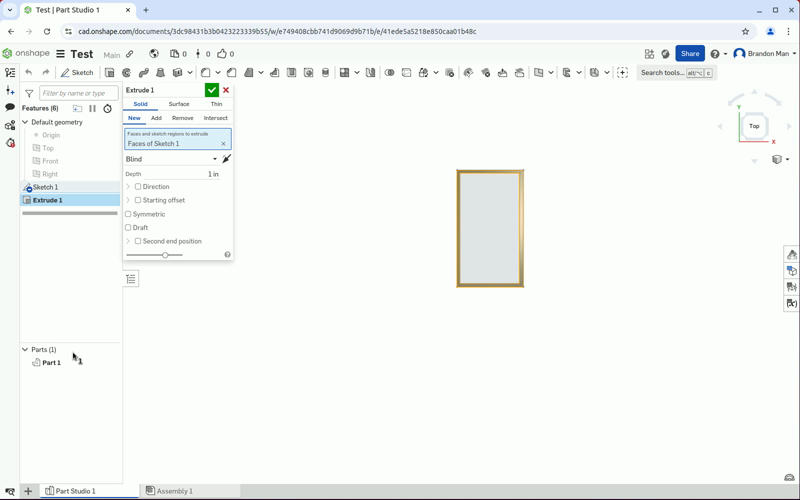
mouse_move(143, 106)
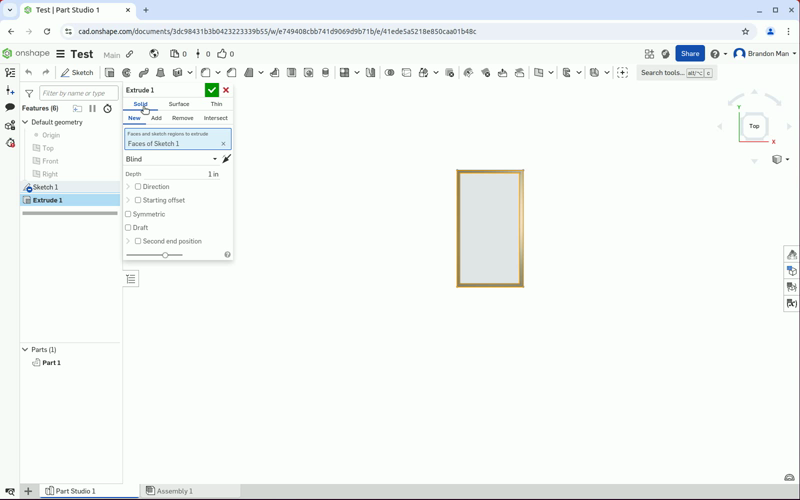
click(143, 106)
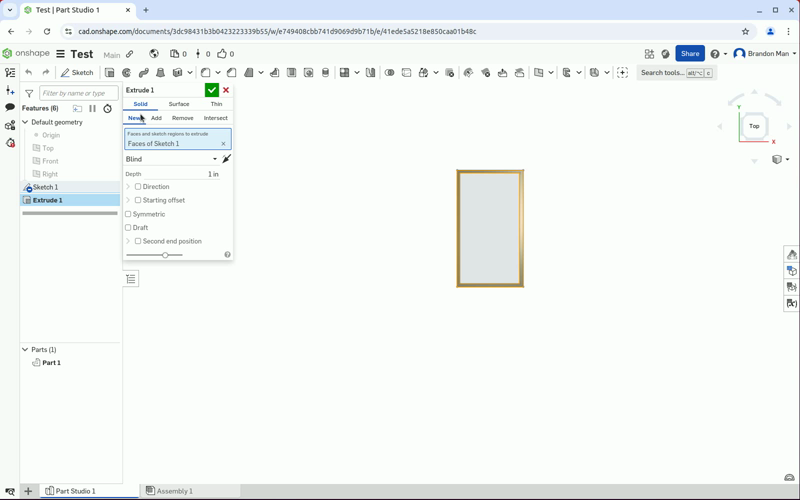
mouse_move(137, 120)
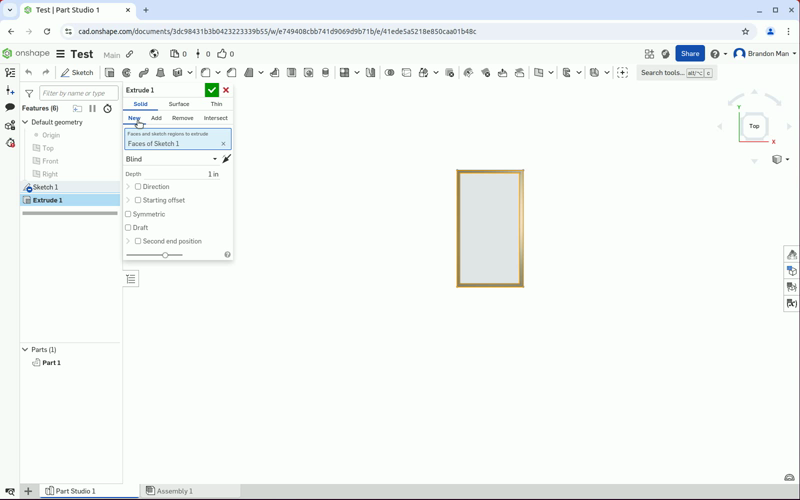
click(137, 120)
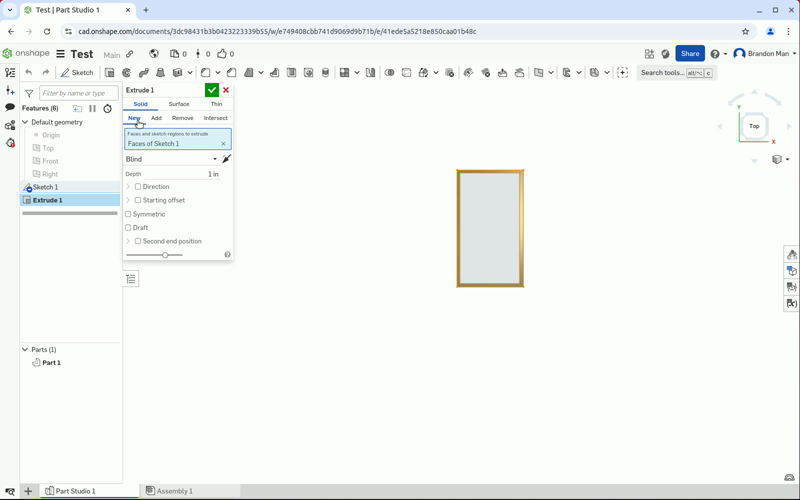
key(tab, 4)
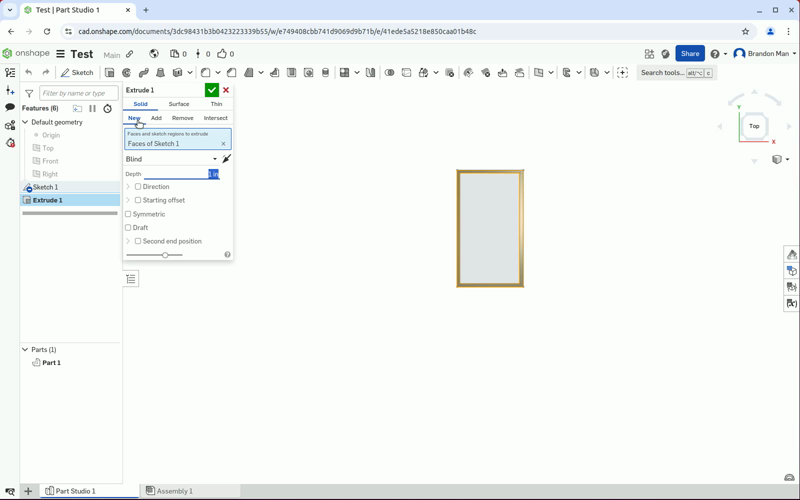
text(13.48)
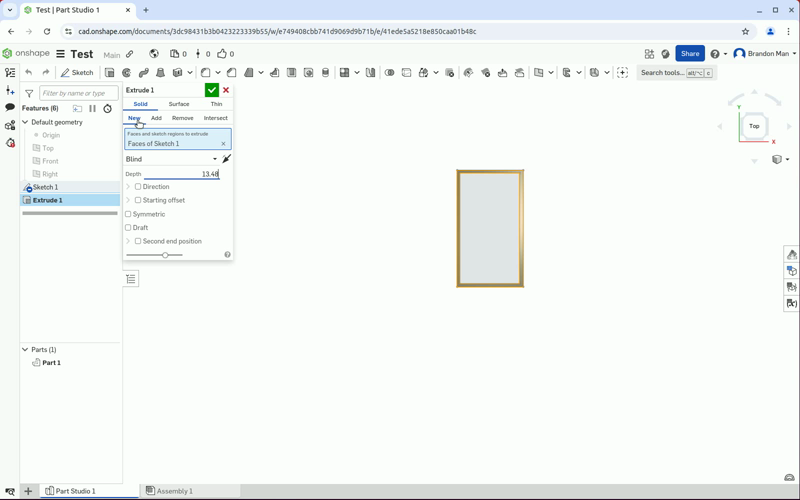
key(enter)
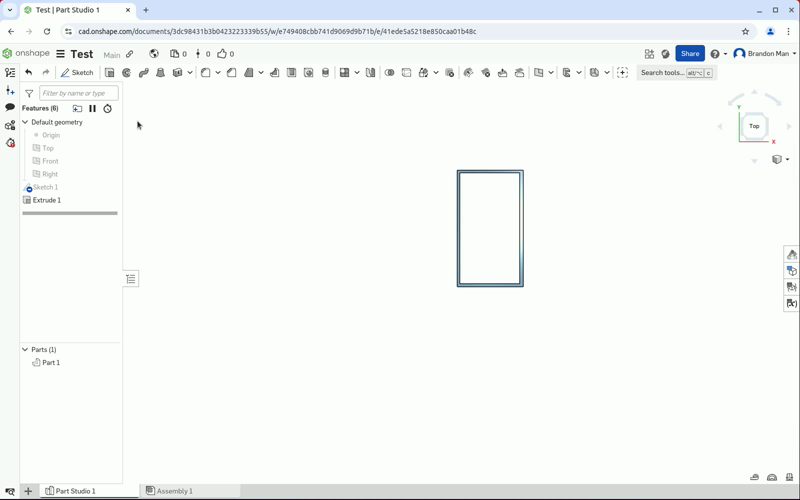
key(shift+h)
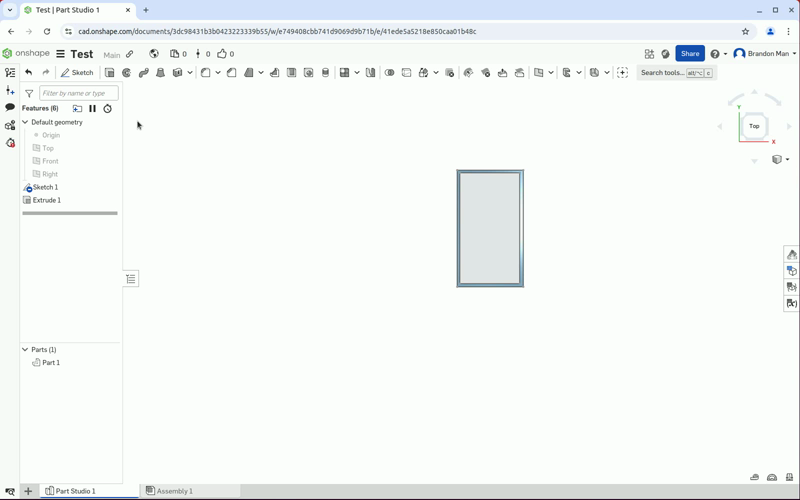
key(shift+h)
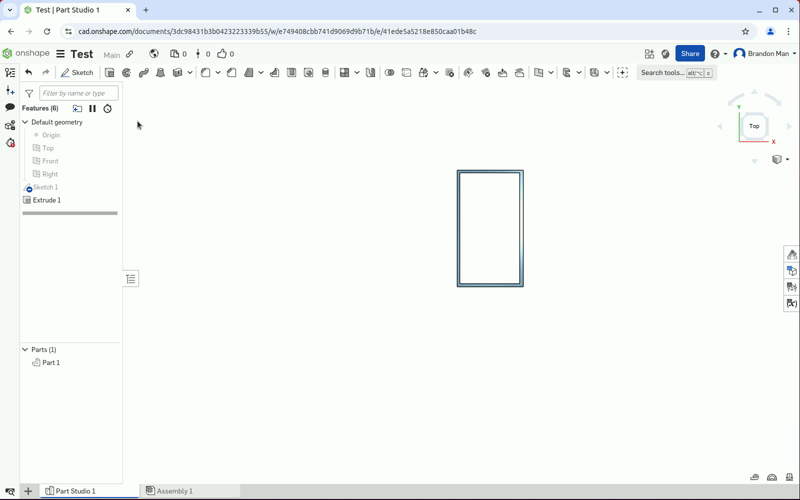
mouse_move(73, 189)
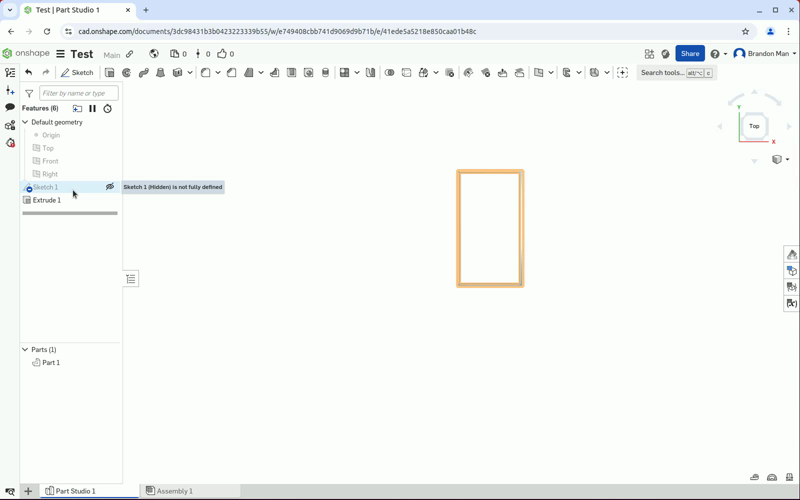
click(73, 189)
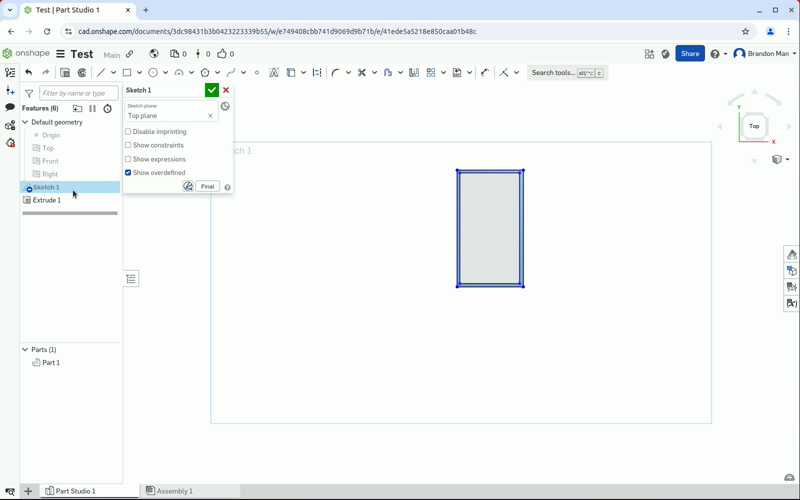
mouse_move(229, 92)
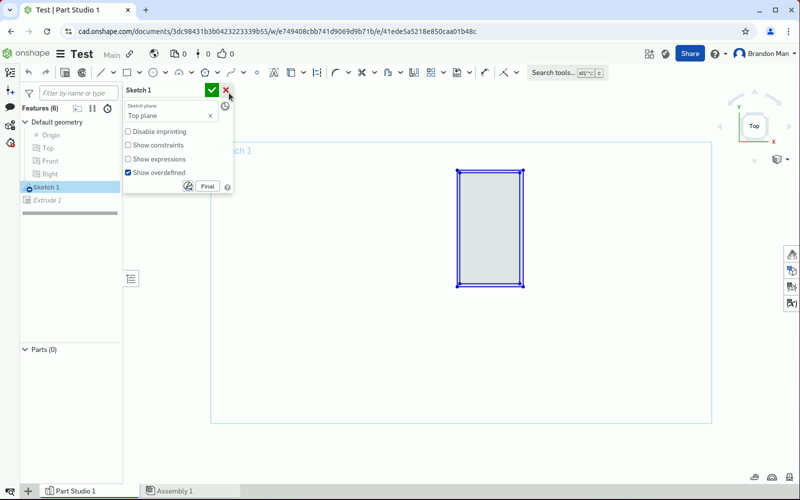
click(229, 92)
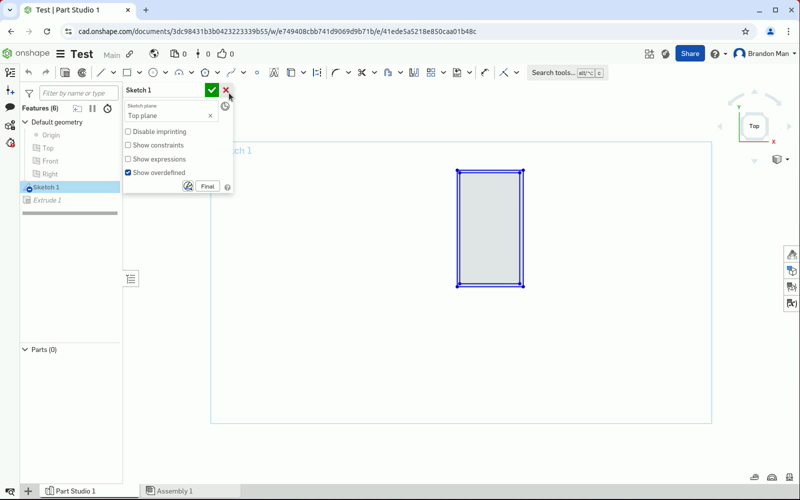
key(shift+s)
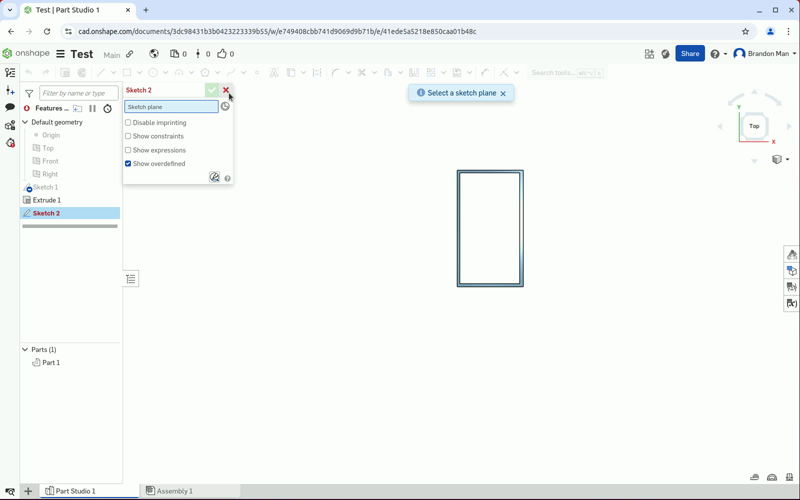
mouse_move(73, 150)
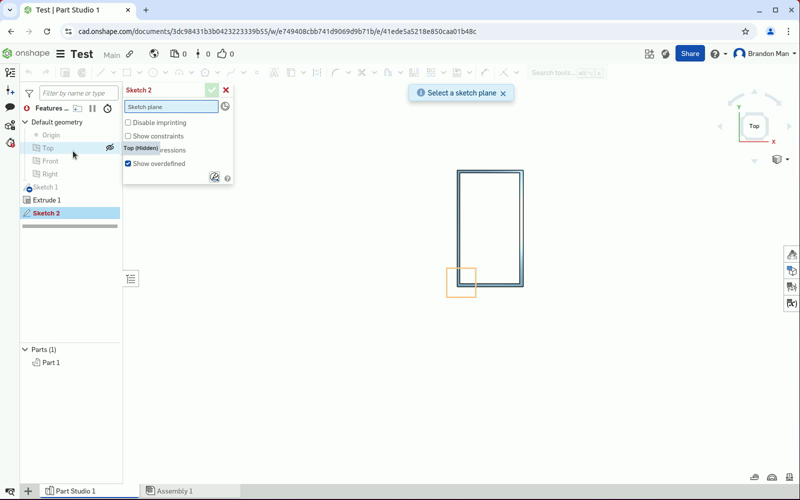
click(73, 150)
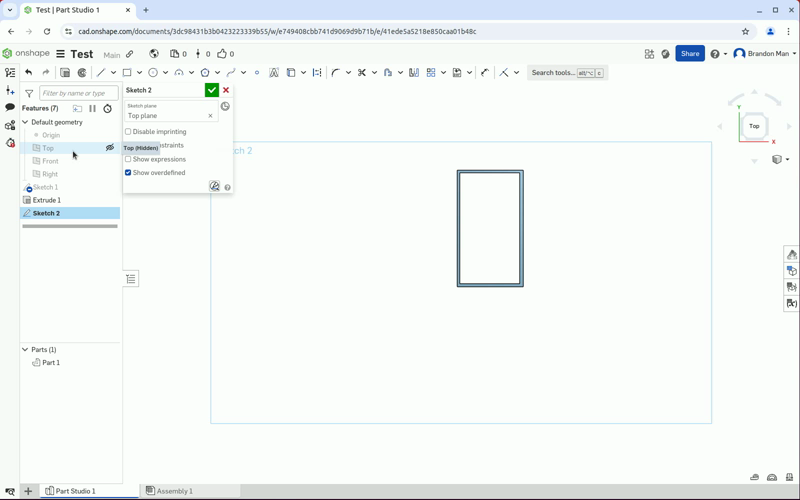
mouse_move(73, 352)
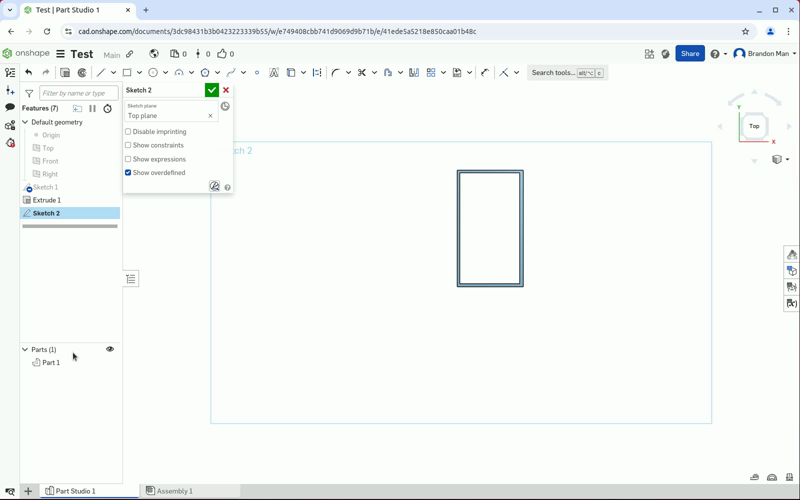
key(y)
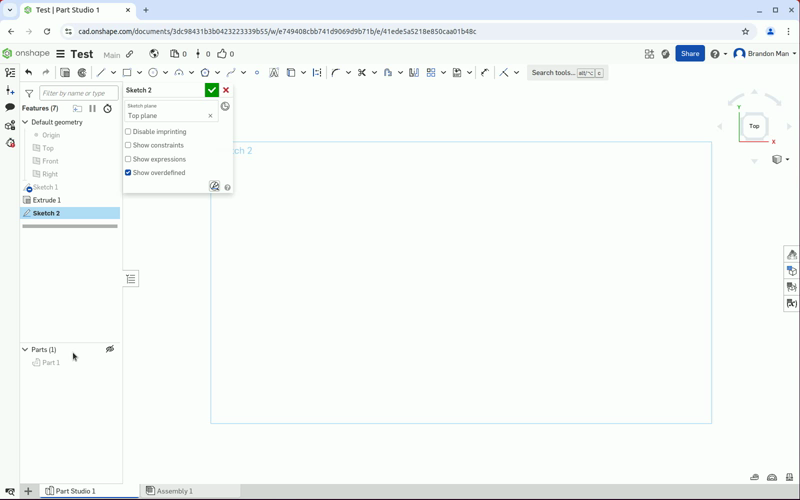
key(l)
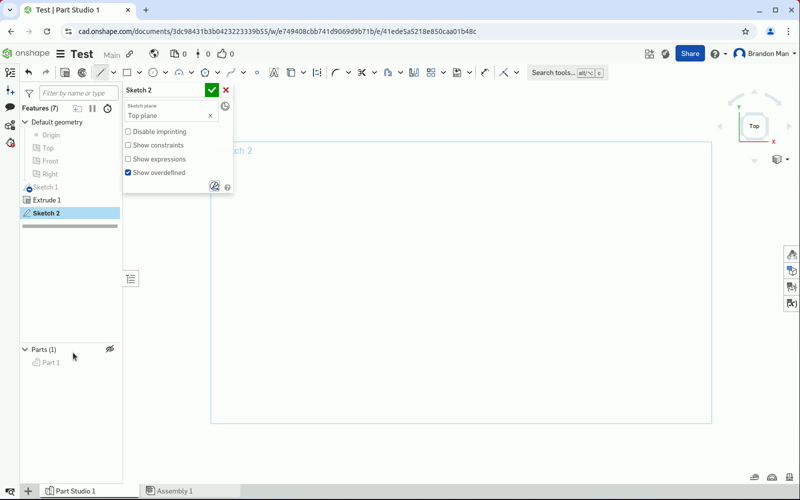
key_down(shift)
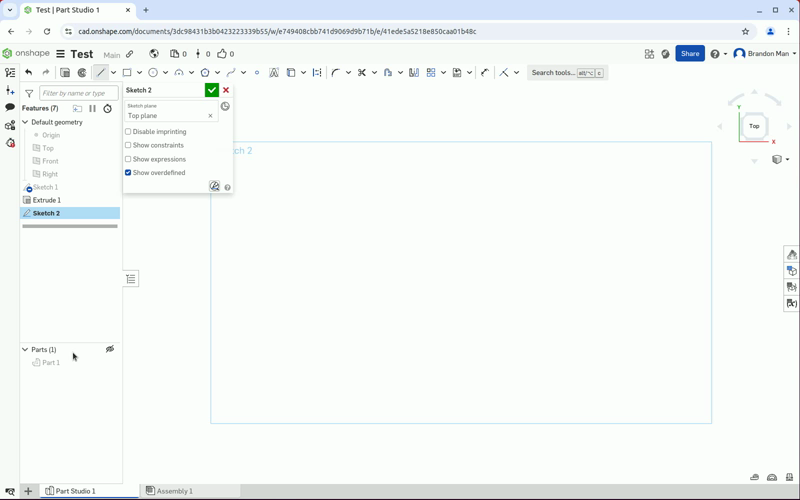
mouse_move(460, 282)
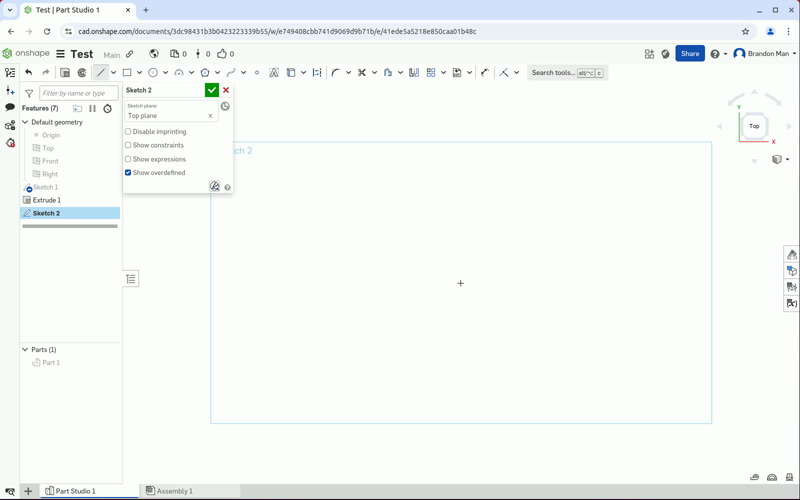
click(460, 282)
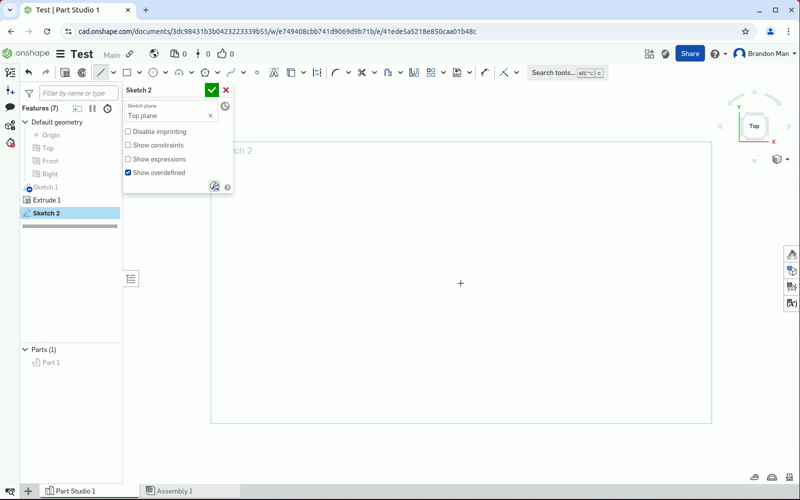
key_up(shift)
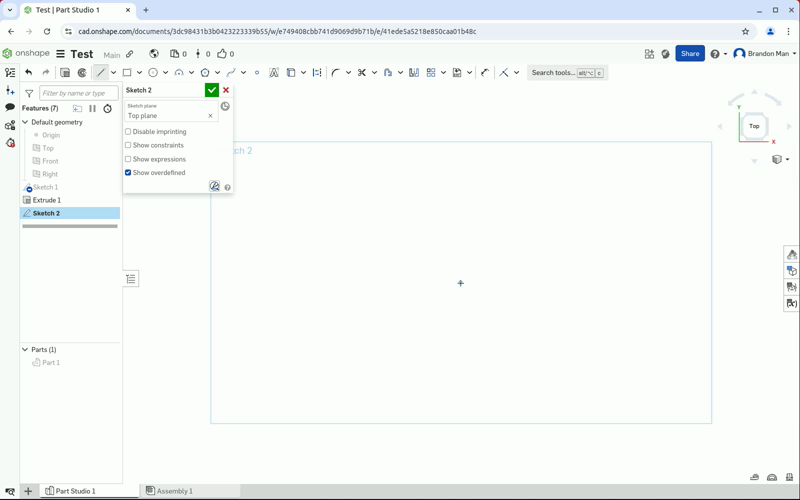
key_down(shift)
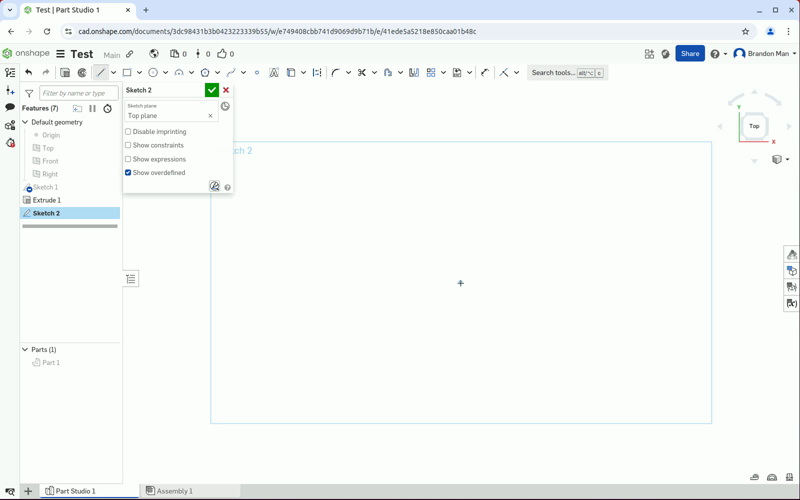
mouse_move(490, 282)
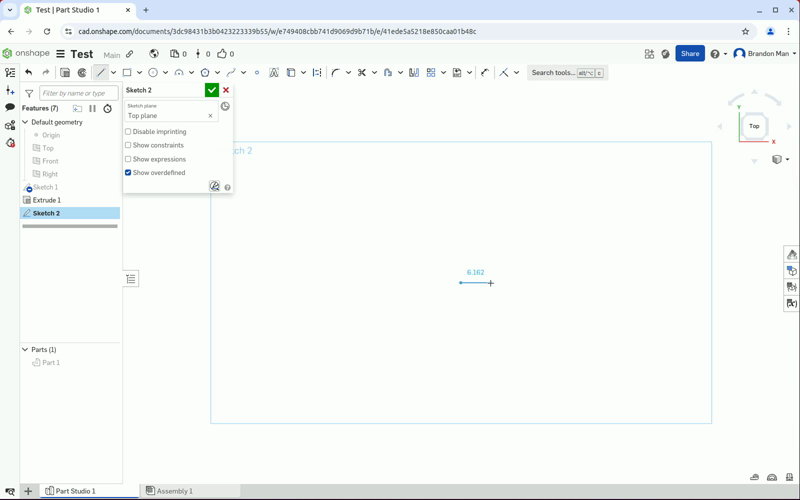
mouse_move(519, 282)
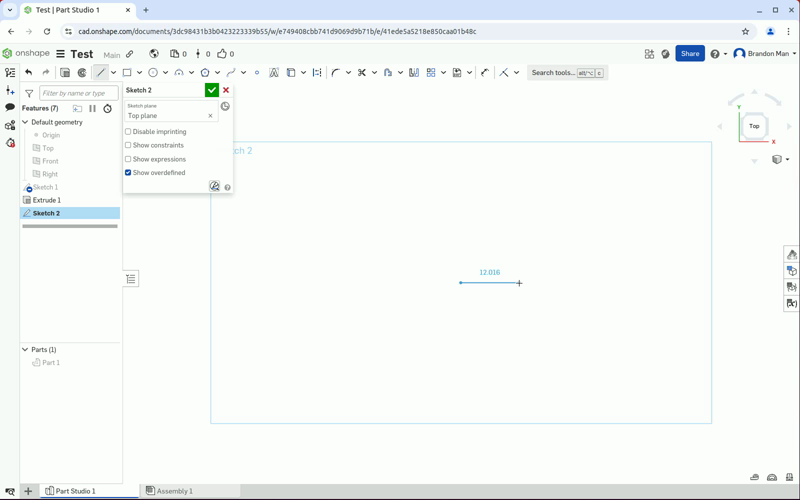
click(519, 282)
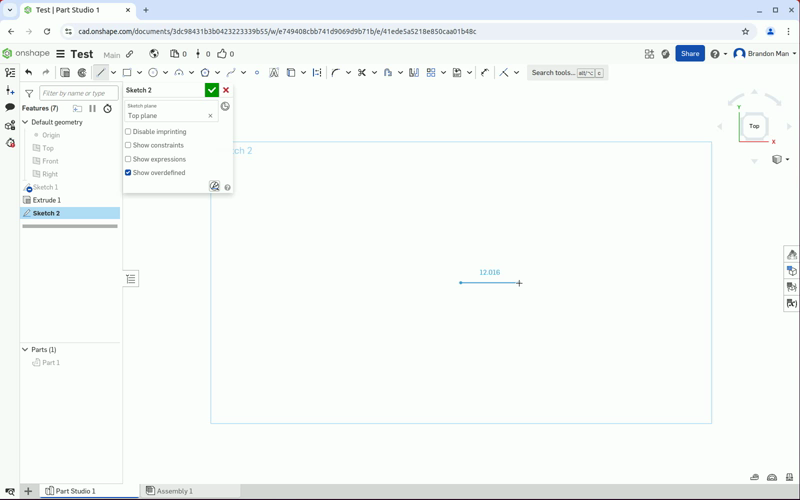
key_up(shift)
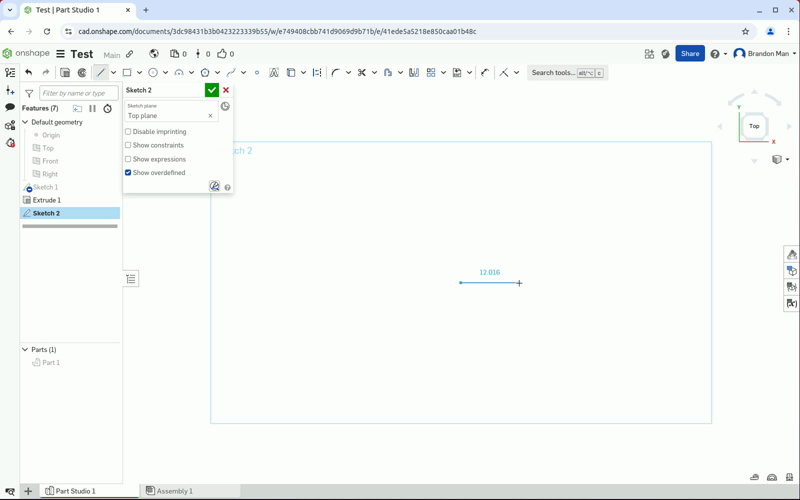
key_down(shift)
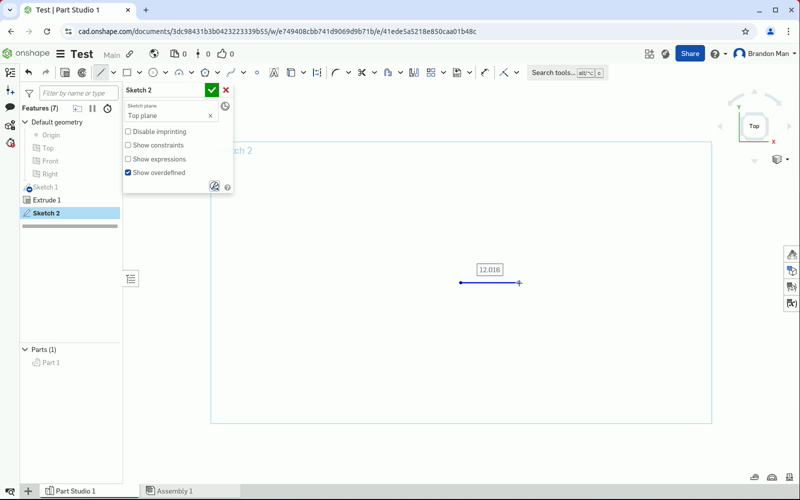
mouse_move(519, 174)
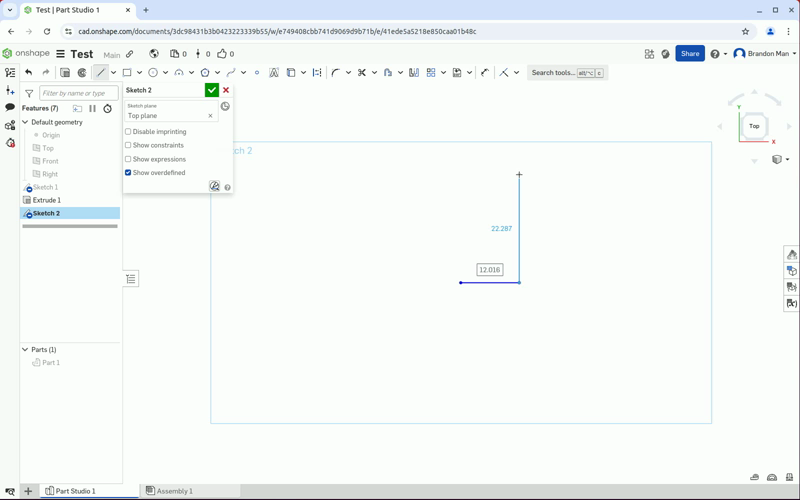
click(519, 174)
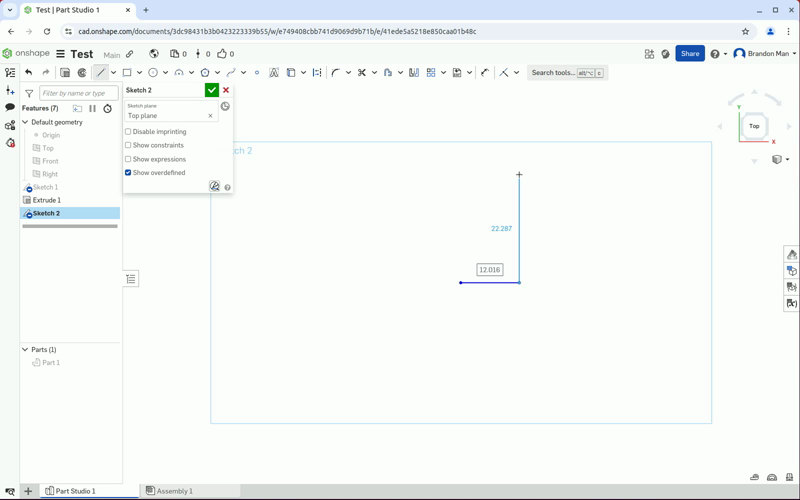
key_up(shift)
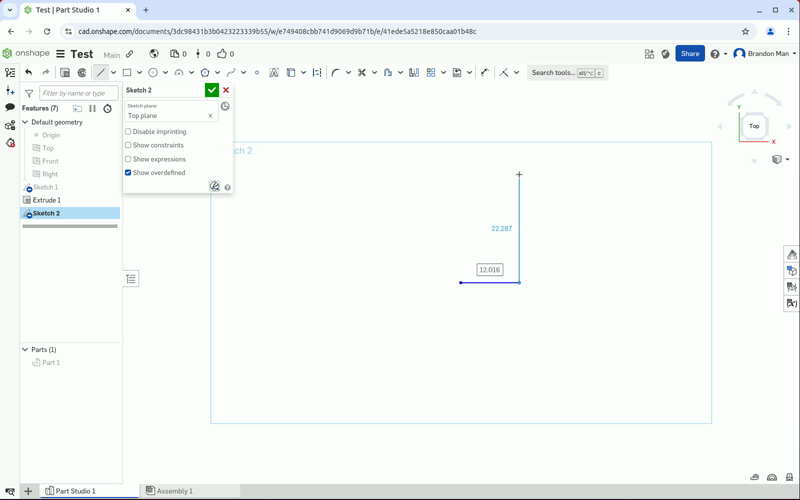
key_down(shift)
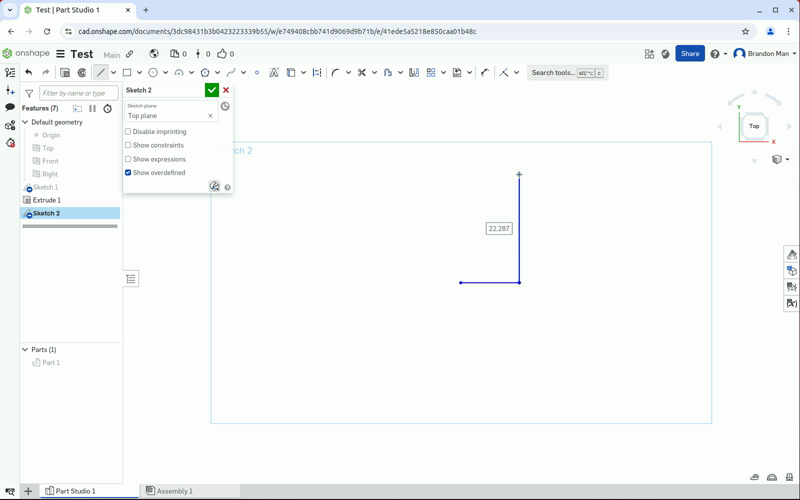
mouse_move(549, 174)
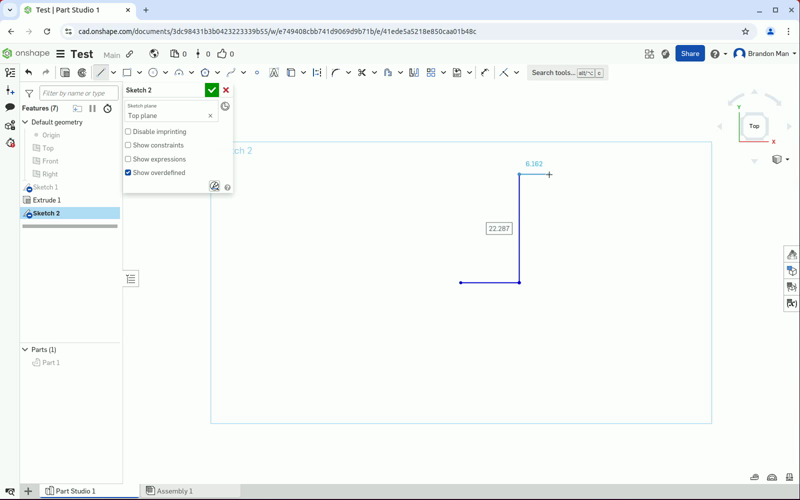
mouse_move(460, 174)
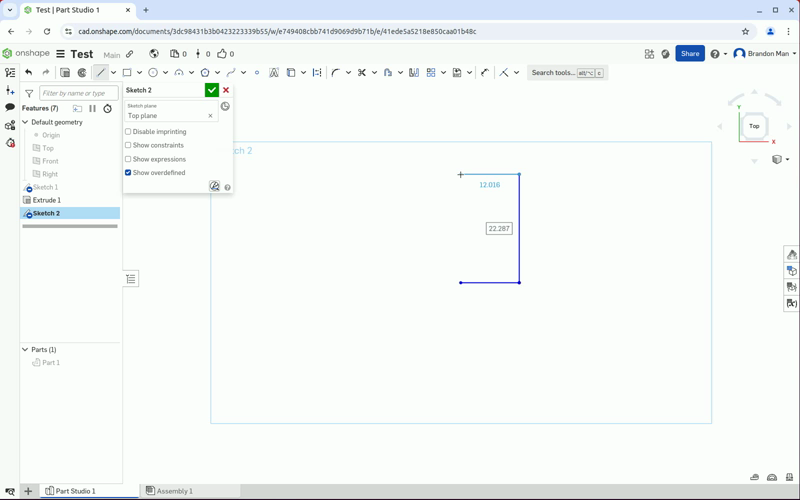
click(460, 174)
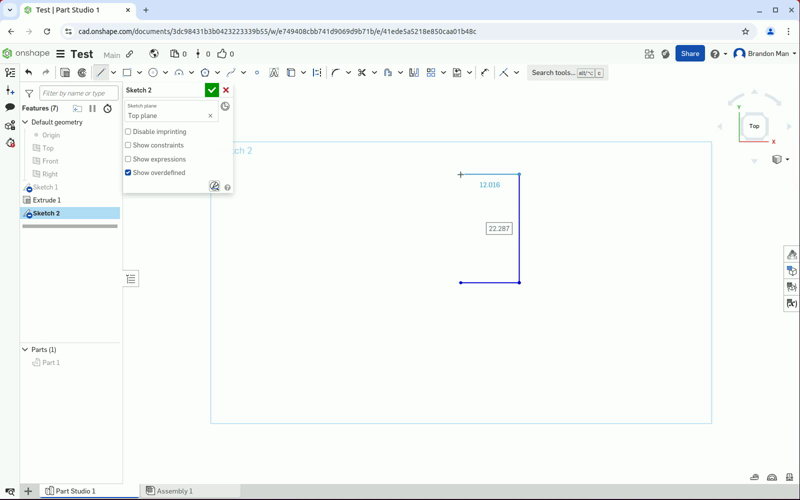
key_up(shift)
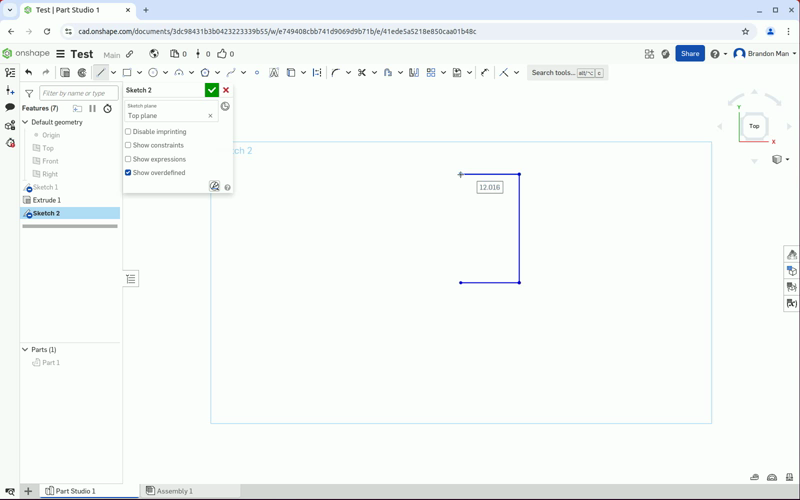
key_down(shift)
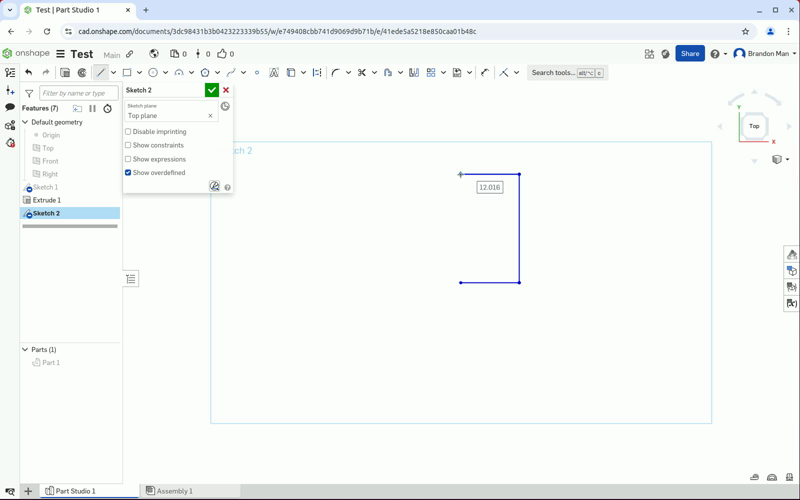
mouse_move(460, 282)
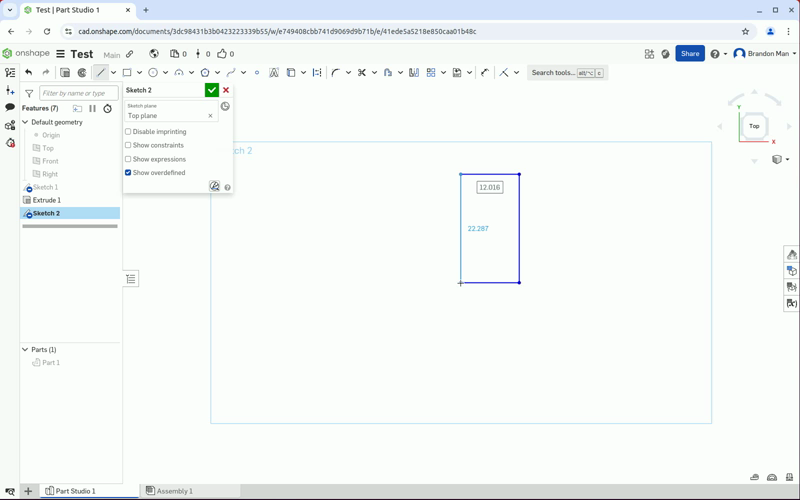
key_up(shift)
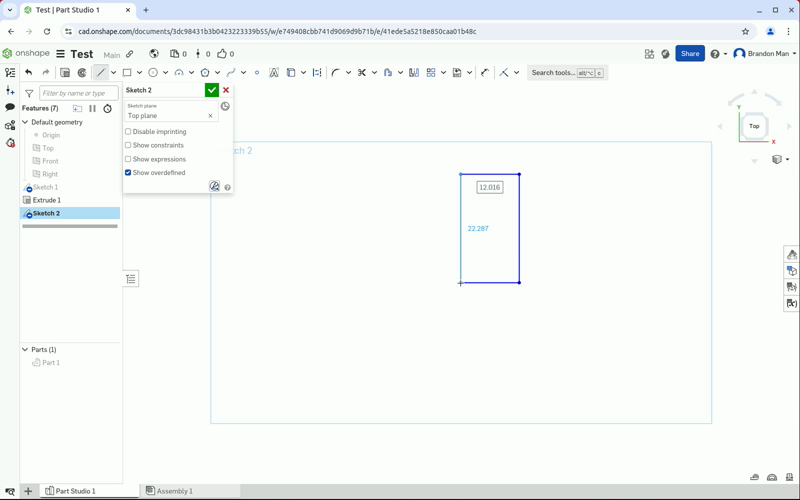
click(460, 282)
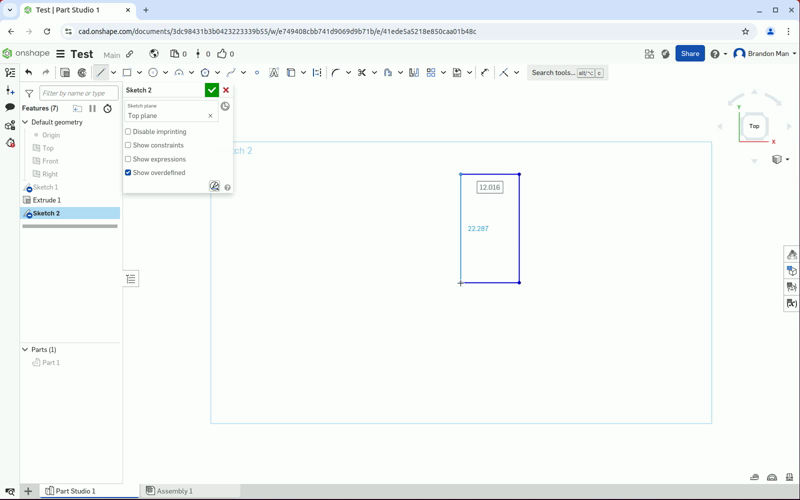
key(esc)
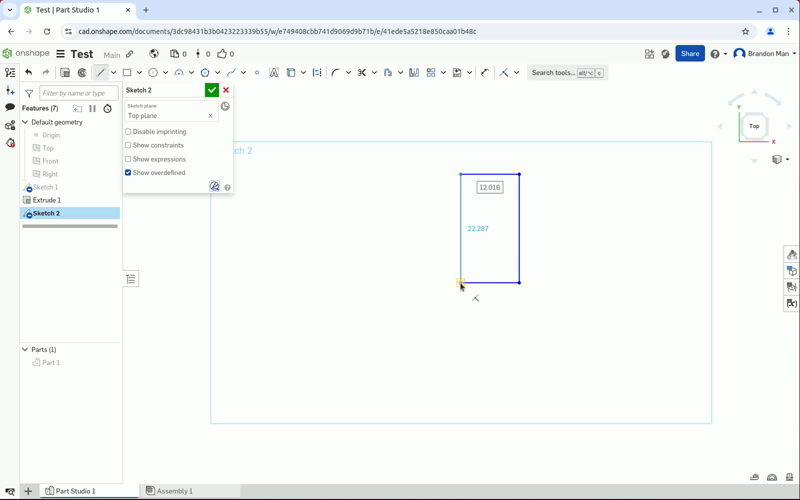
mouse_move(499, 208)
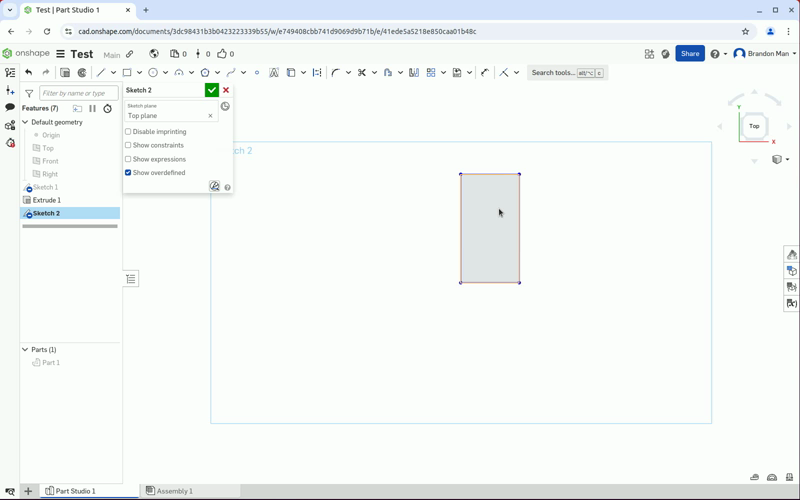
click(499, 208)
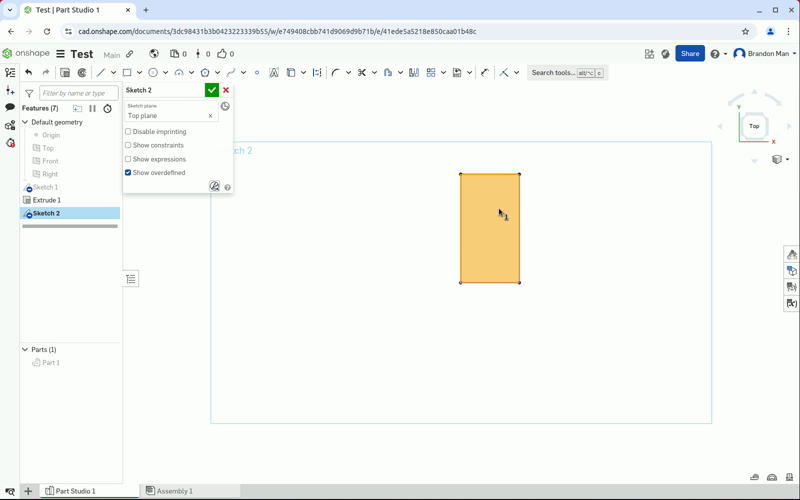
mouse_move(73, 352)
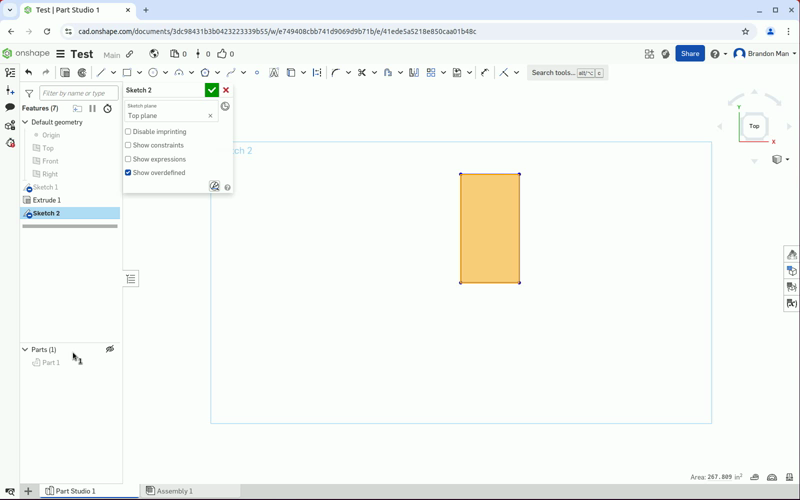
key(shift+y)
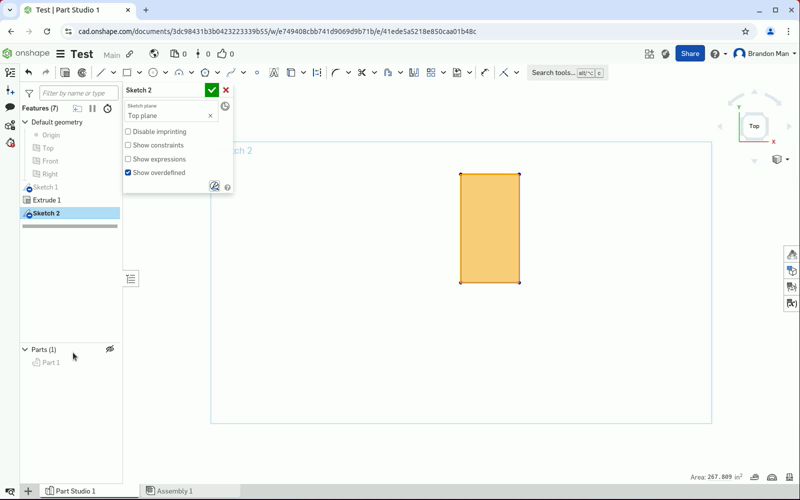
key(shift+e)
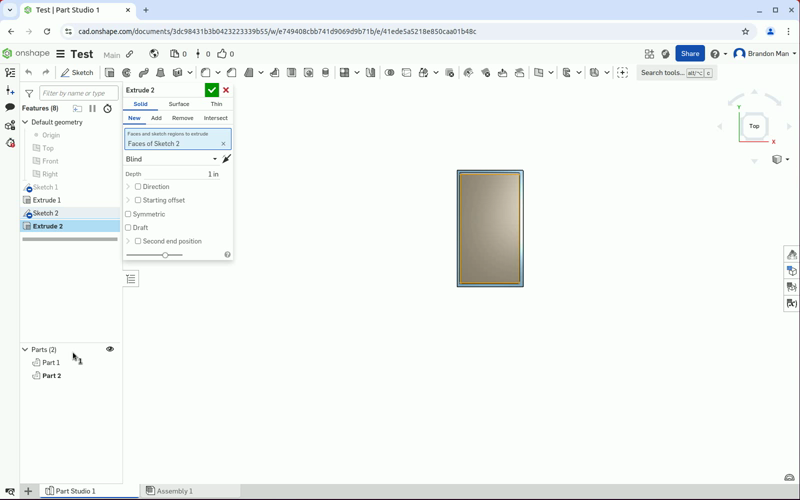
mouse_move(143, 106)
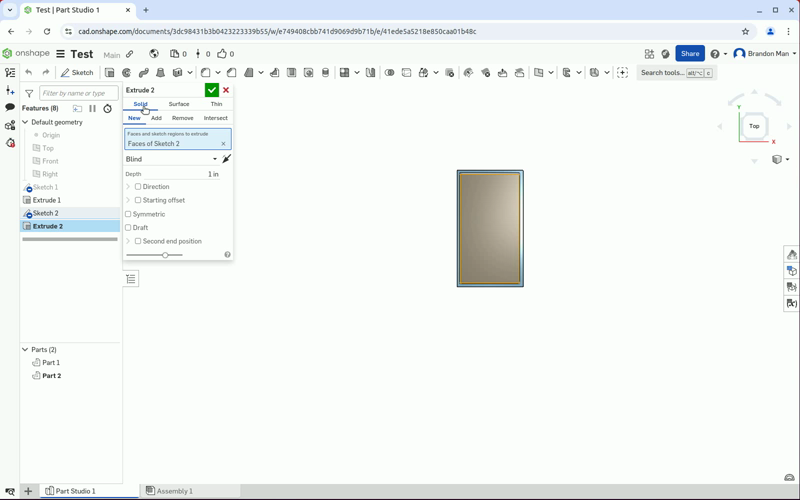
click(143, 106)
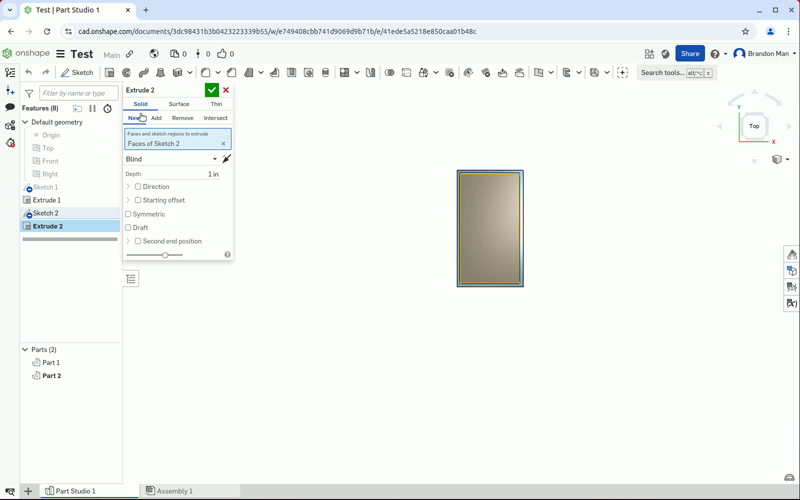
mouse_move(137, 120)
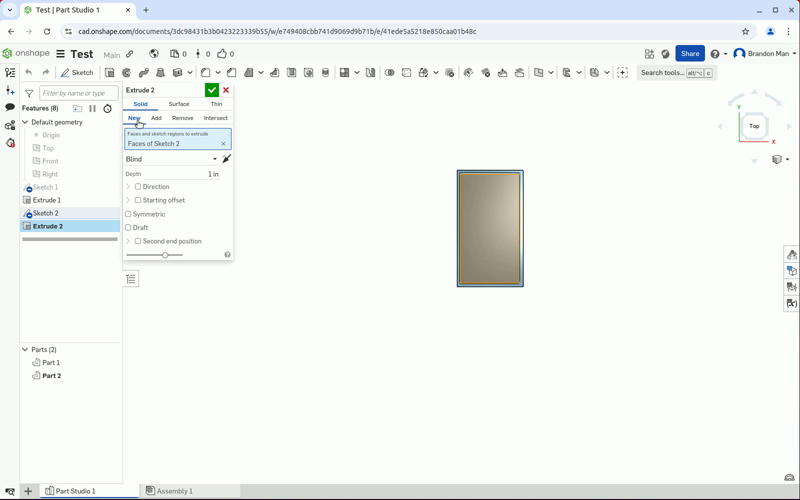
click(137, 120)
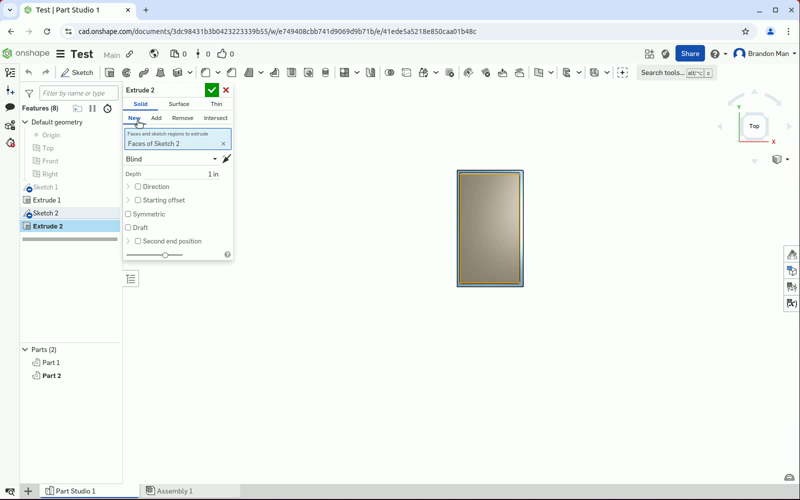
key(tab, 4)
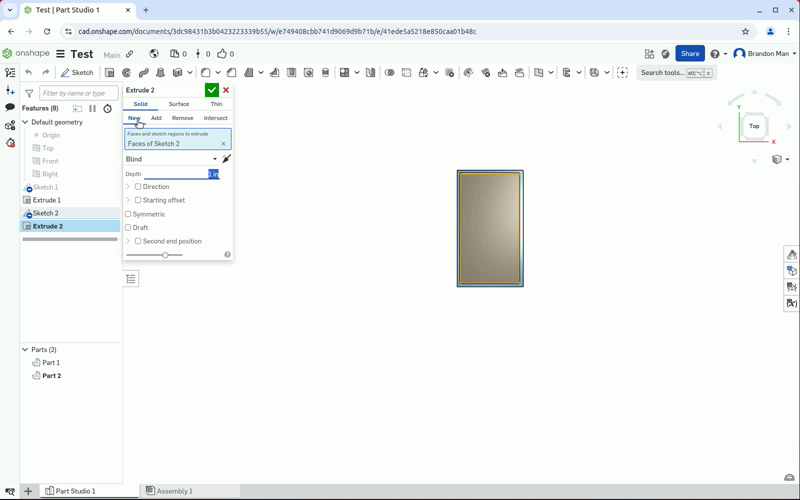
text(-0.241)
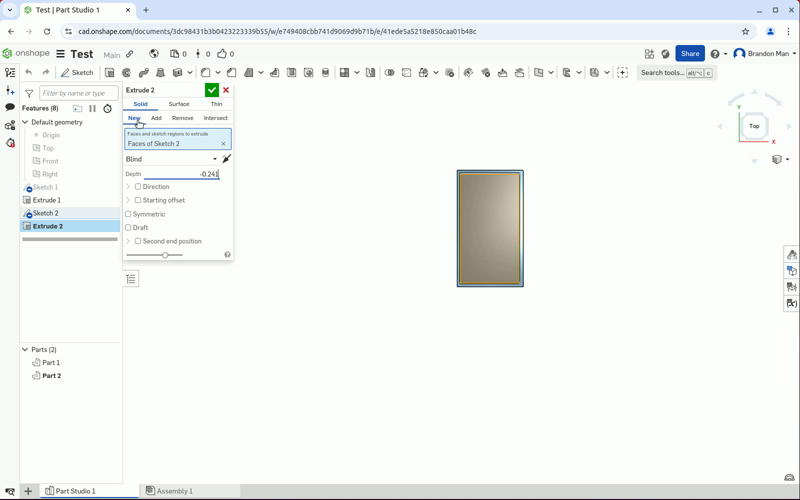
key(enter)
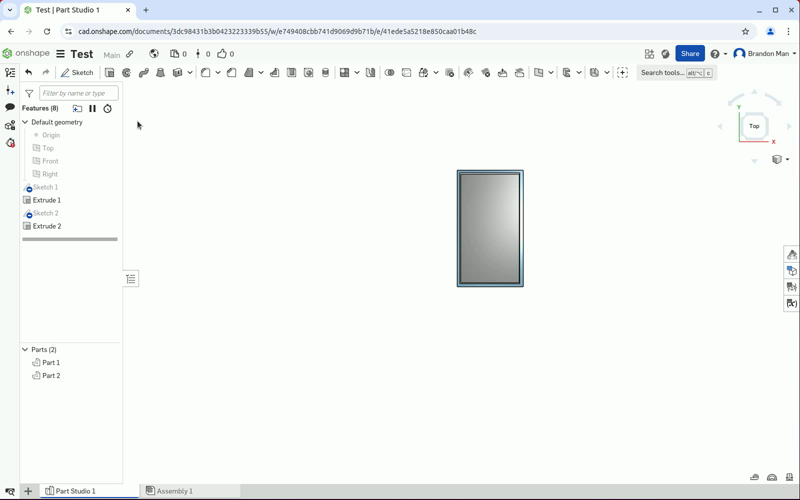
key(shift+h)
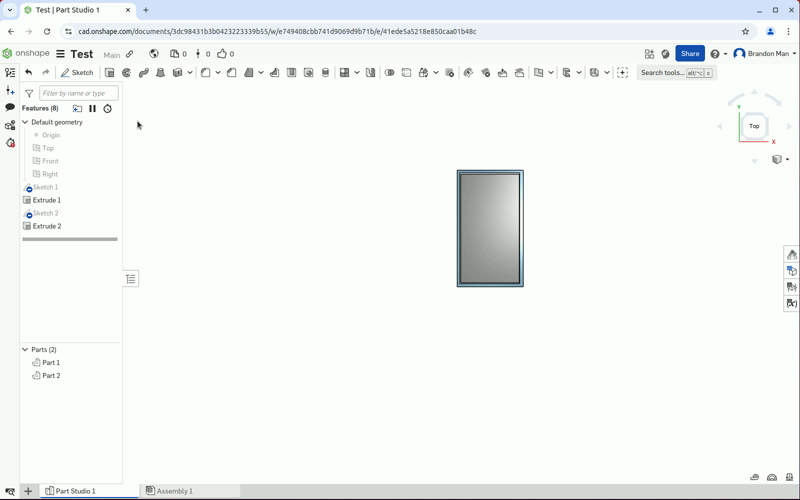
key(shift+h)
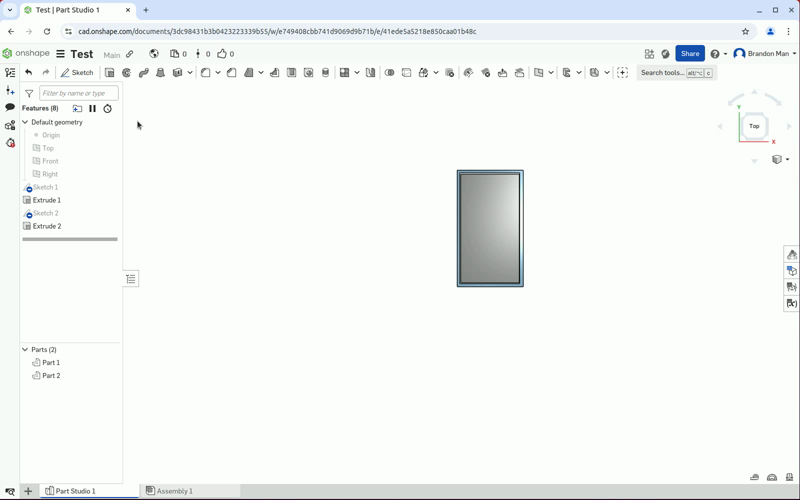
mouse_move(73, 189)
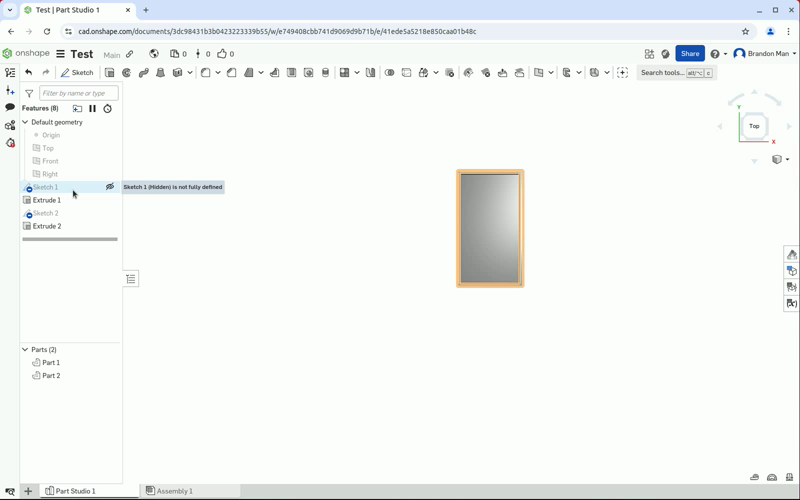
click(73, 189)
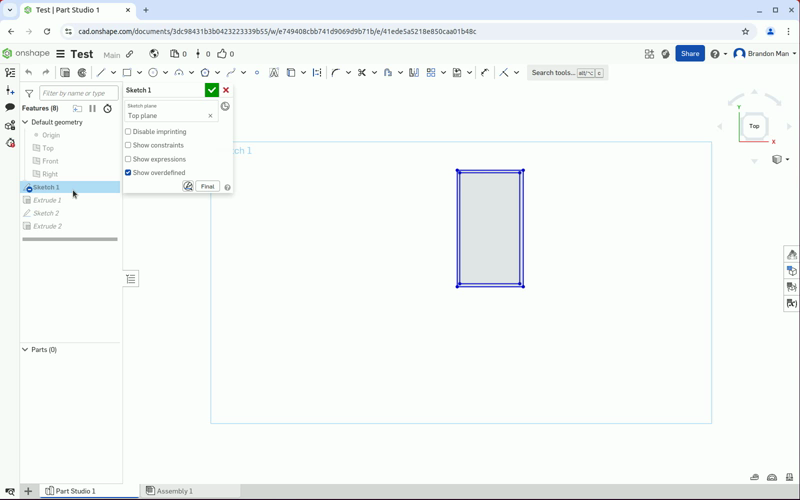
mouse_move(229, 92)
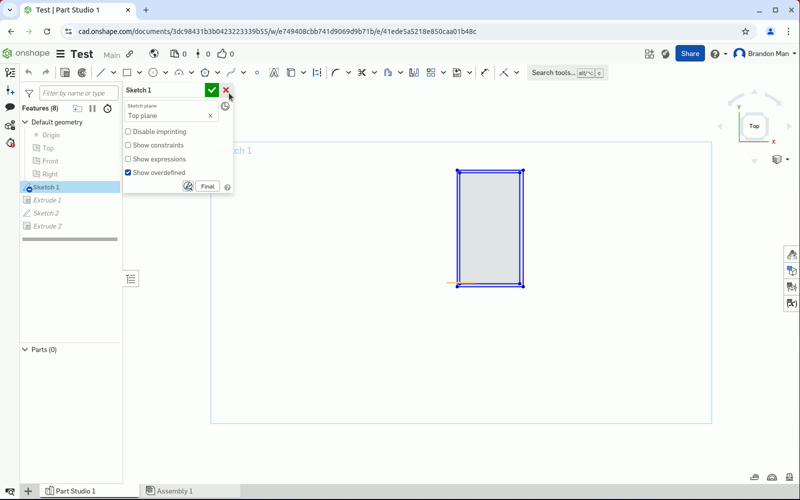
click(229, 92)
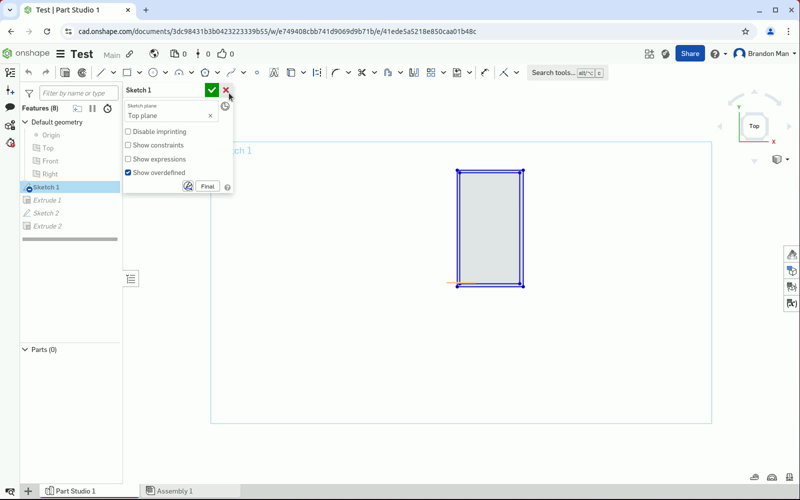
key(shift+s)
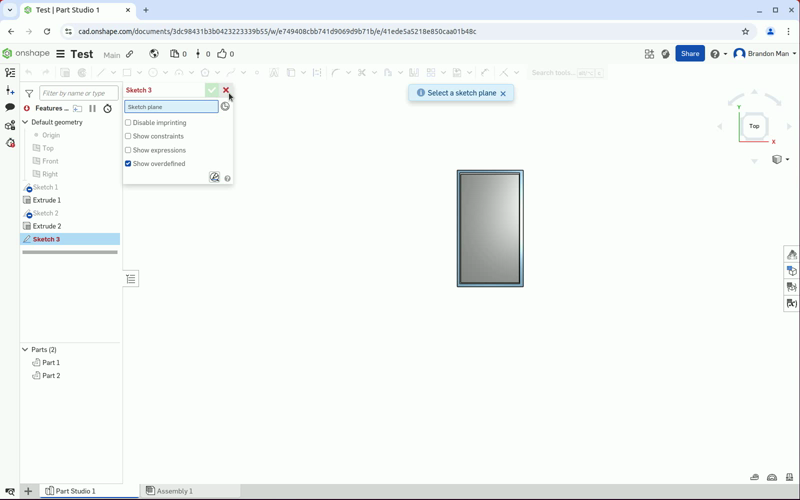
mouse_move(73, 150)
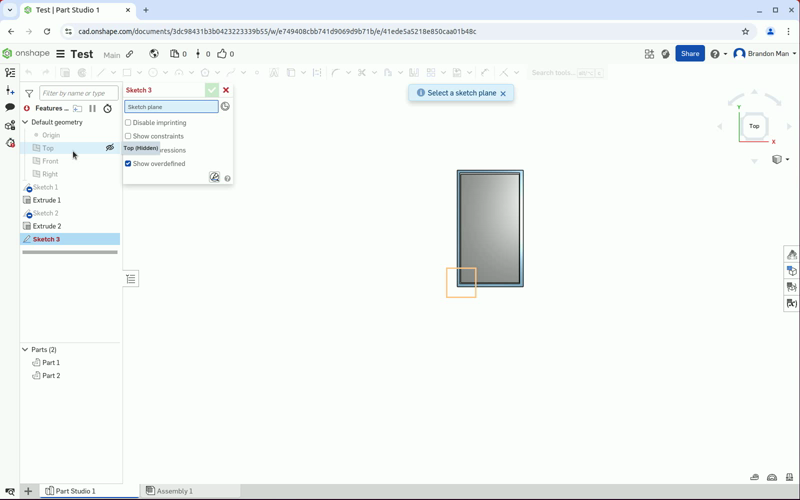
click(73, 150)
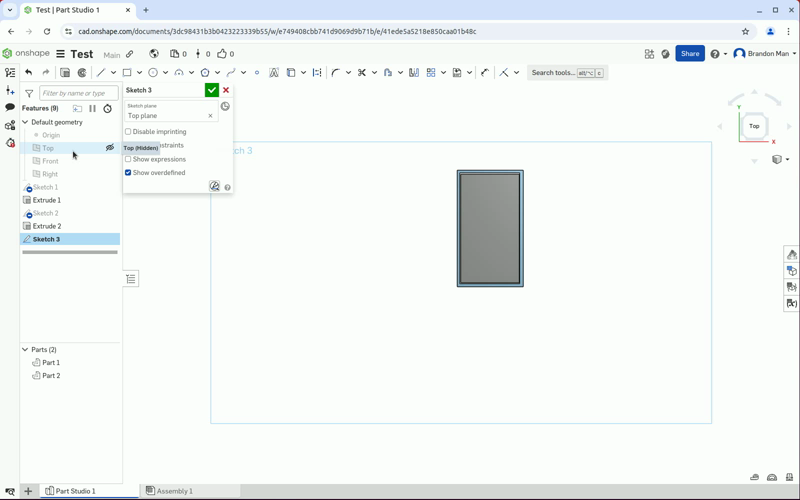
mouse_move(73, 352)
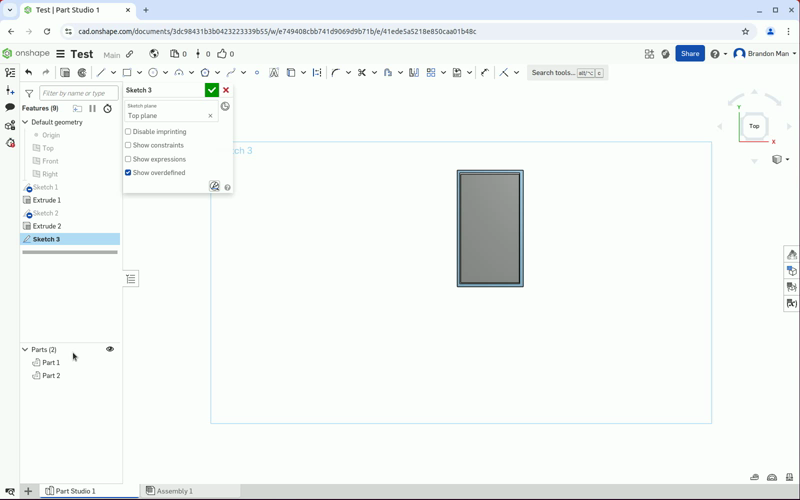
key(y)
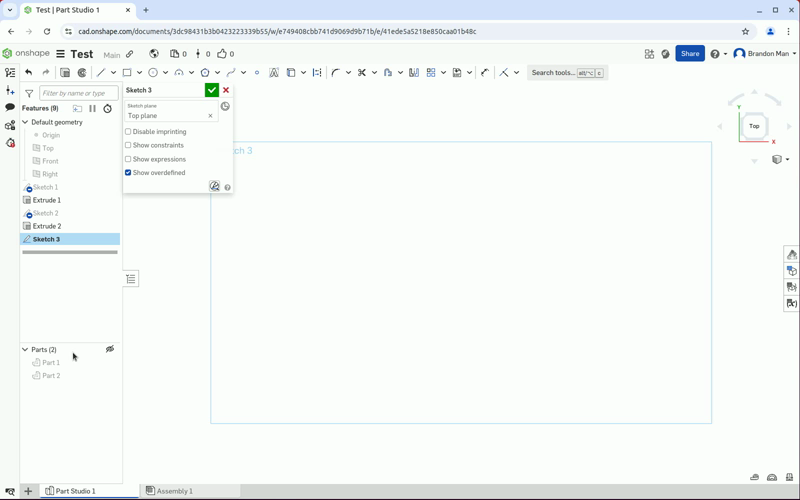
key(l)
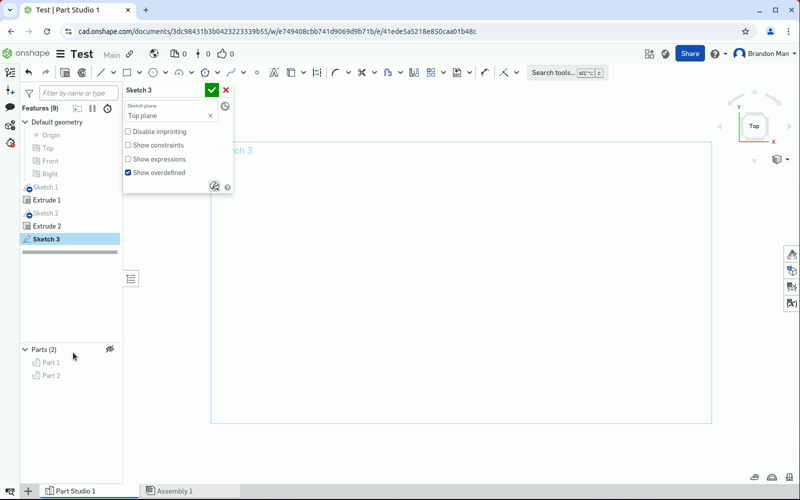
key_down(shift)
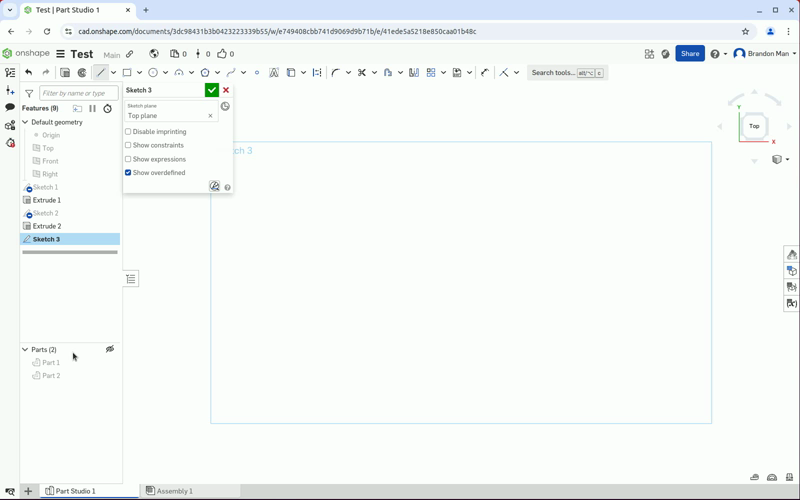
mouse_move(457, 286)
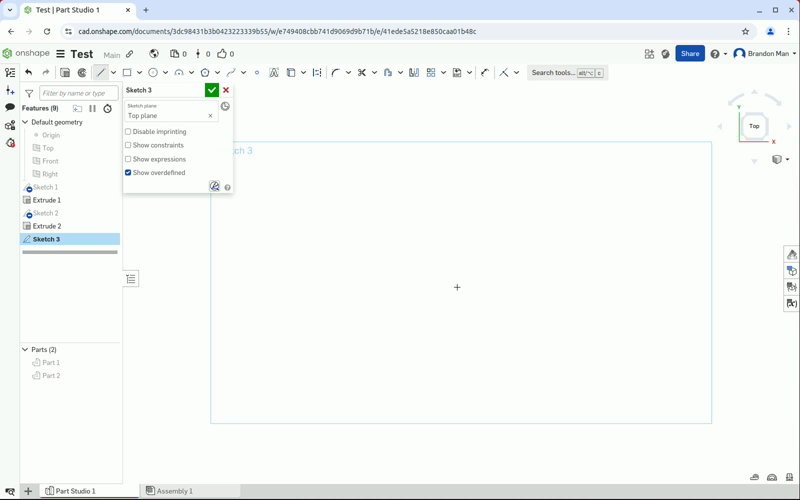
click(457, 286)
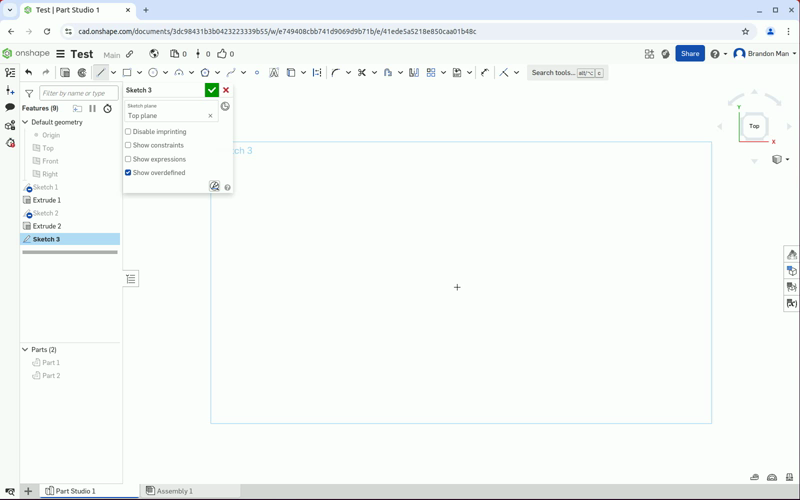
key_up(shift)
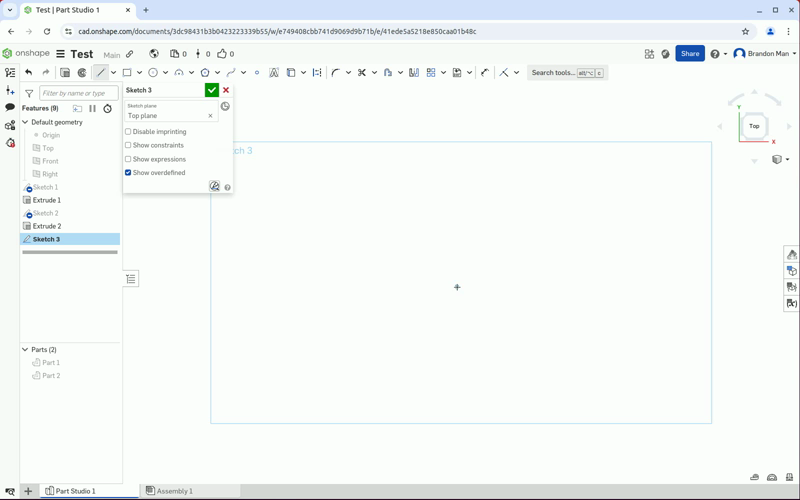
key_down(shift)
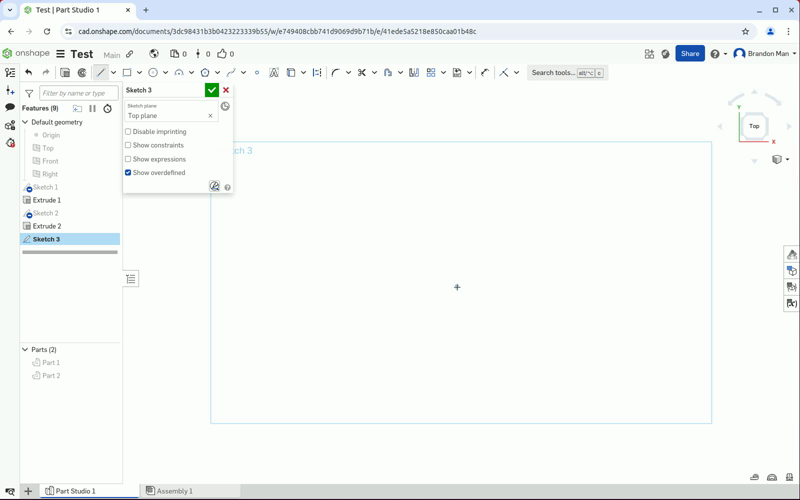
mouse_move(523, 286)
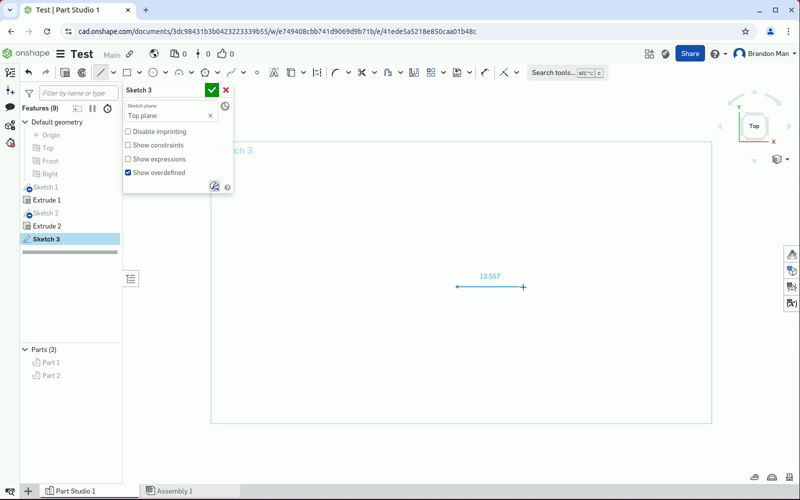
click(523, 286)
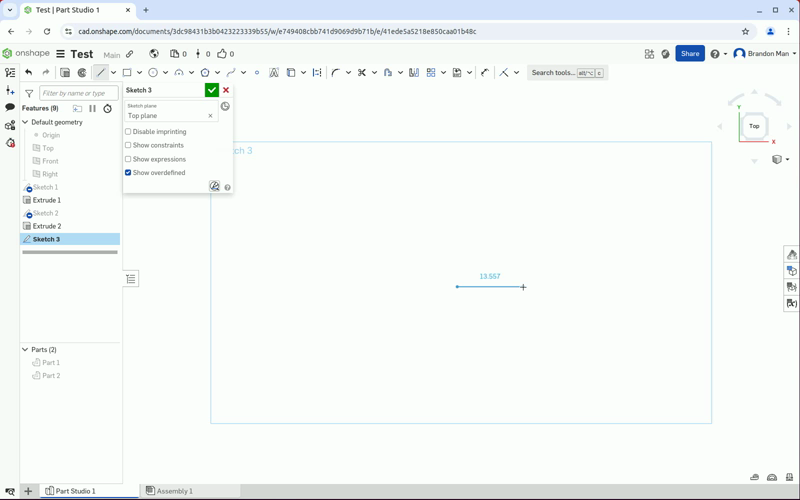
key_up(shift)
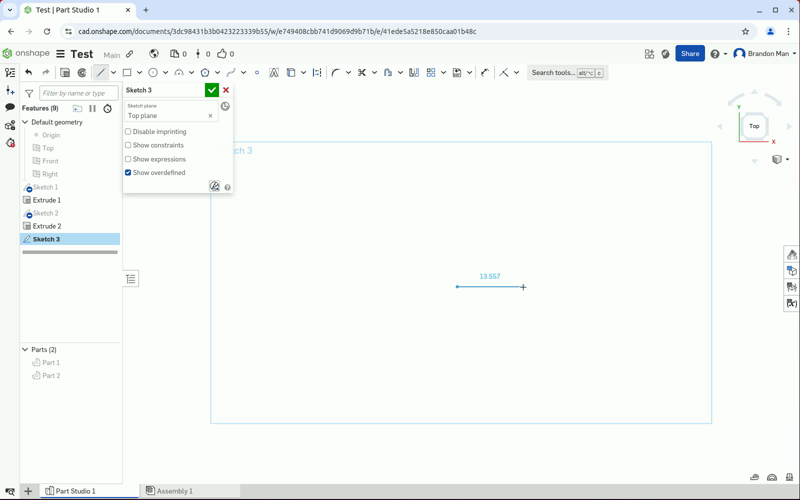
key_down(shift)
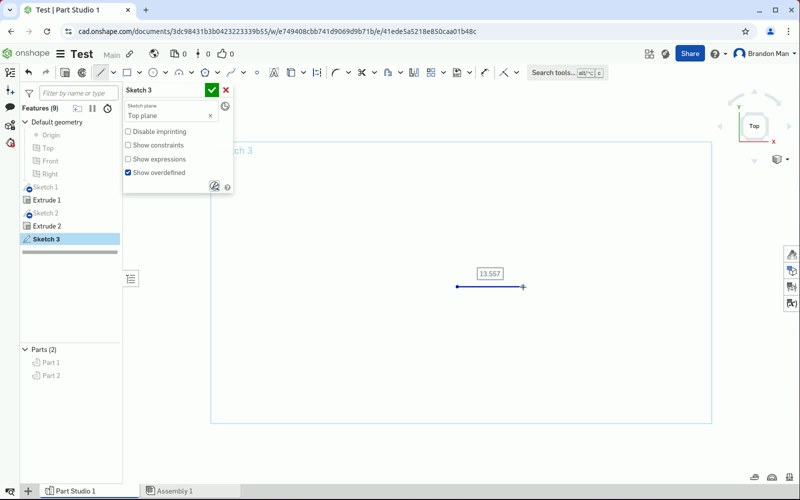
mouse_move(523, 170)
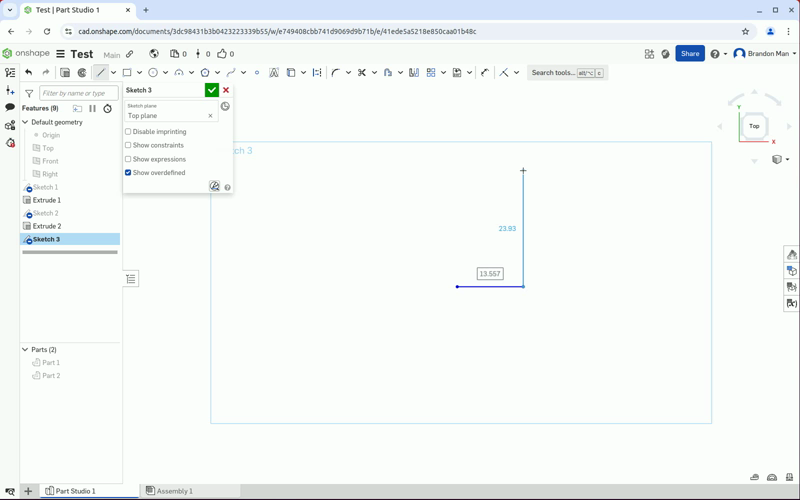
click(523, 170)
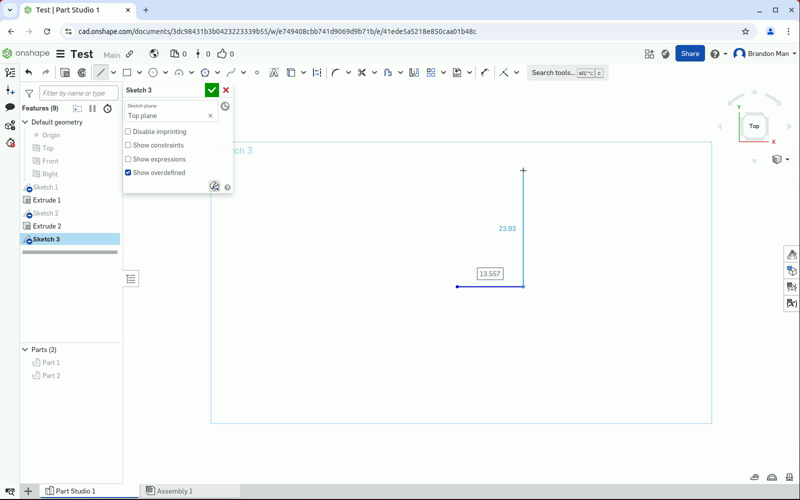
key_up(shift)
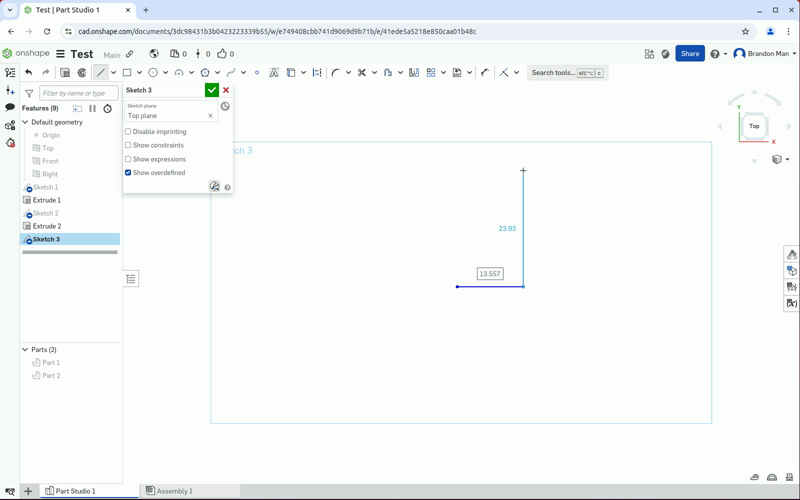
key_down(shift)
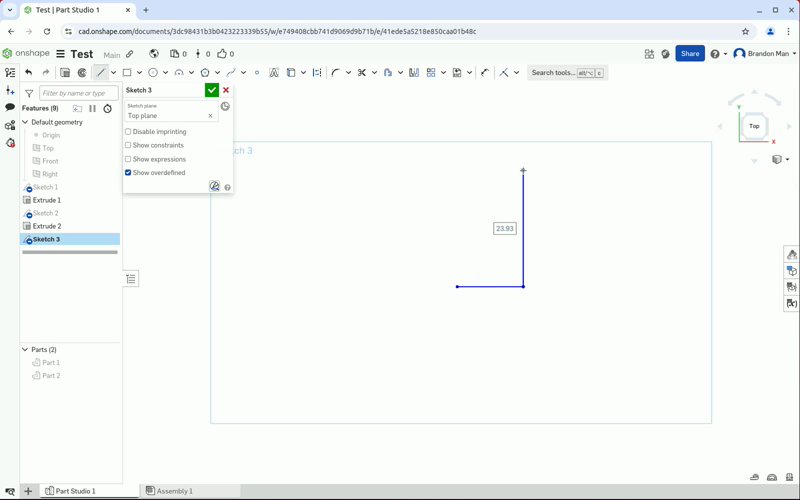
mouse_move(457, 170)
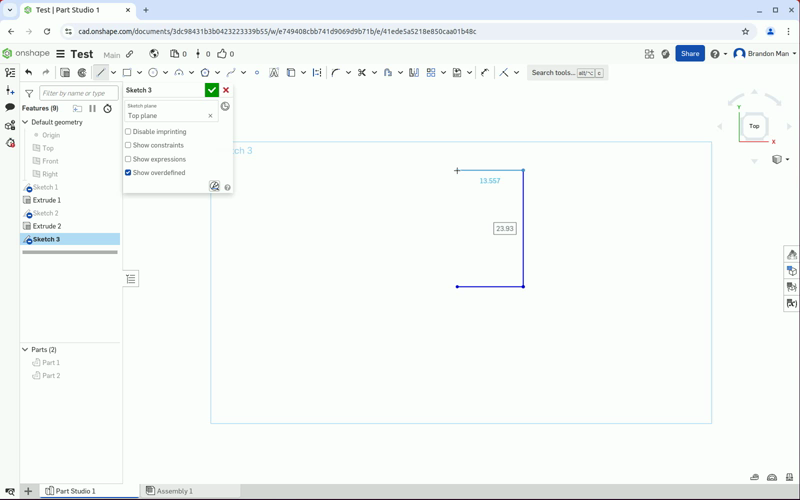
click(457, 170)
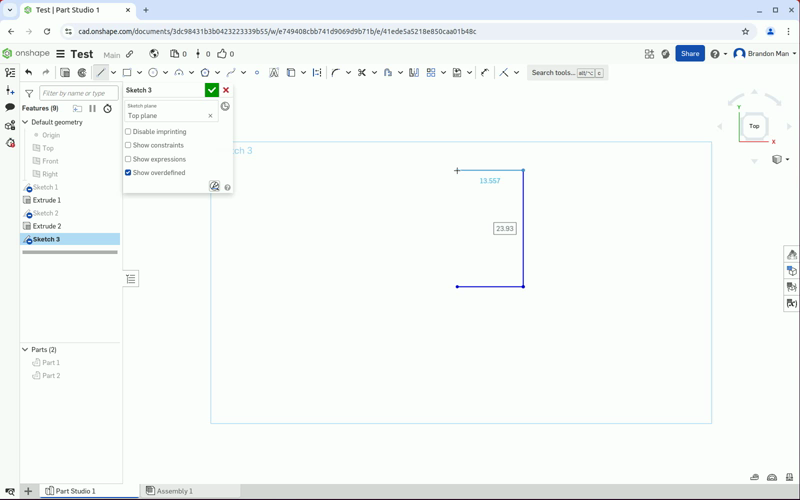
key_up(shift)
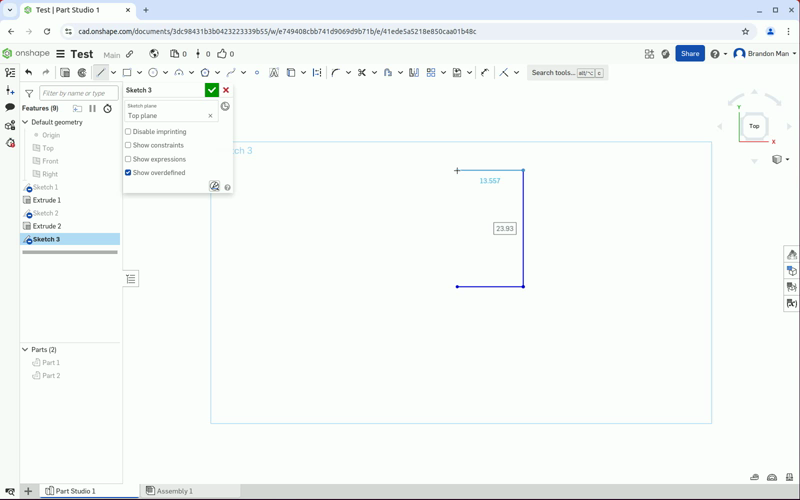
key_down(shift)
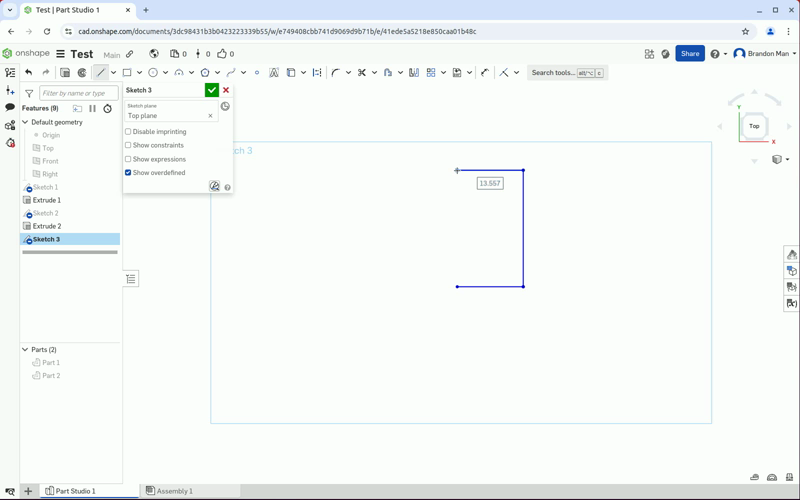
mouse_move(457, 286)
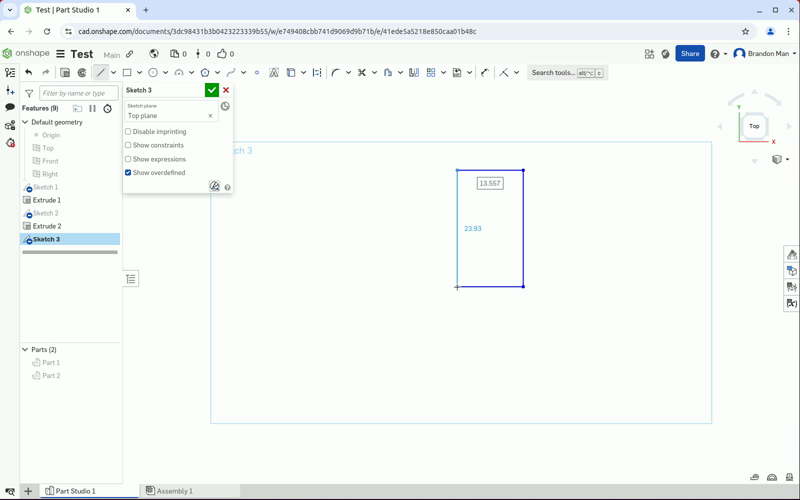
key_up(shift)
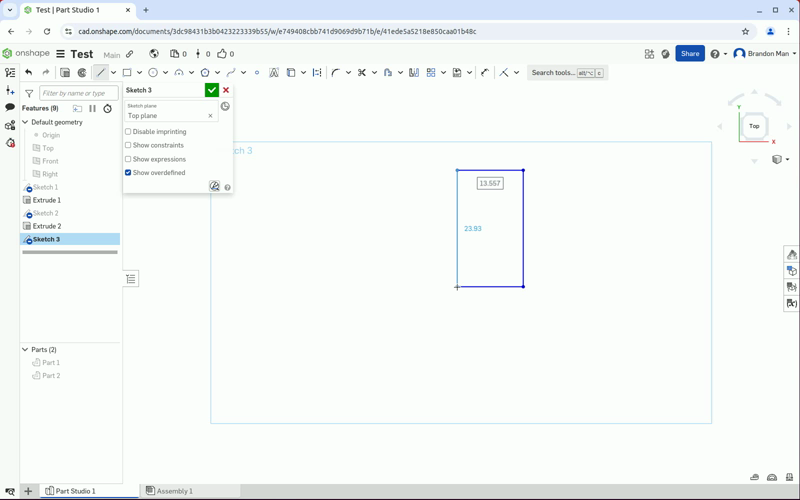
click(457, 286)
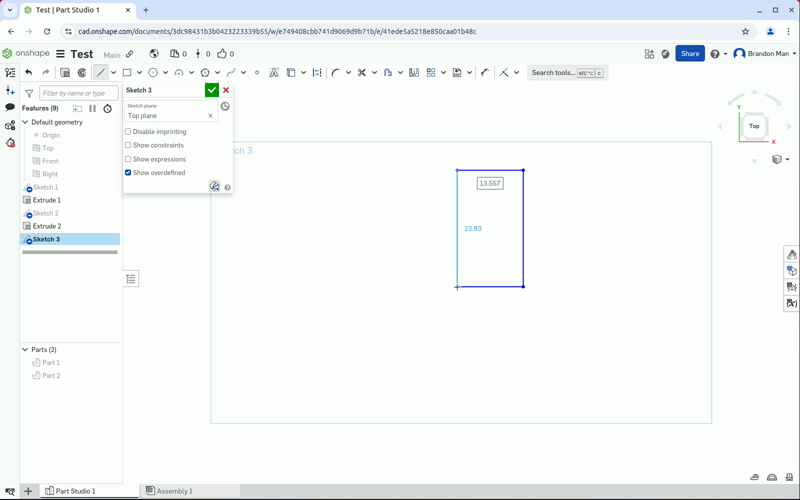
key(esc)
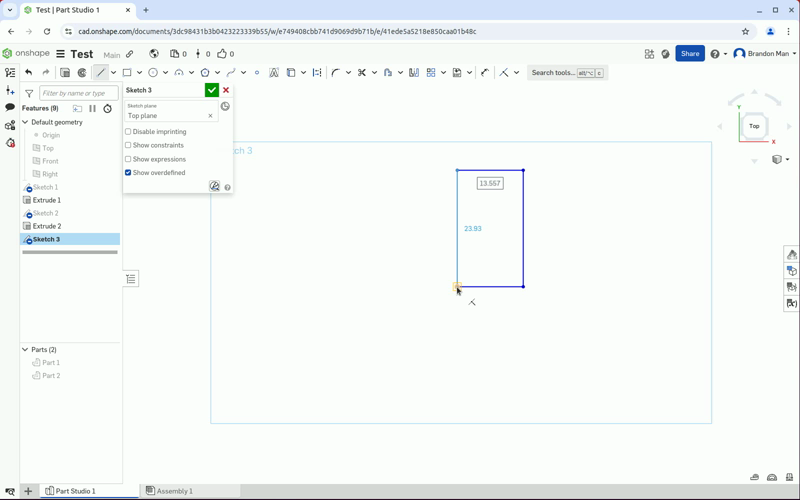
key(l)
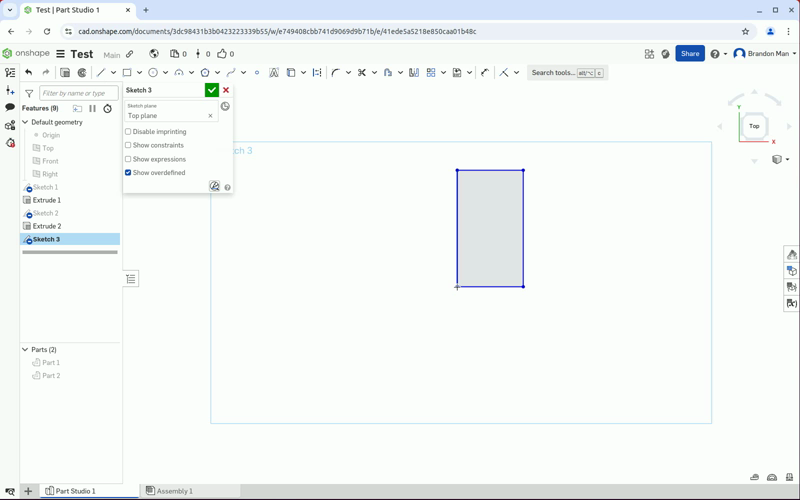
key_down(shift)
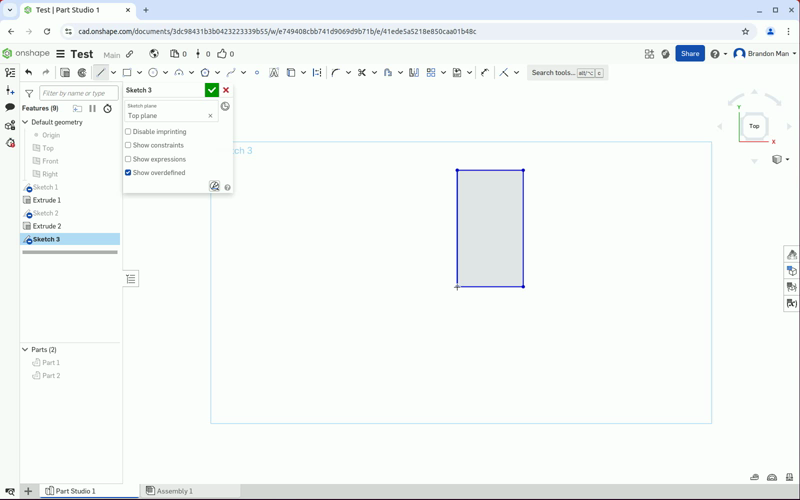
mouse_move(459, 283)
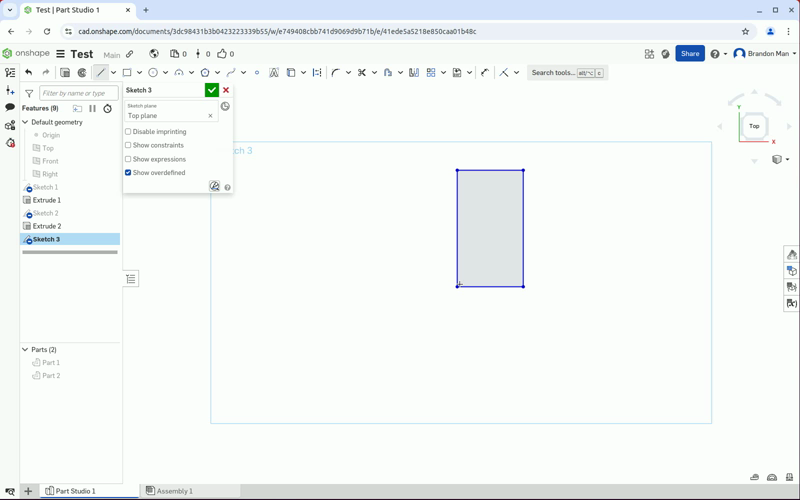
scroll(6)
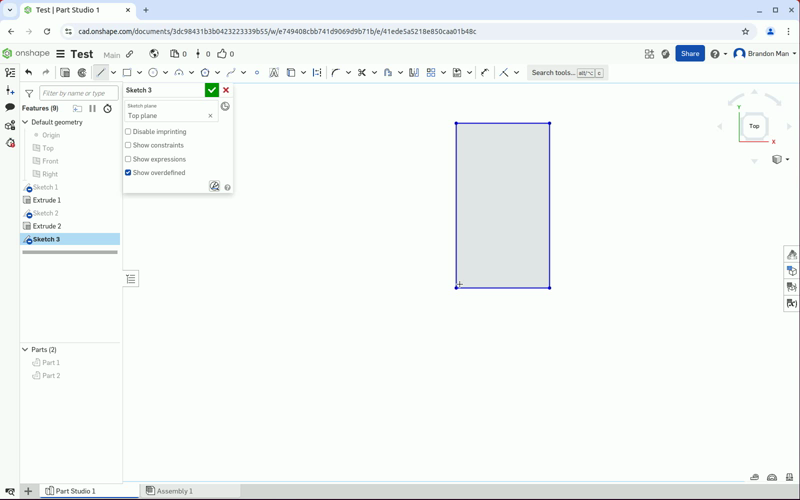
scroll(6)
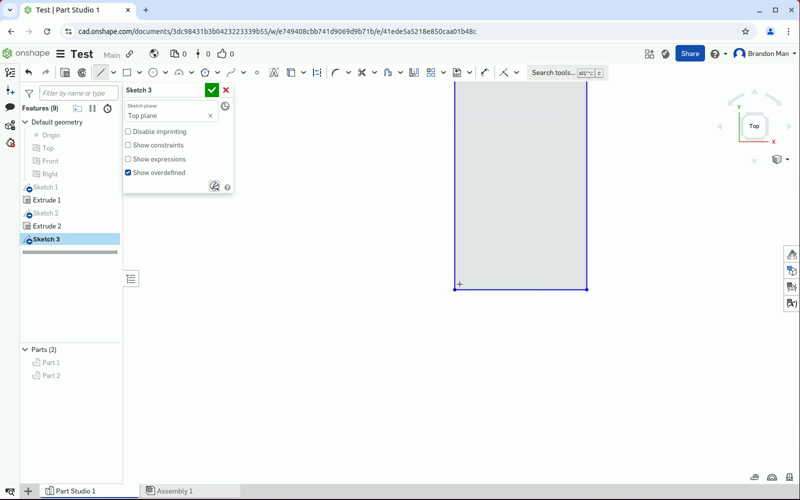
scroll(6)
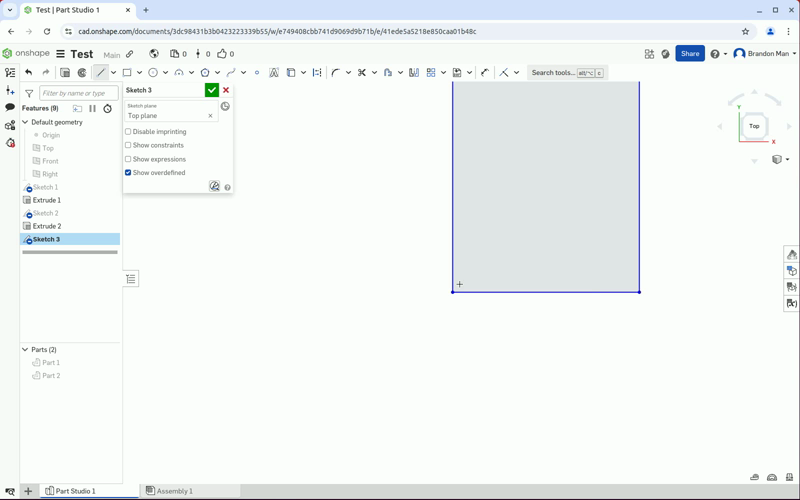
scroll(6)
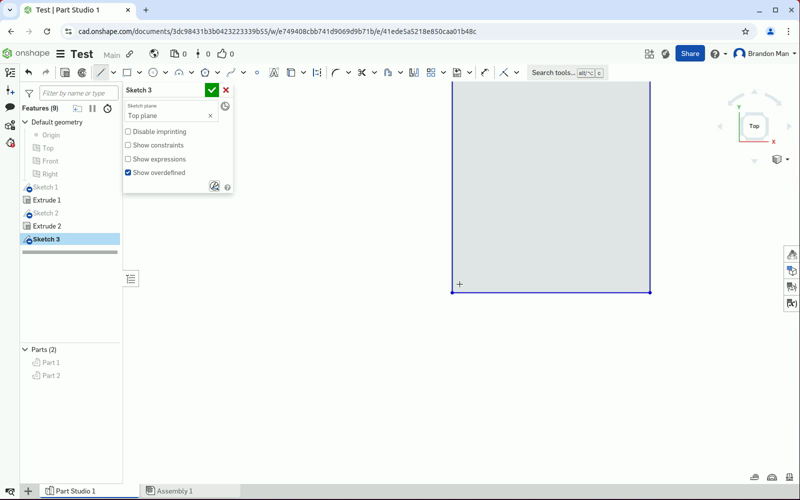
scroll(6)
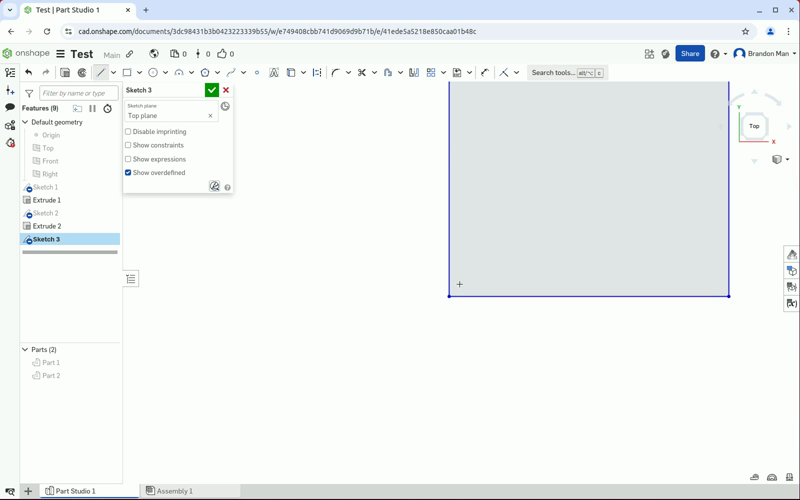
scroll(6)
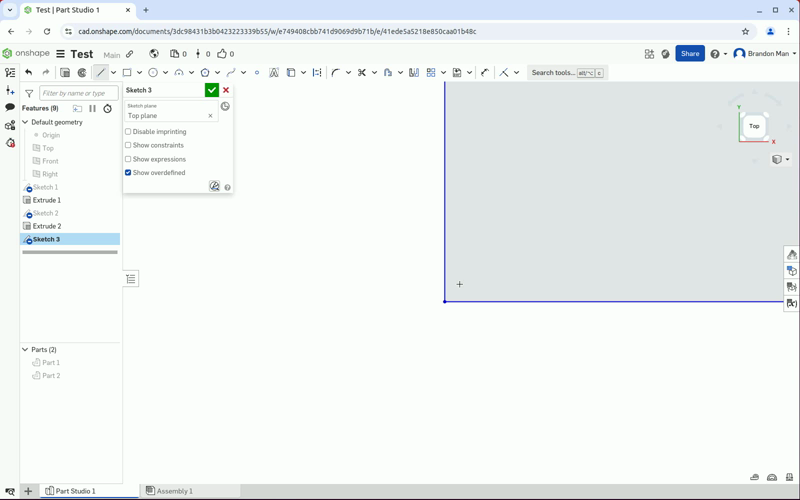
scroll(6)
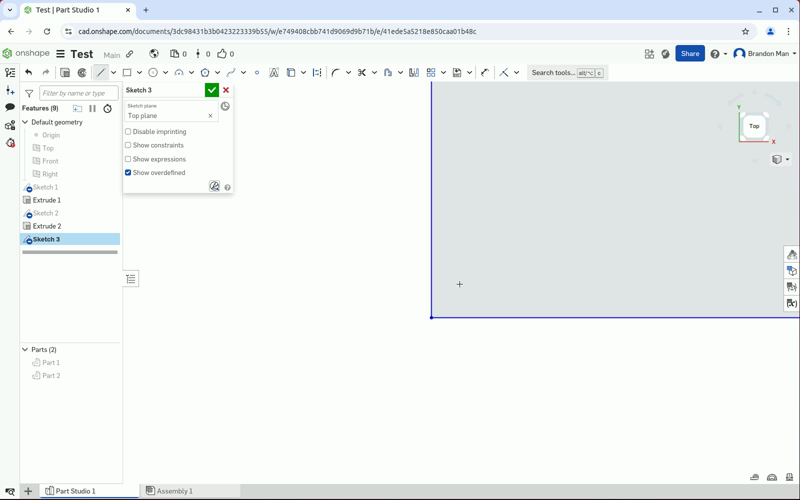
click(459, 283)
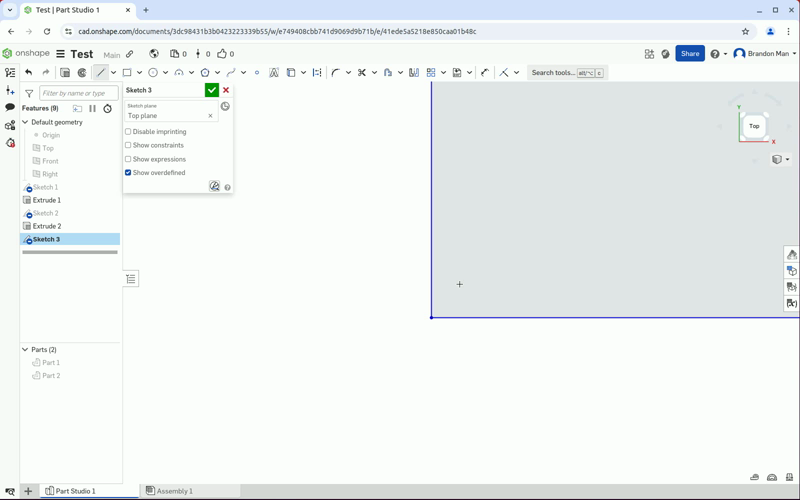
scroll(-6)
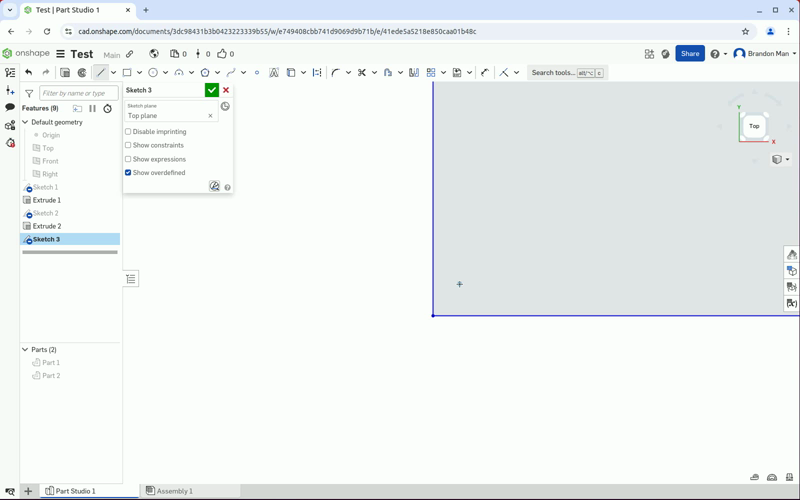
scroll(-6)
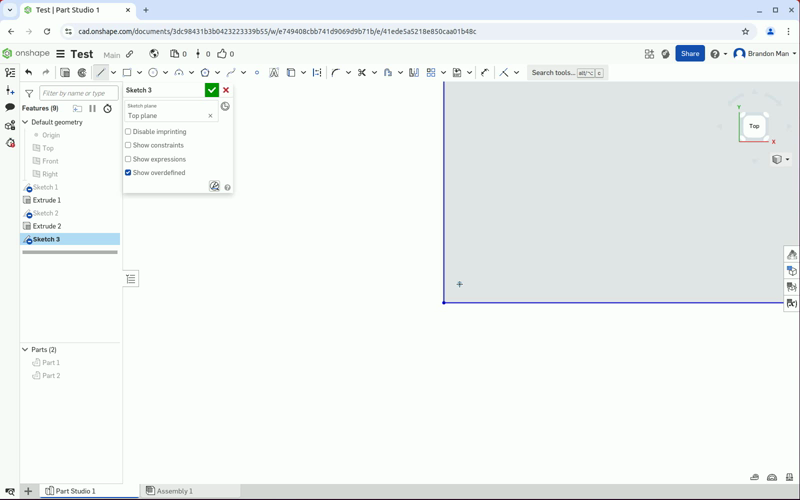
scroll(-6)
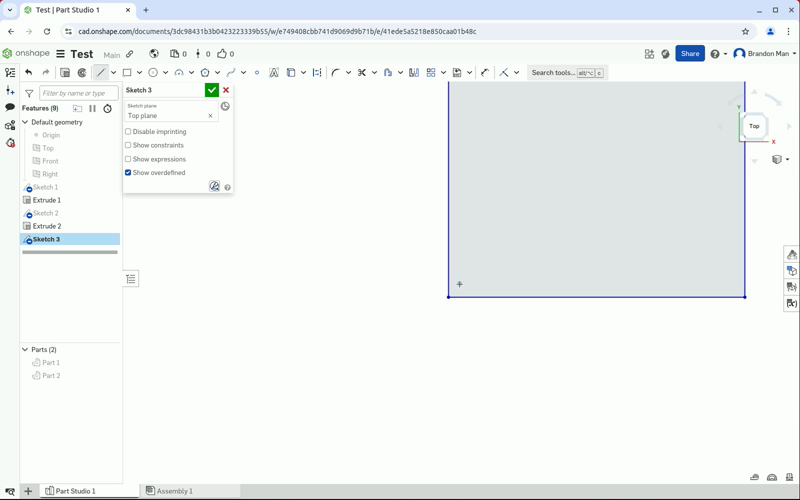
scroll(-6)
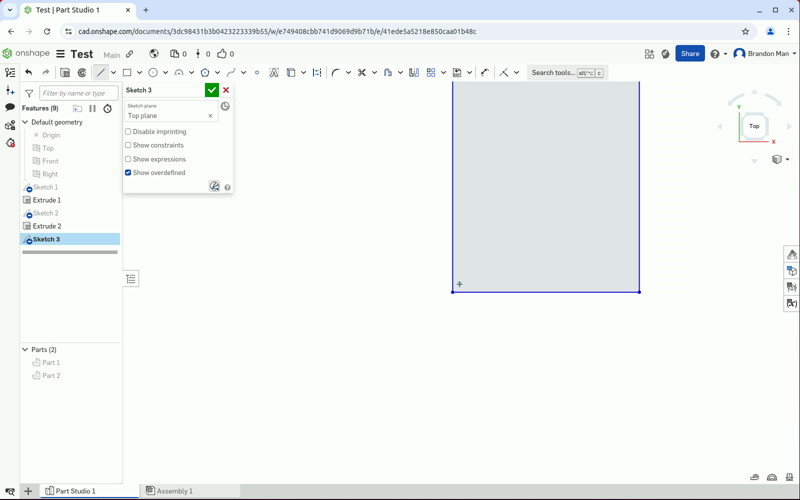
scroll(-6)
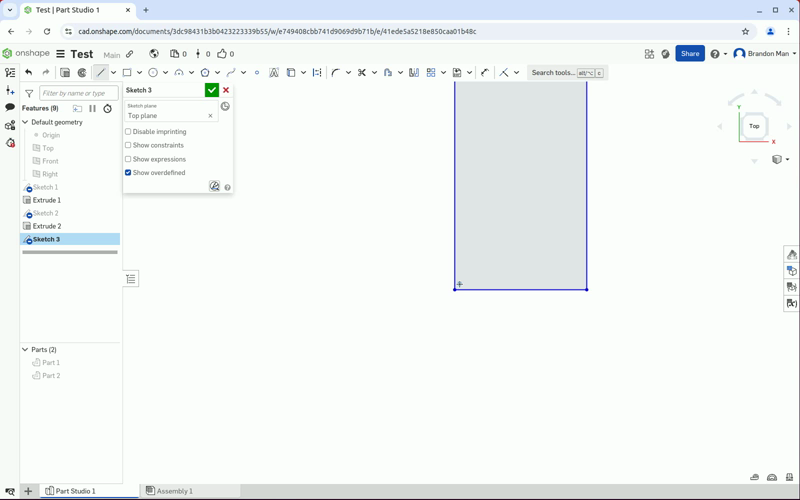
scroll(-6)
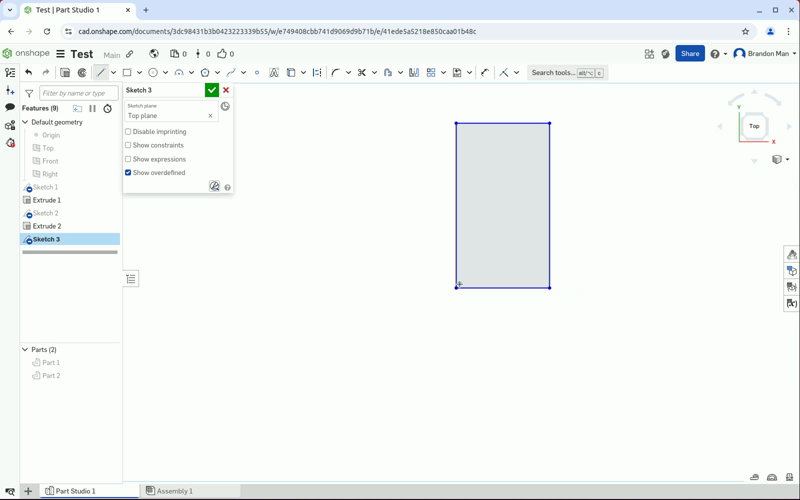
scroll(-6)
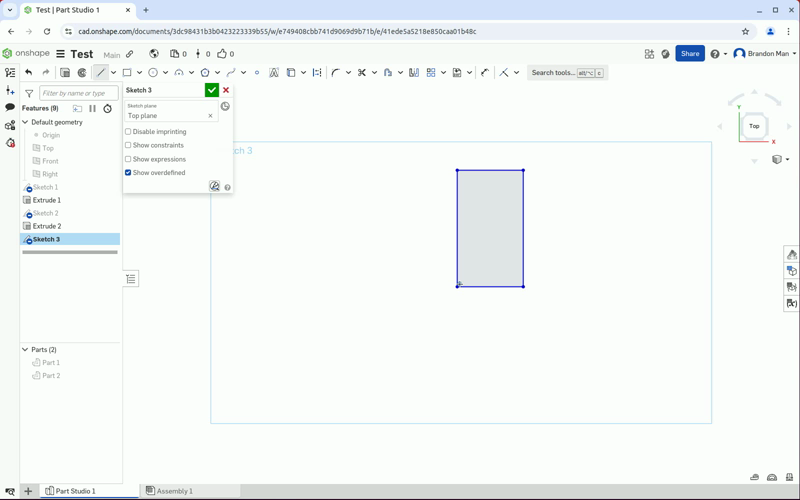
key_up(shift)
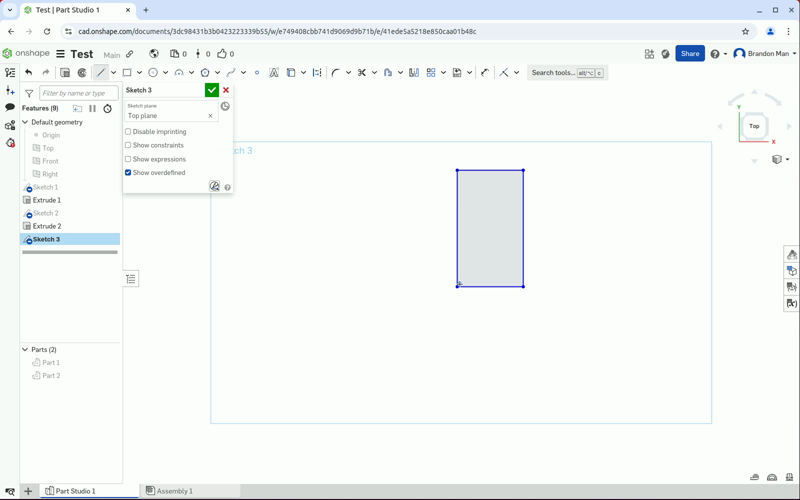
key_down(shift)
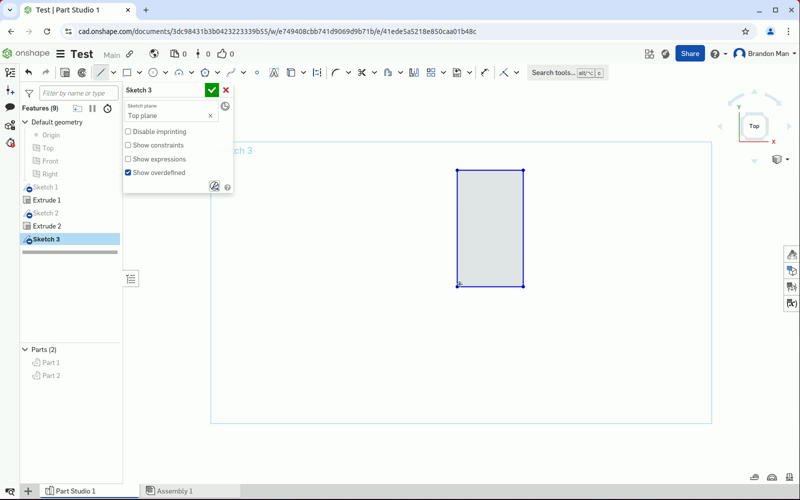
mouse_move(489, 283)
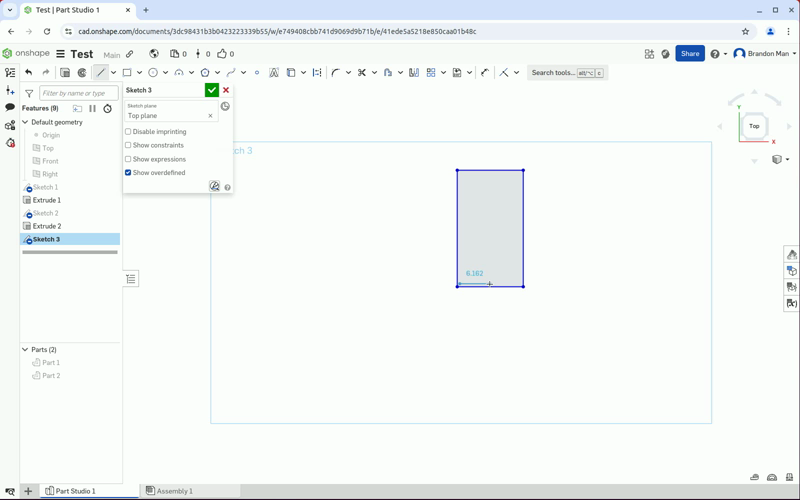
mouse_move(519, 283)
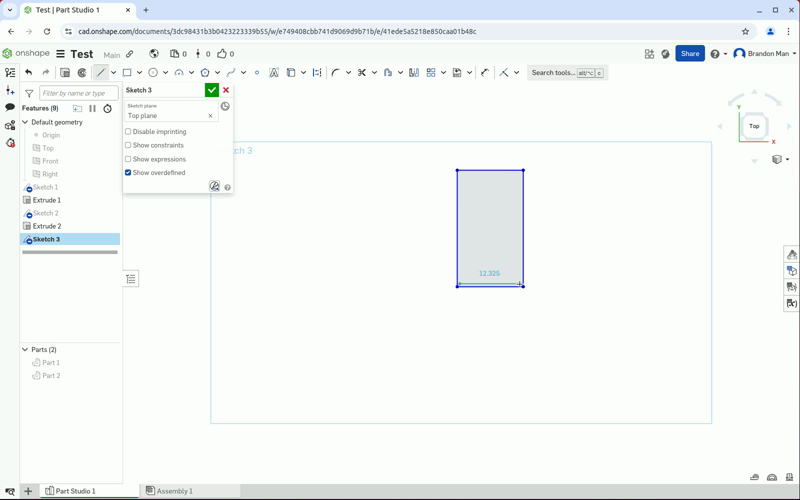
click(519, 283)
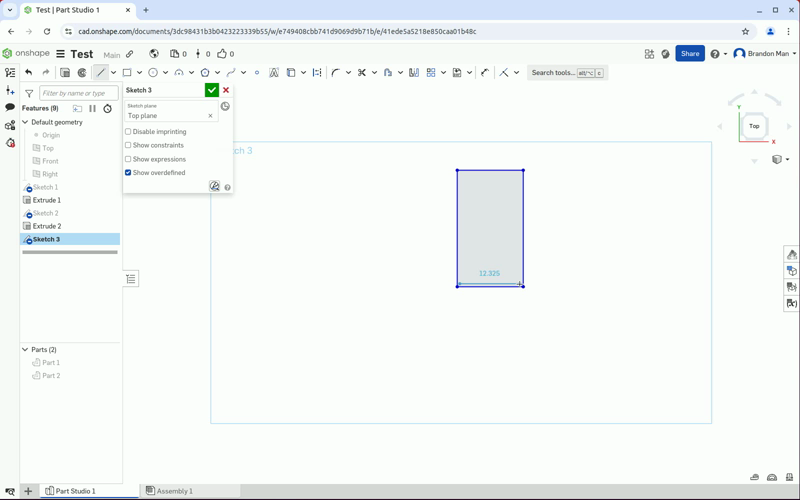
key_up(shift)
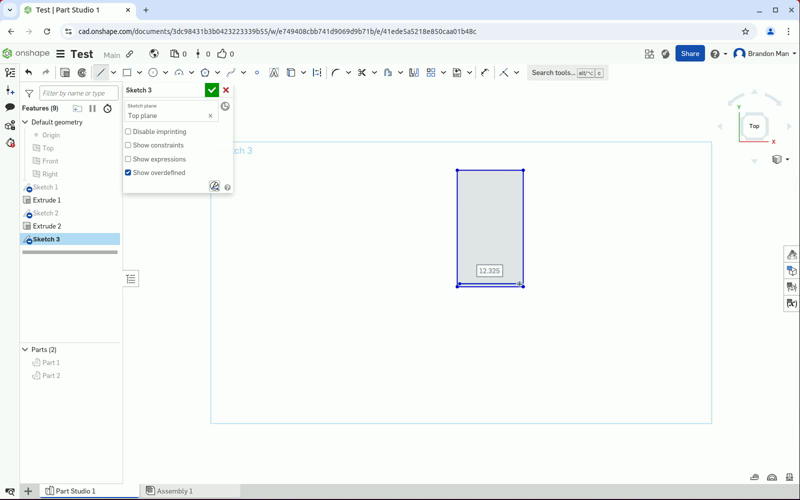
key_down(shift)
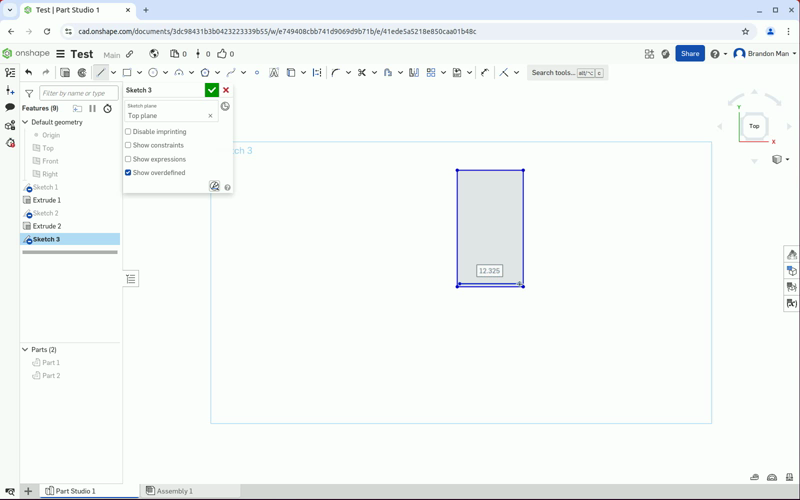
mouse_move(519, 172)
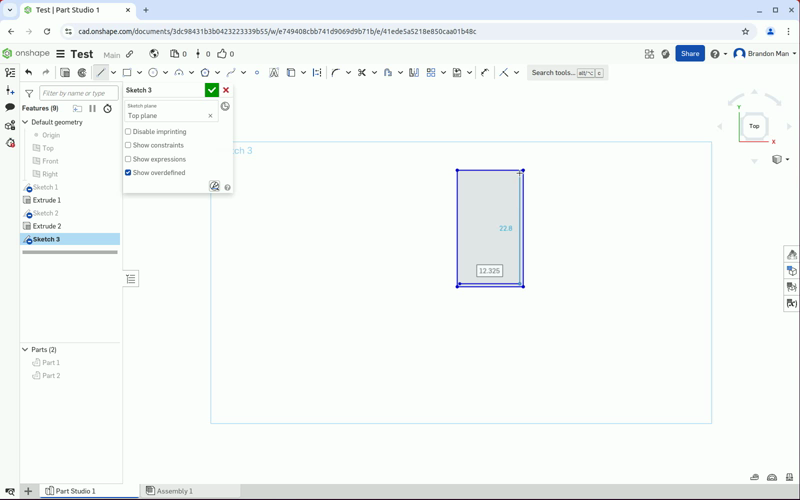
scroll(6)
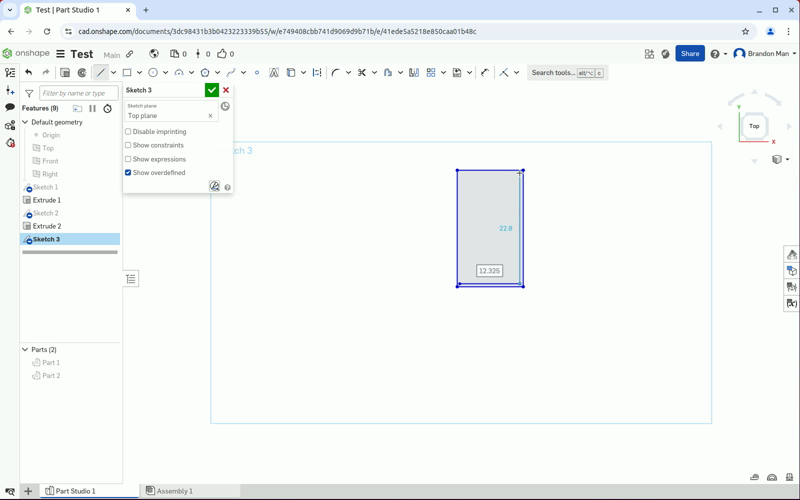
scroll(6)
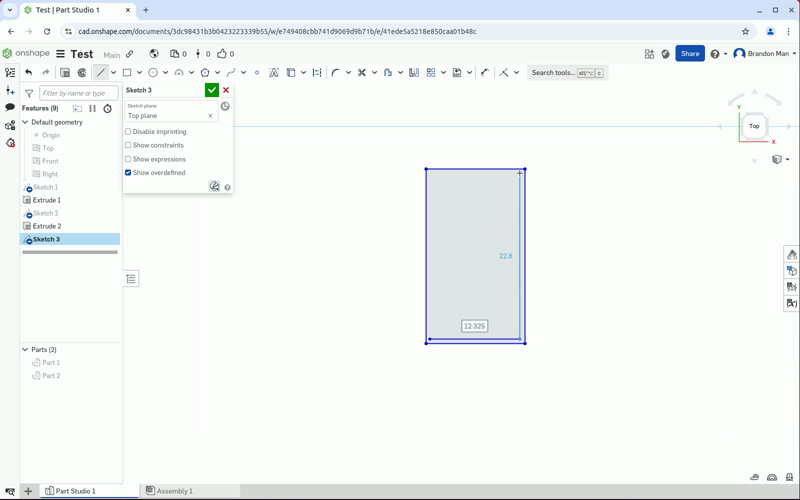
scroll(6)
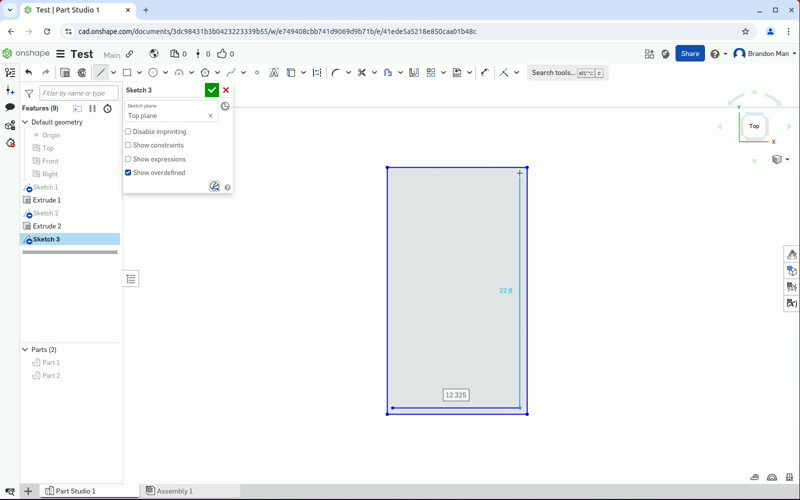
scroll(6)
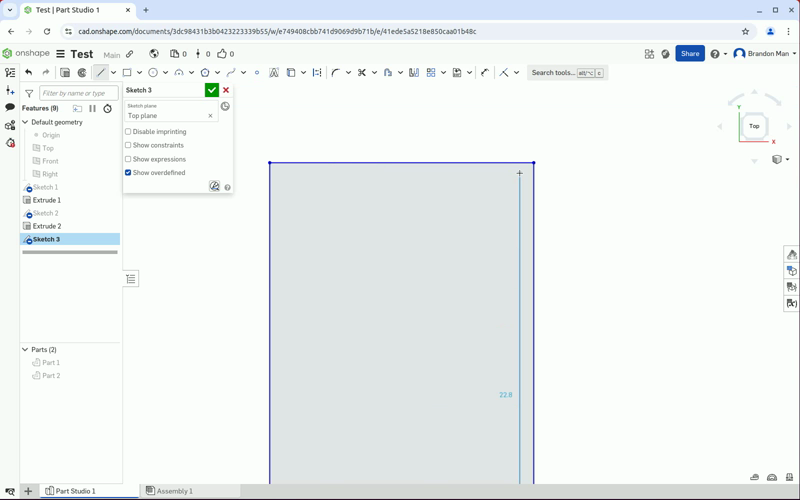
scroll(6)
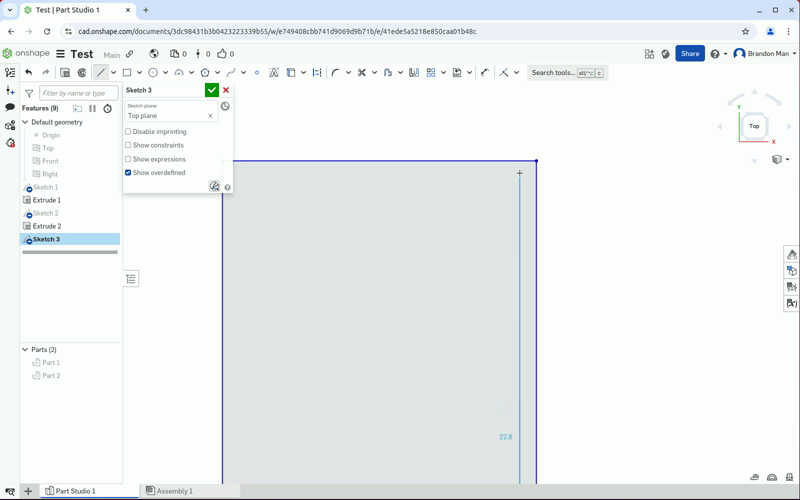
scroll(6)
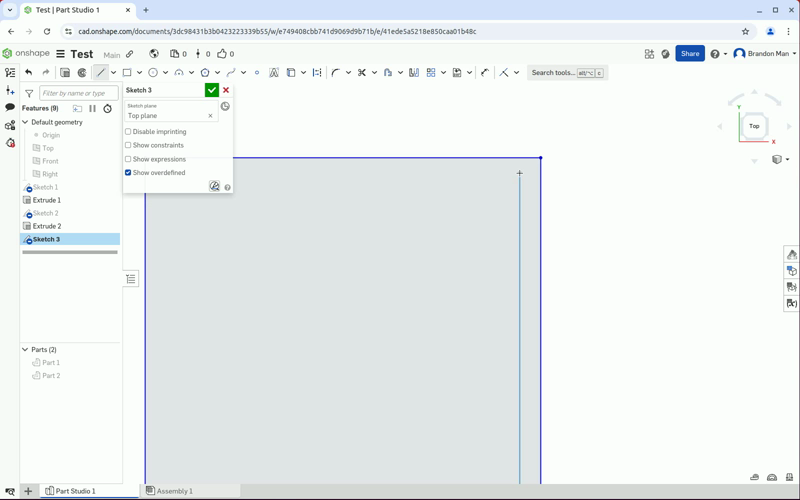
scroll(6)
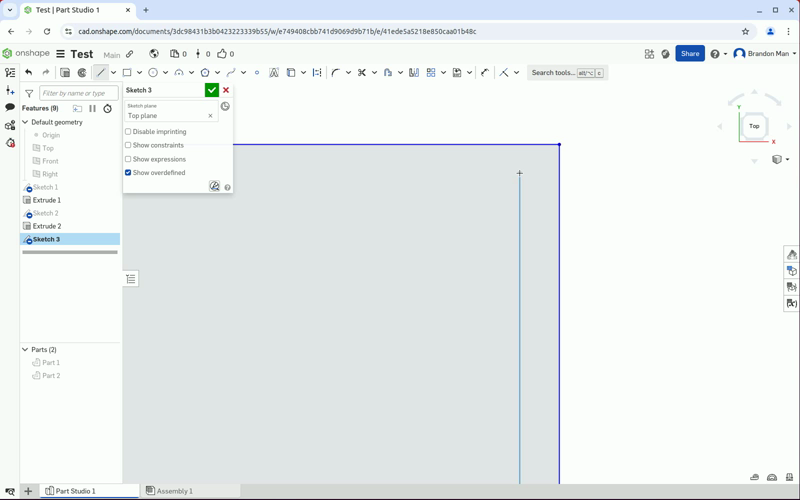
click(519, 172)
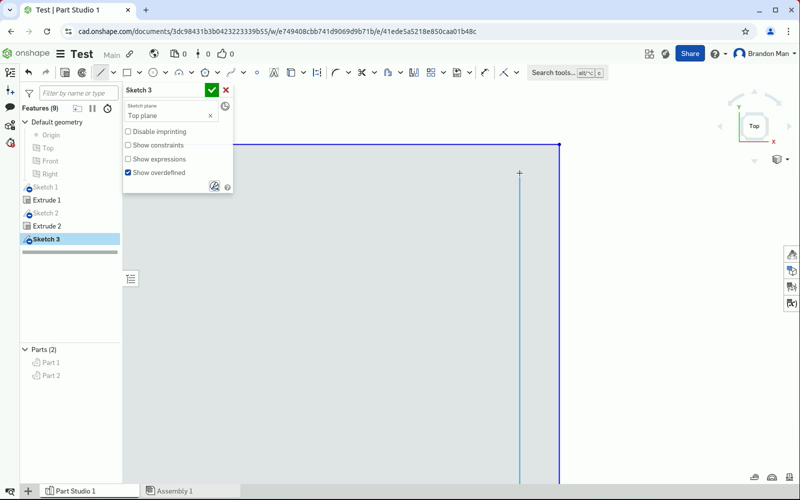
scroll(-6)
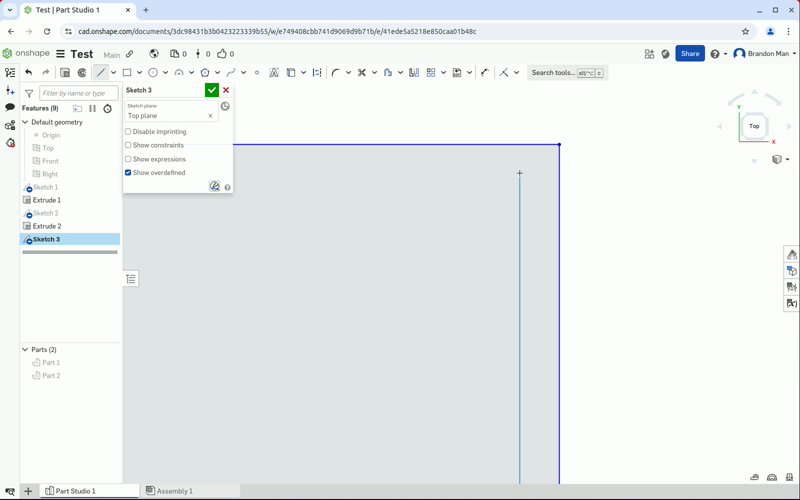
scroll(-6)
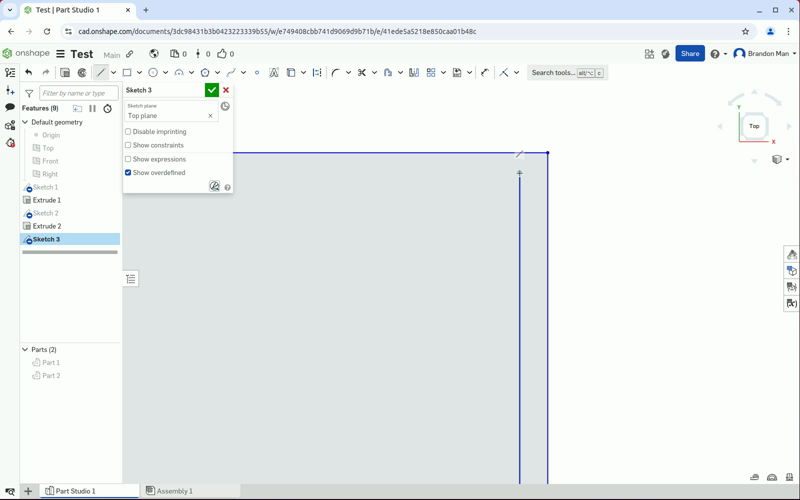
scroll(-6)
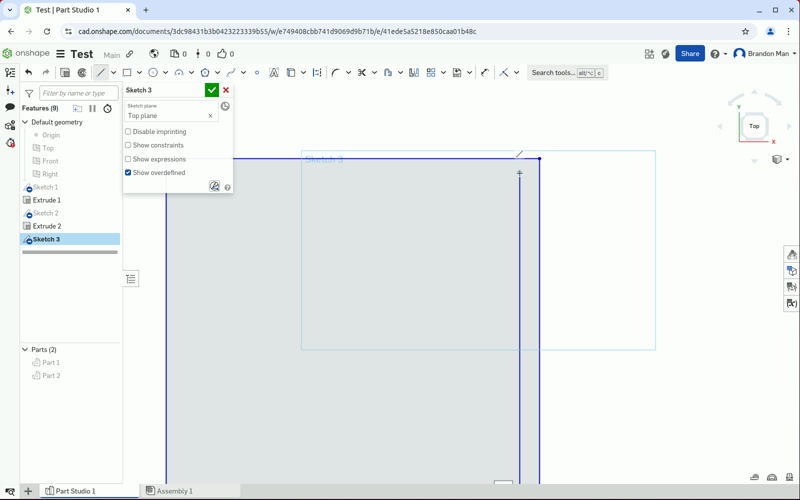
scroll(-6)
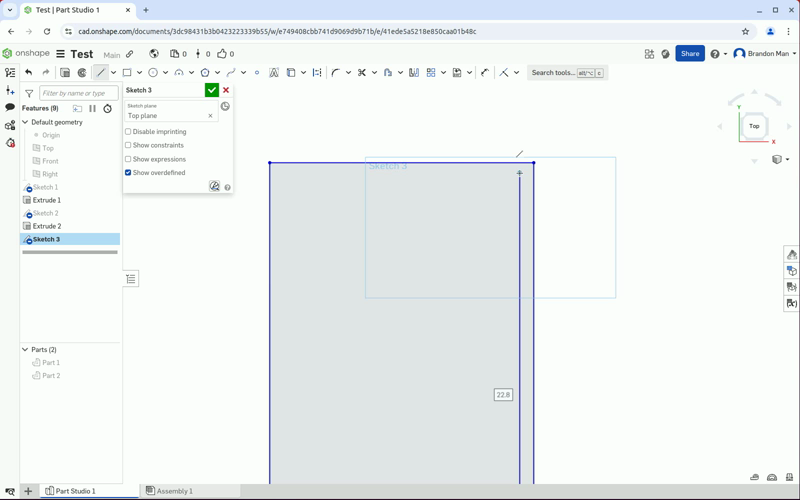
scroll(-6)
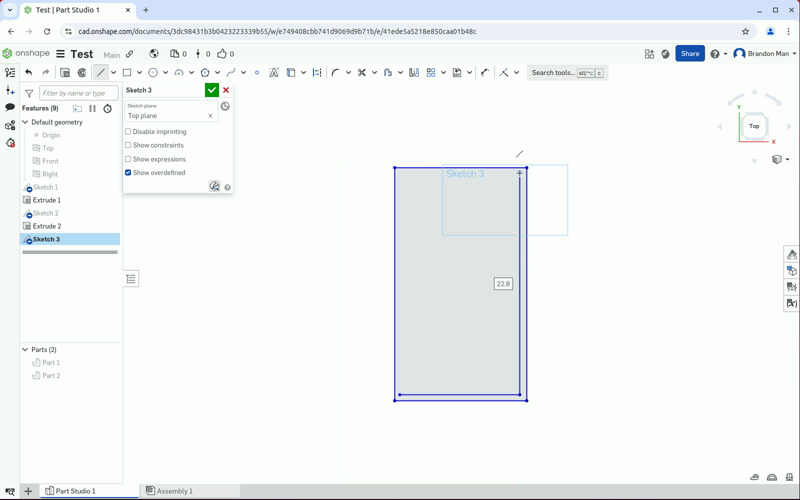
scroll(-6)
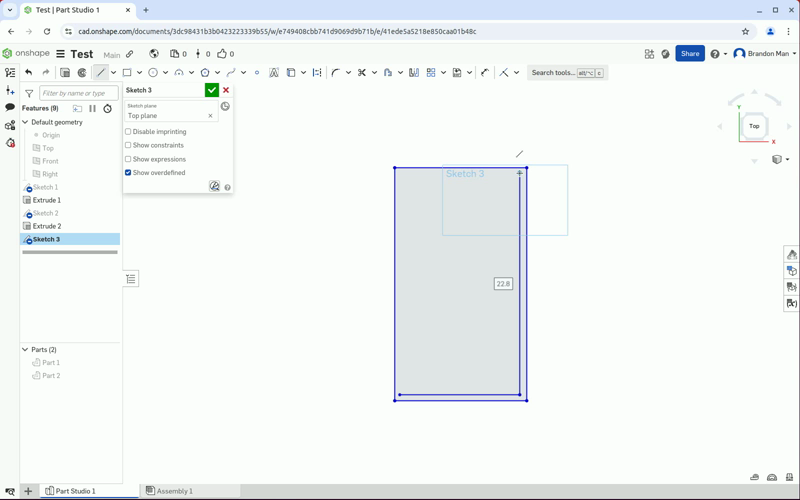
scroll(-6)
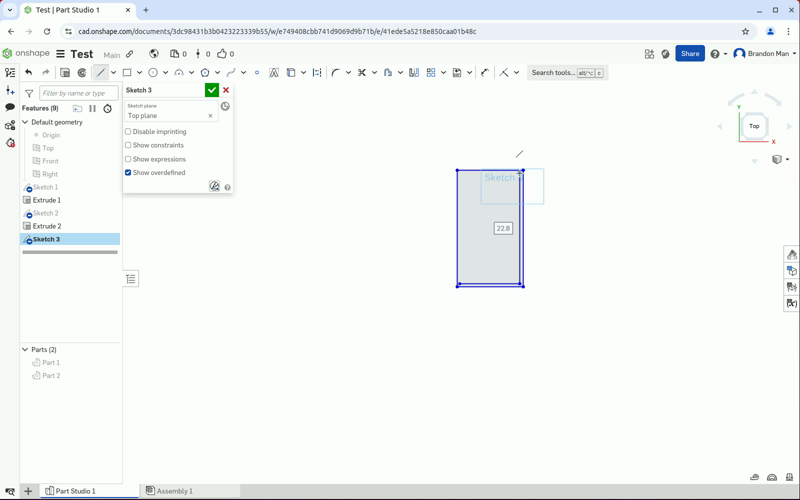
key_up(shift)
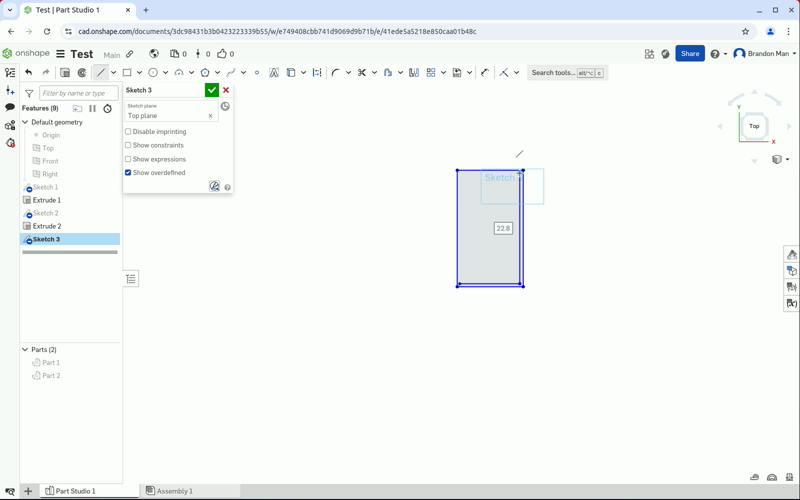
key_down(shift)
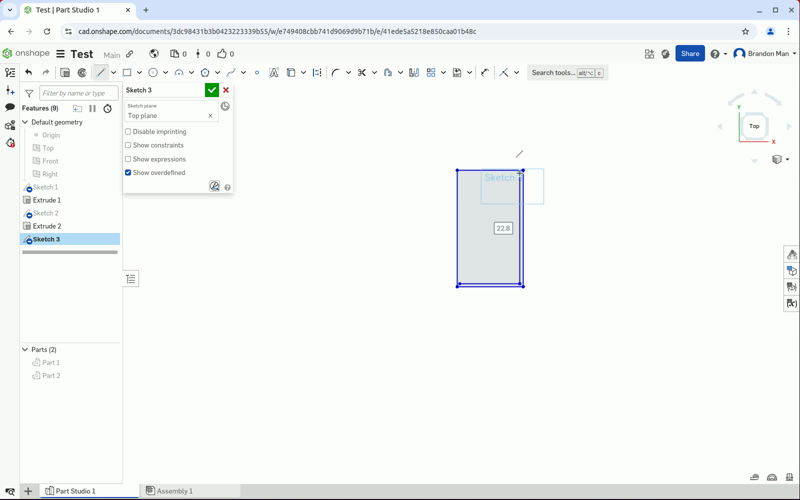
mouse_move(549, 172)
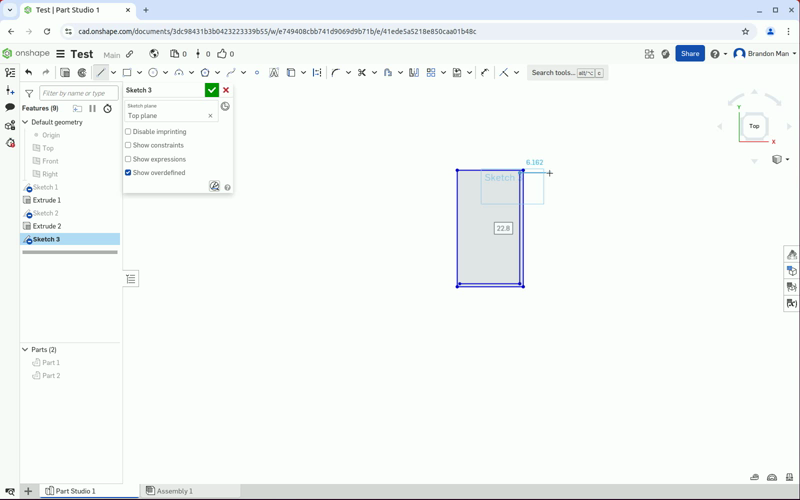
mouse_move(459, 172)
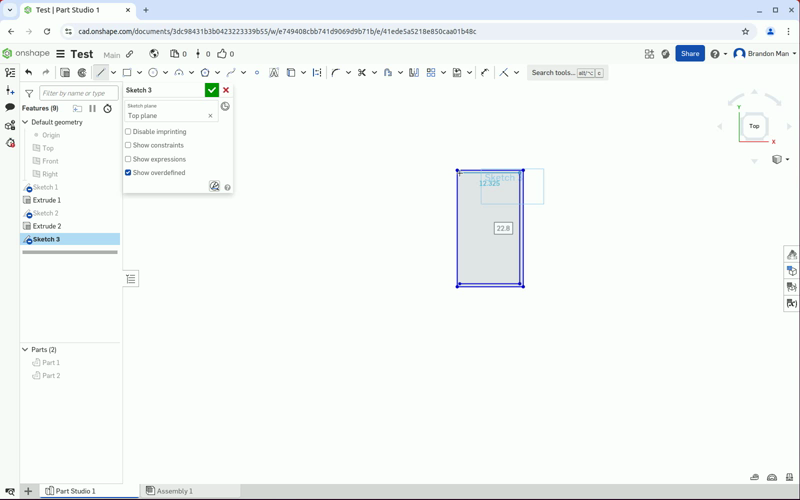
scroll(6)
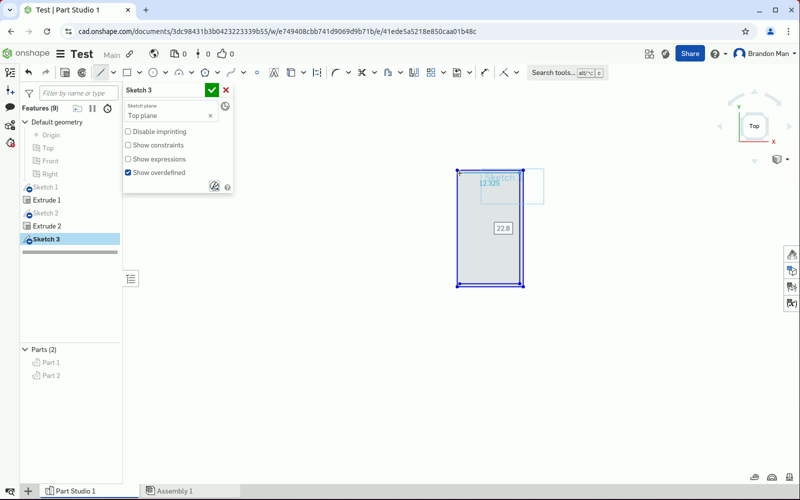
scroll(6)
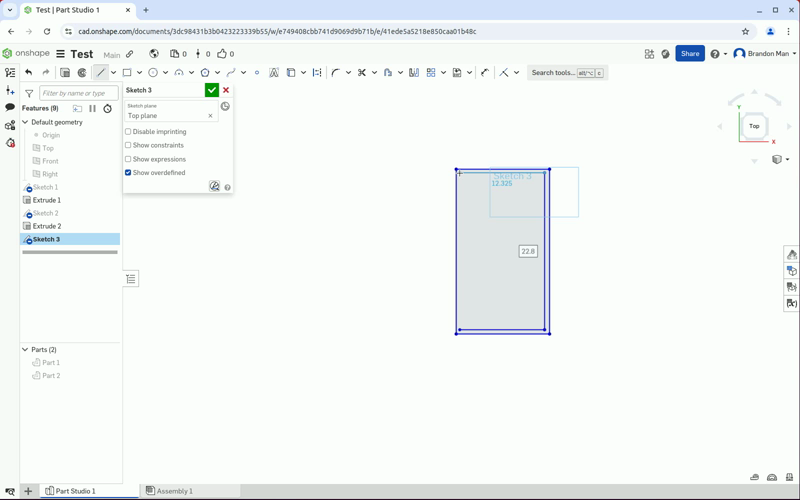
scroll(6)
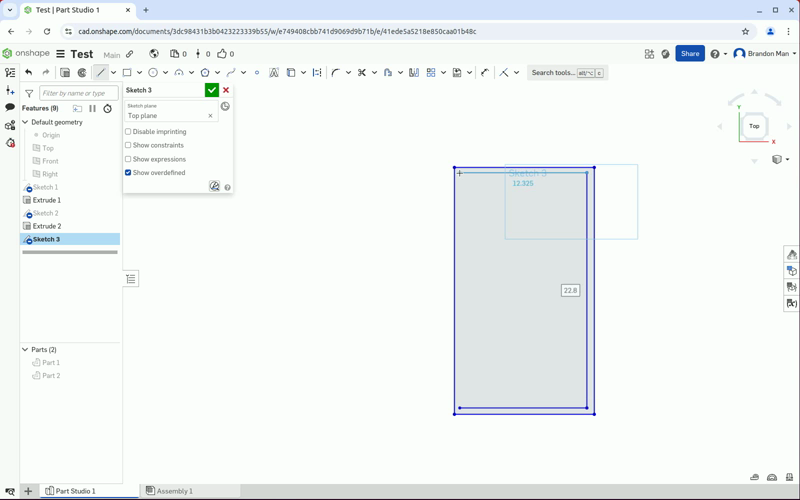
scroll(6)
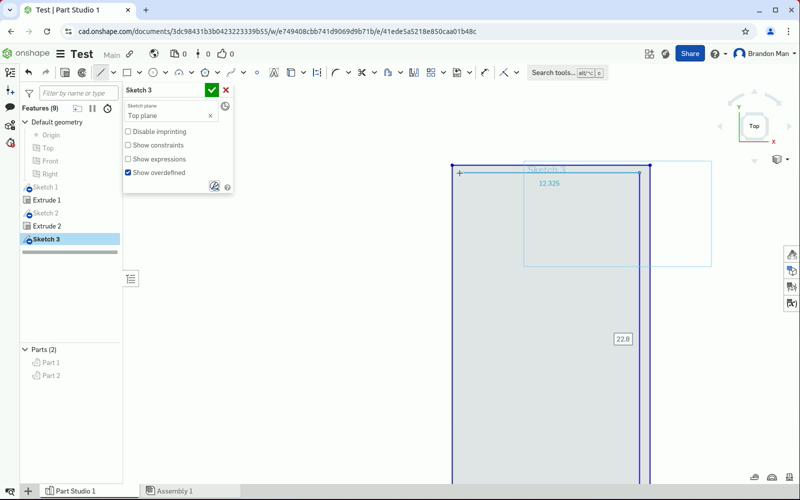
scroll(6)
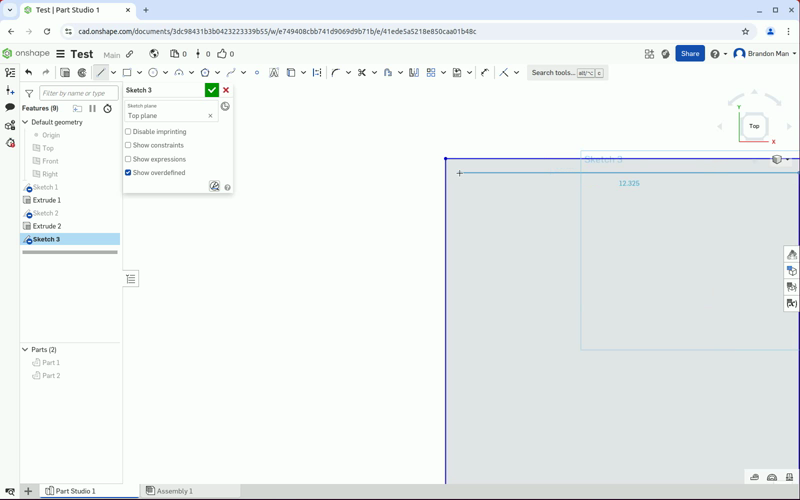
scroll(6)
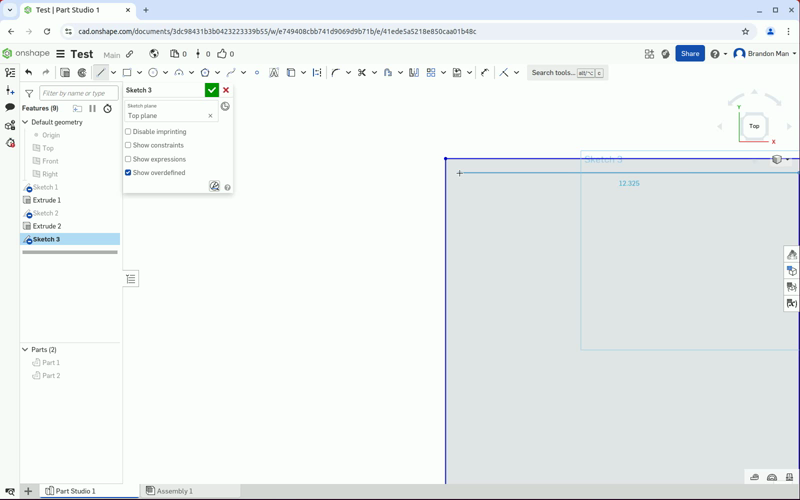
scroll(6)
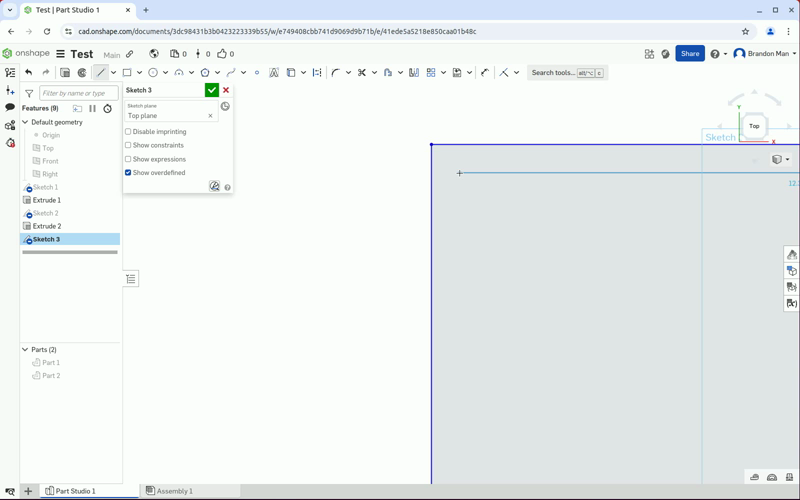
click(459, 172)
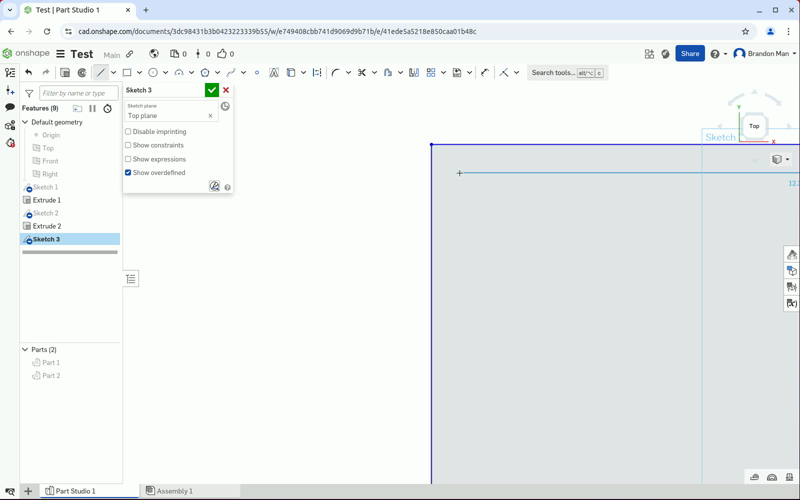
scroll(-6)
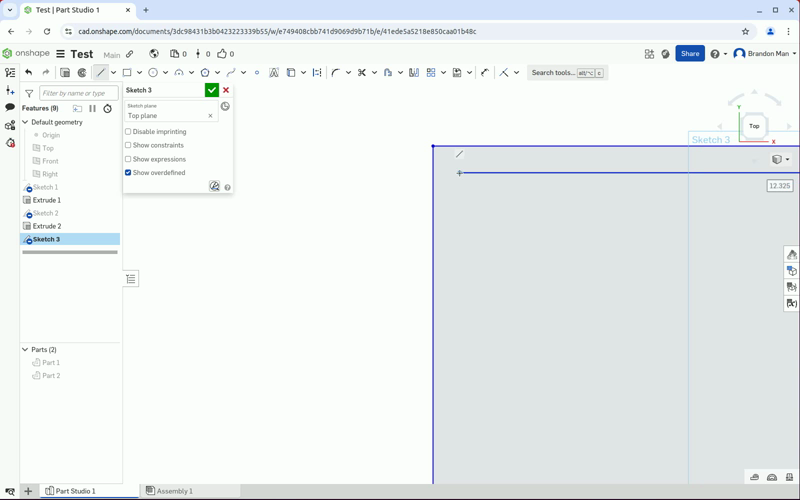
scroll(-6)
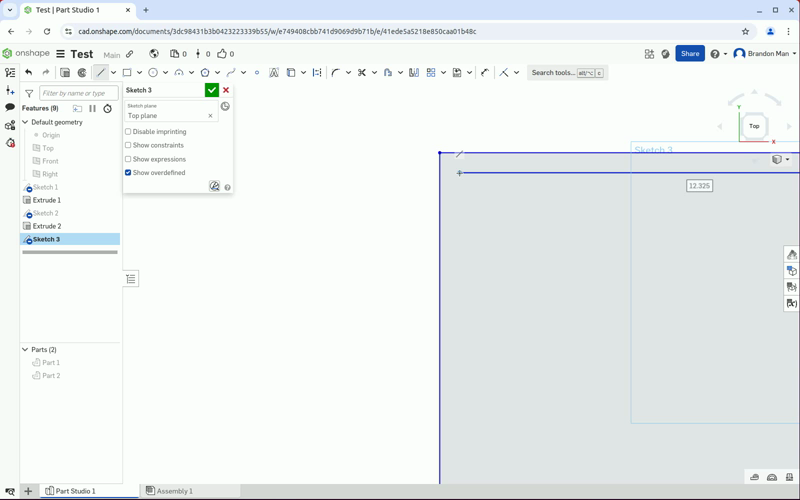
scroll(-6)
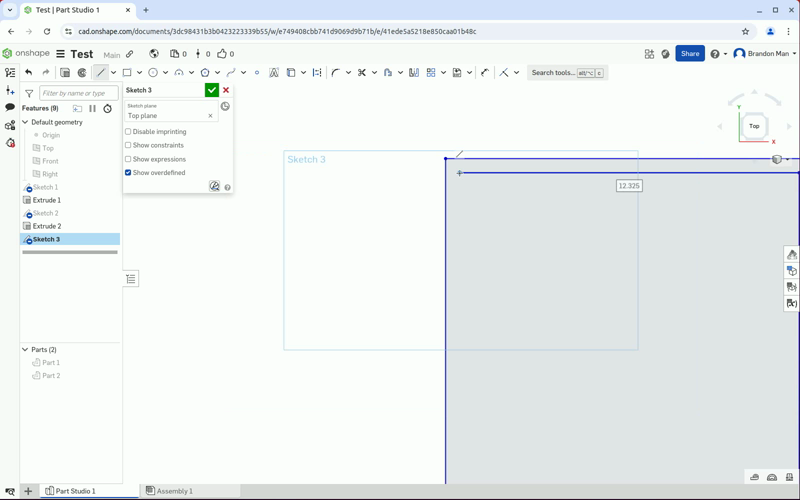
scroll(-6)
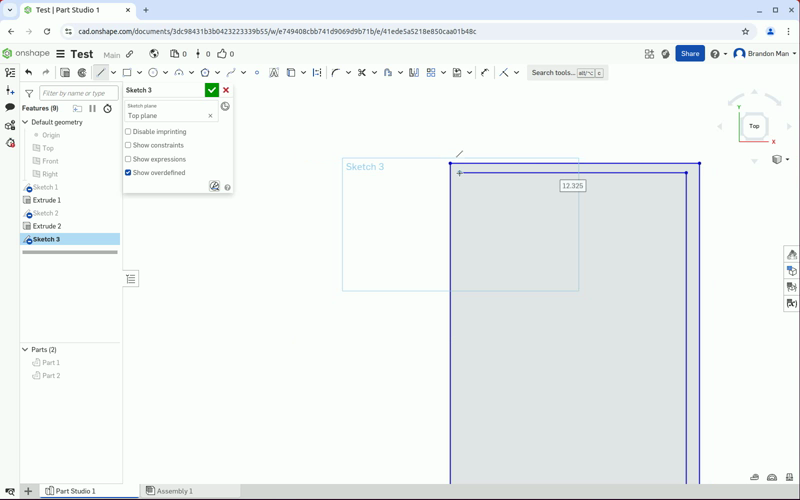
scroll(-6)
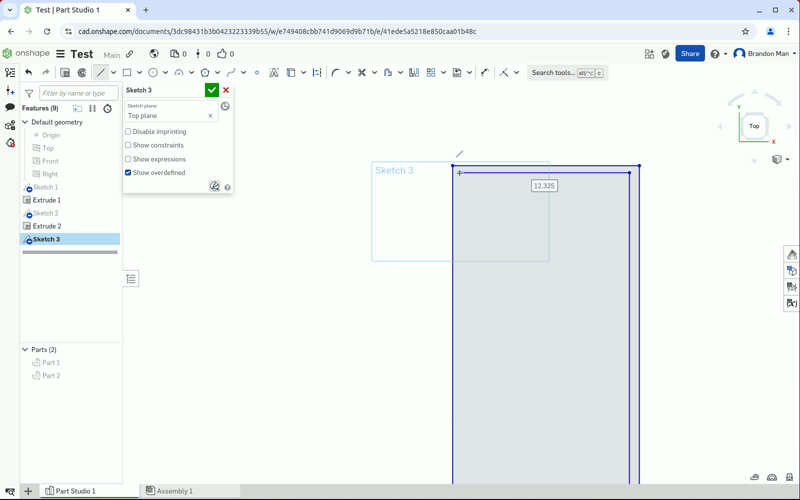
scroll(-6)
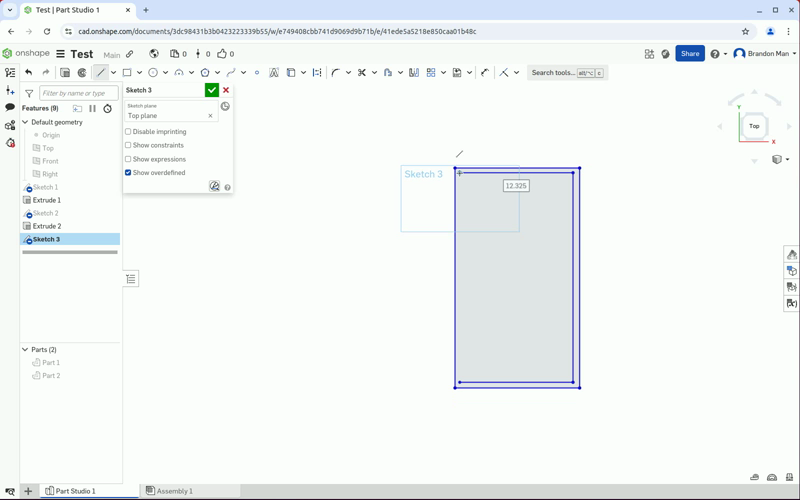
scroll(-6)
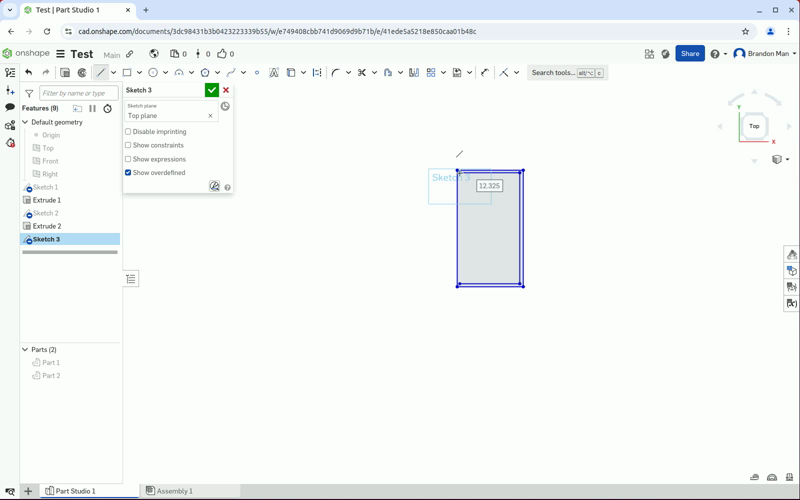
key_up(shift)
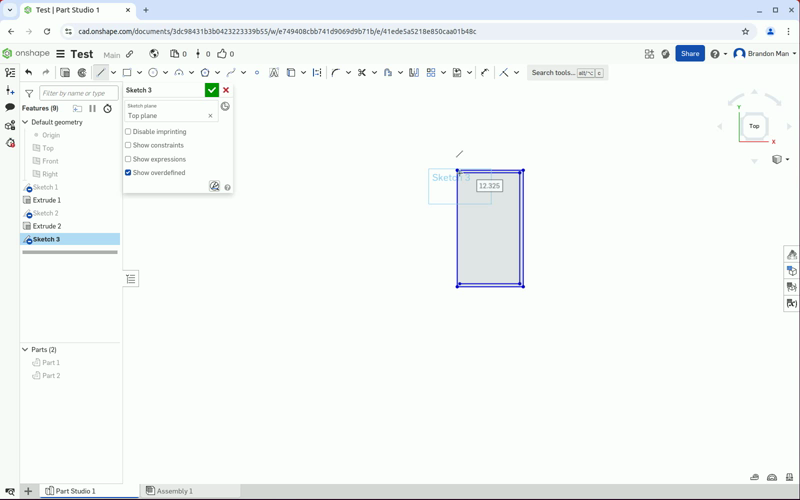
key_down(shift)
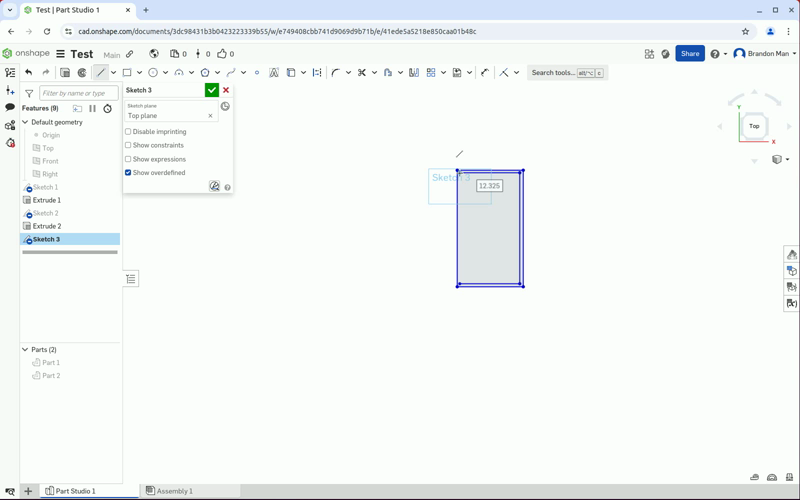
mouse_move(459, 283)
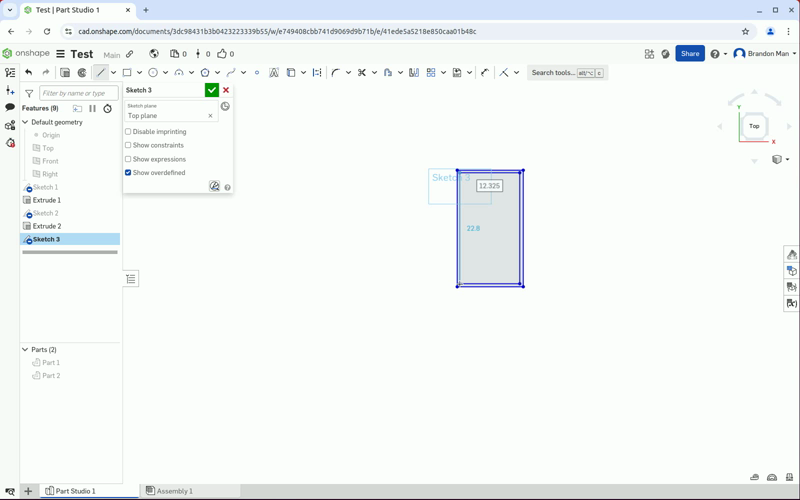
scroll(6)
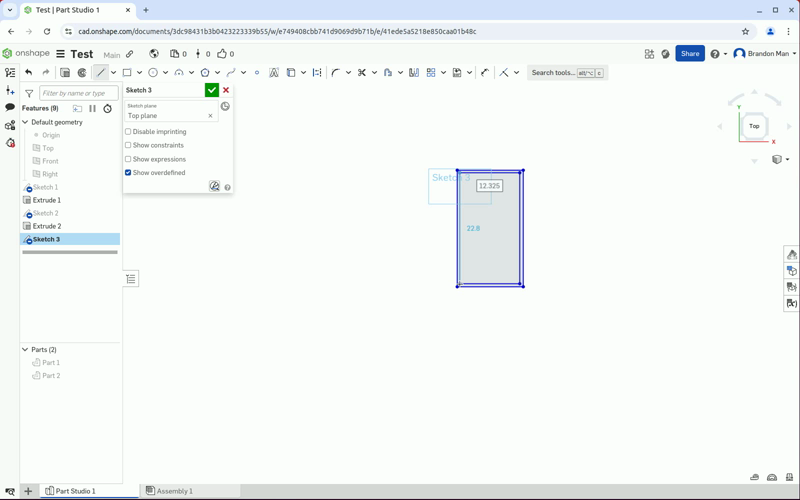
scroll(6)
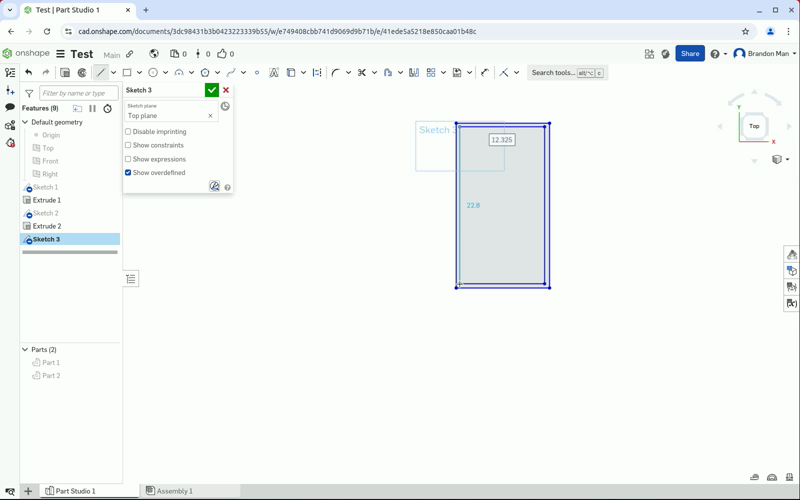
scroll(6)
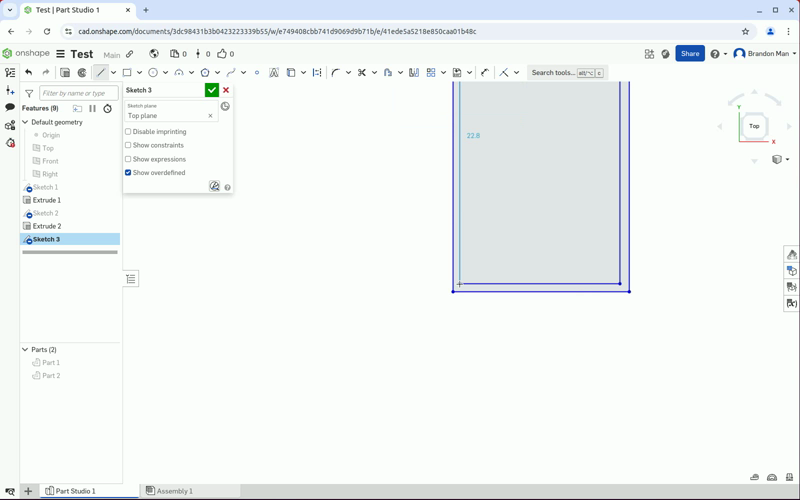
scroll(6)
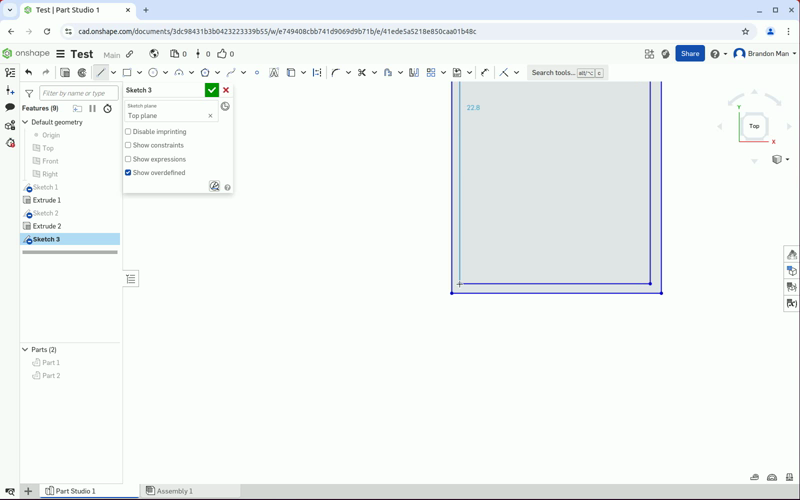
scroll(6)
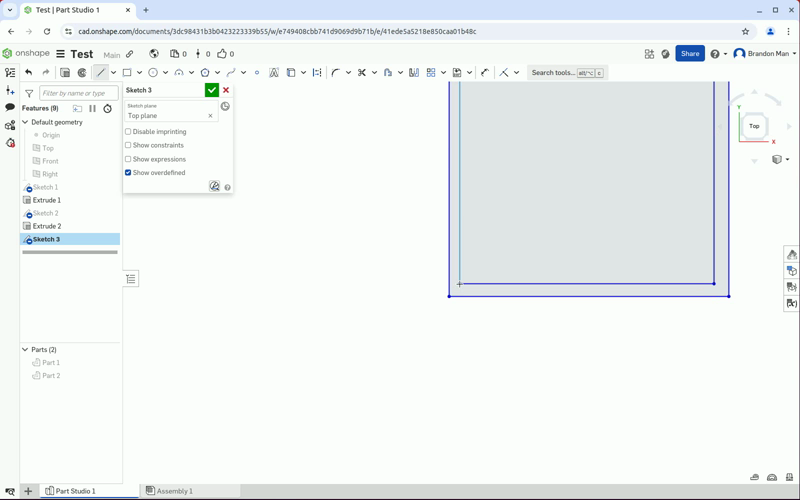
scroll(6)
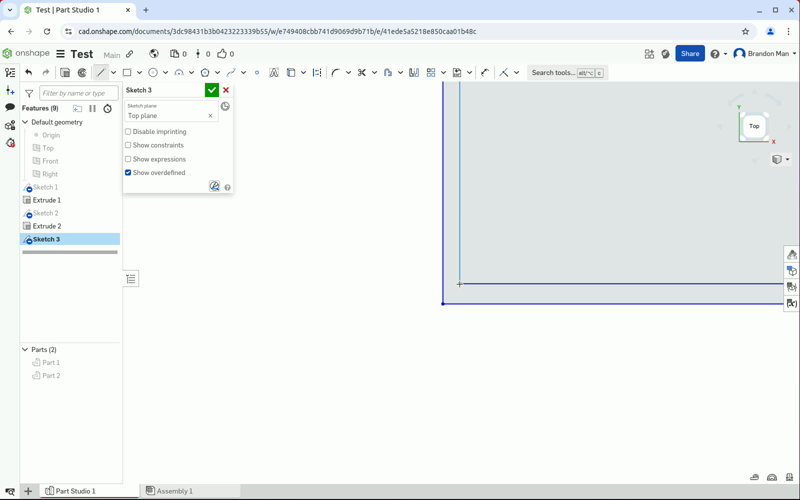
scroll(6)
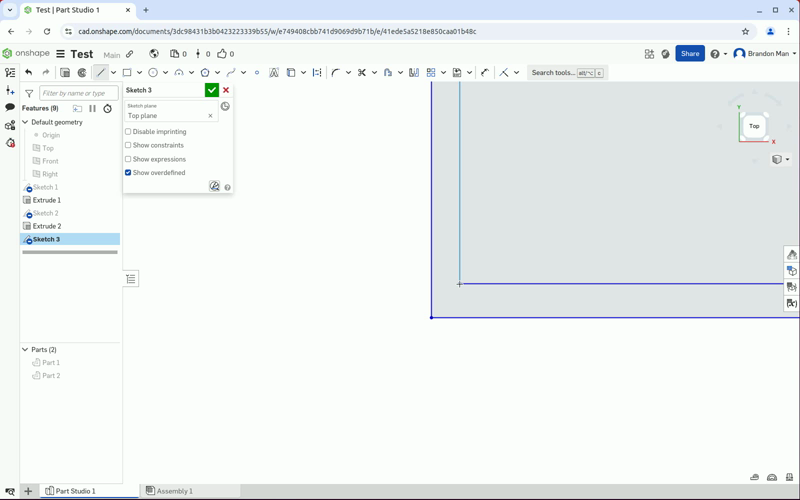
key_up(shift)
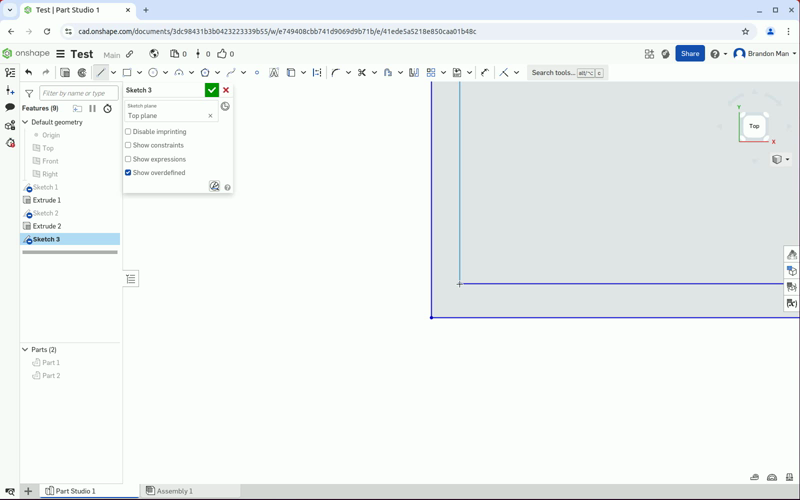
click(459, 283)
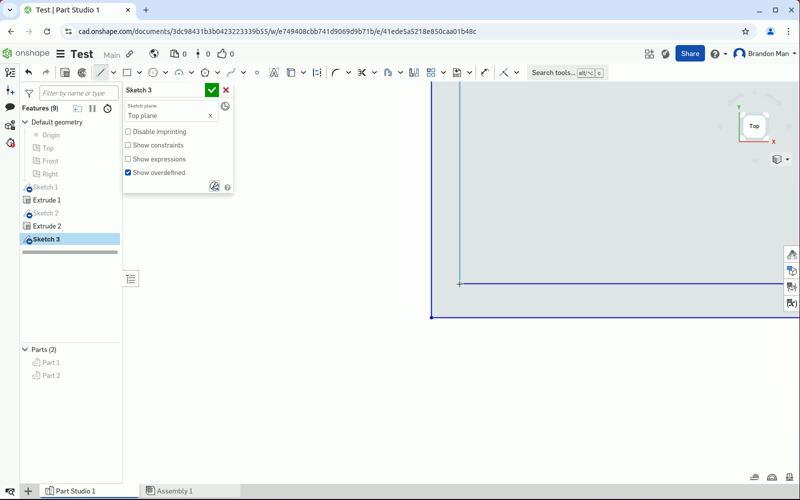
scroll(-6)
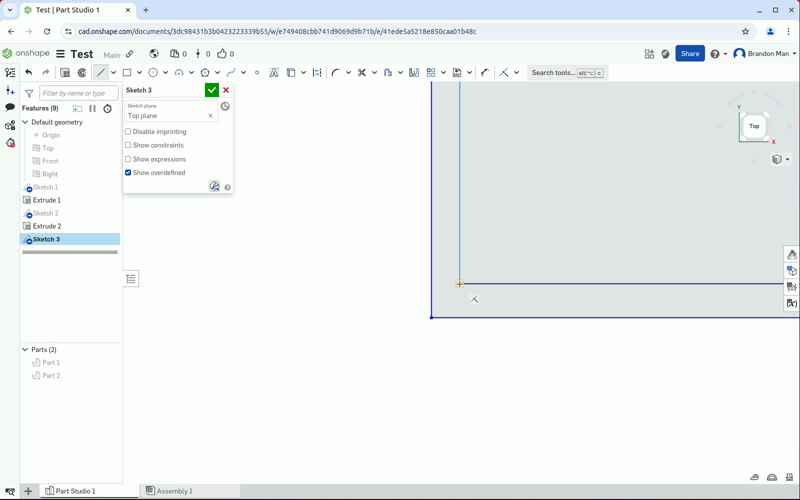
scroll(-6)
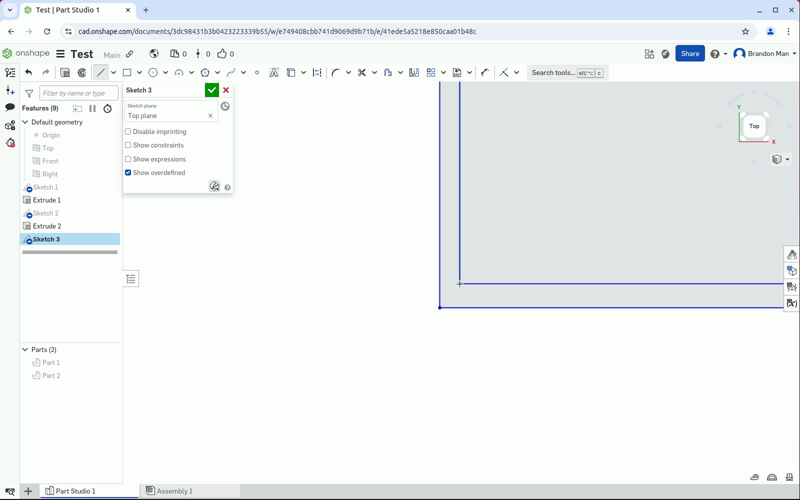
scroll(-6)
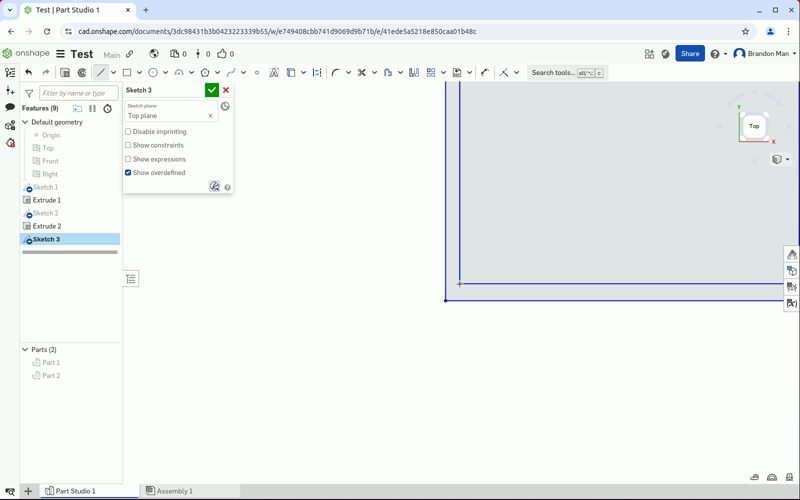
scroll(-6)
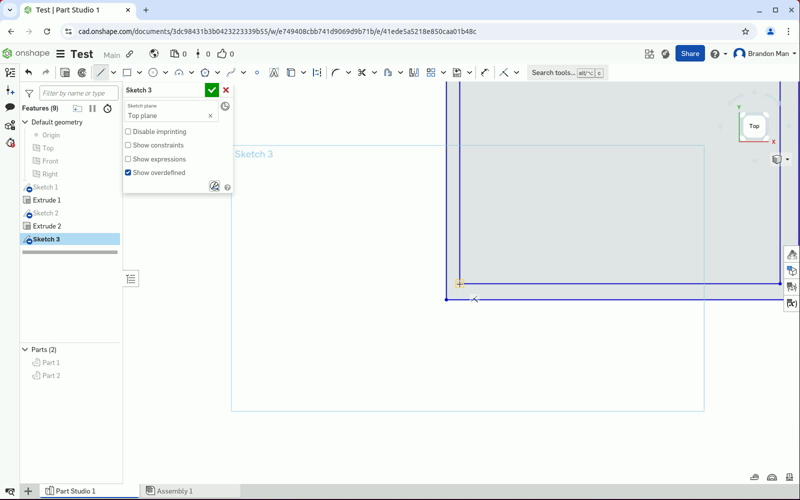
scroll(-6)
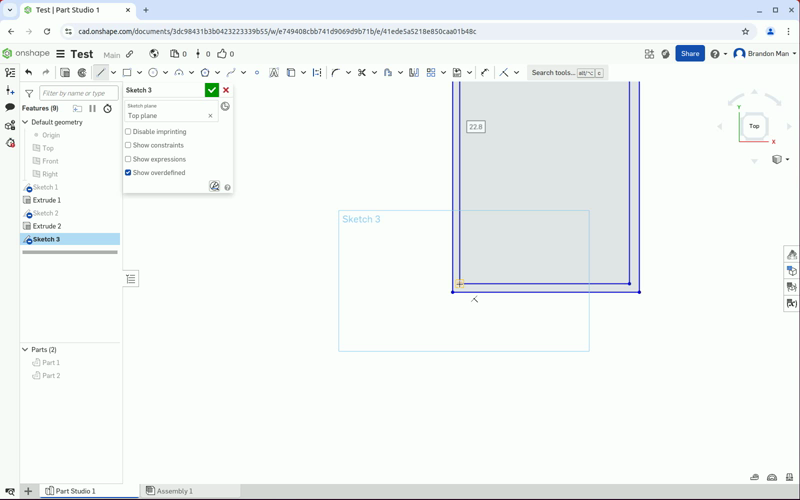
scroll(-6)
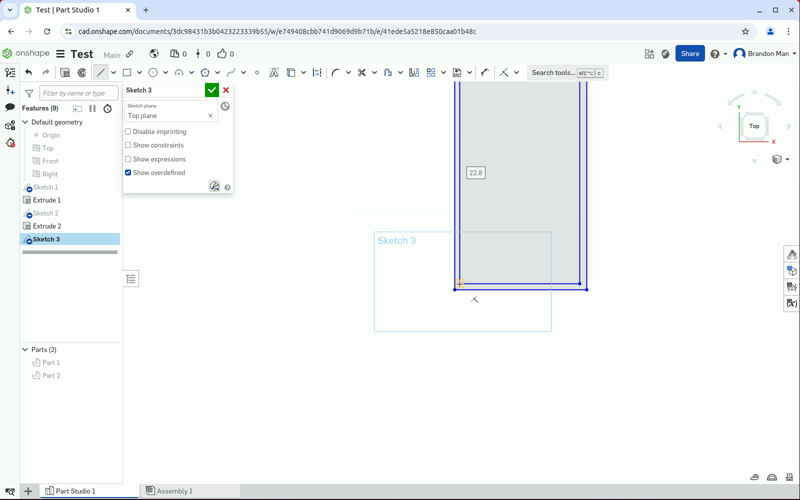
scroll(-6)
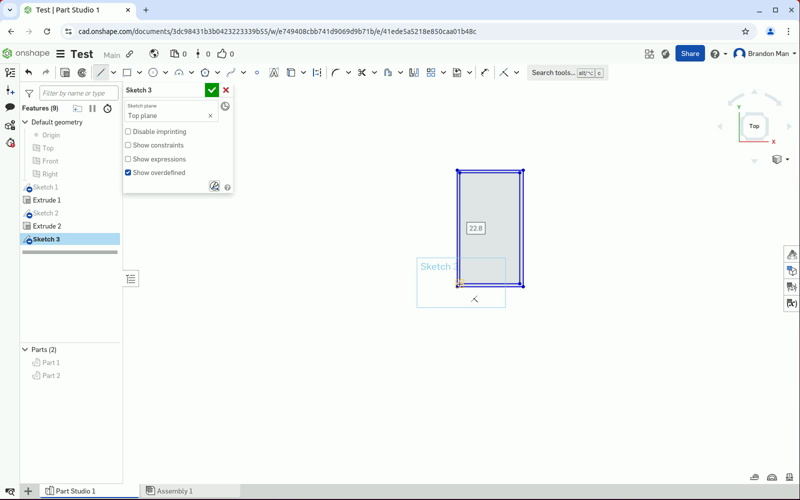
key(esc)
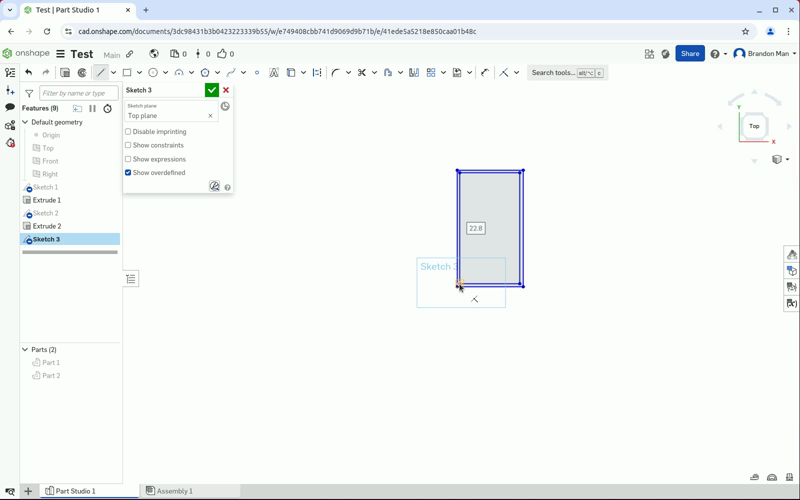
mouse_move(458, 224)
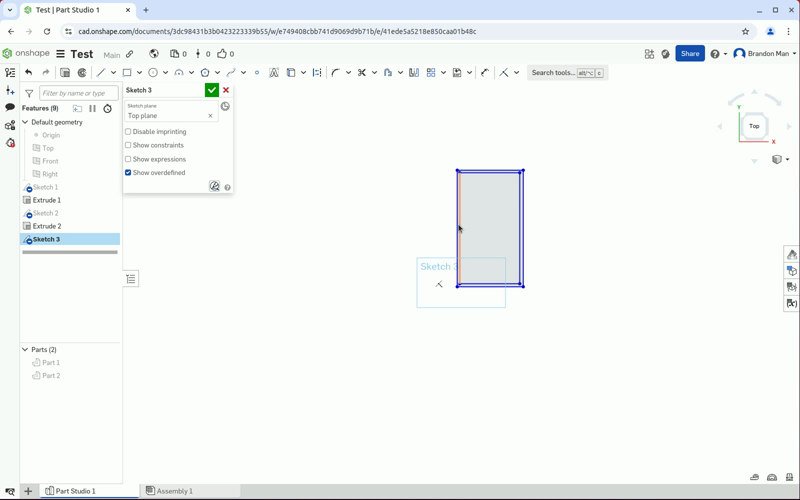
scroll(6)
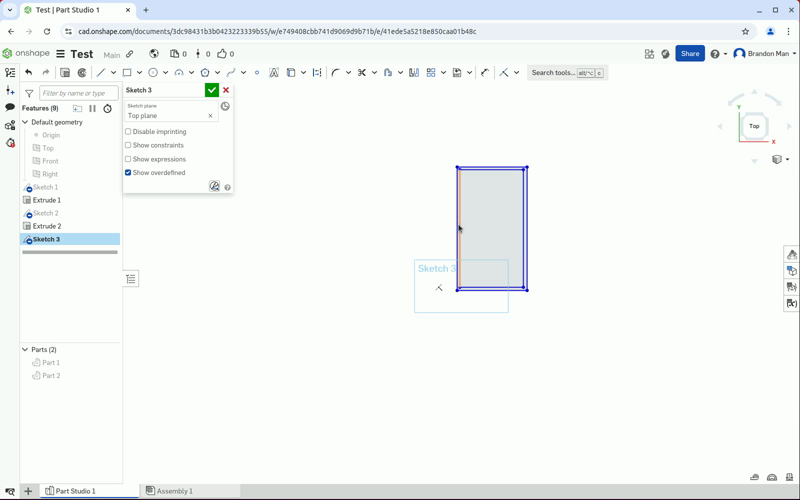
scroll(6)
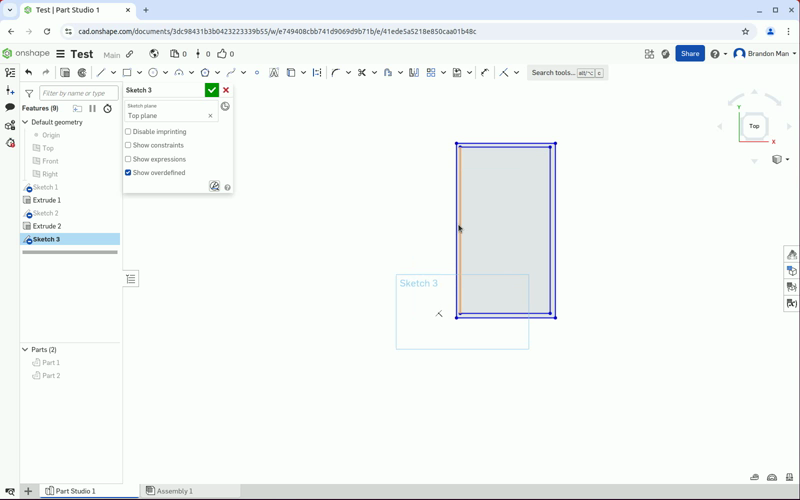
scroll(6)
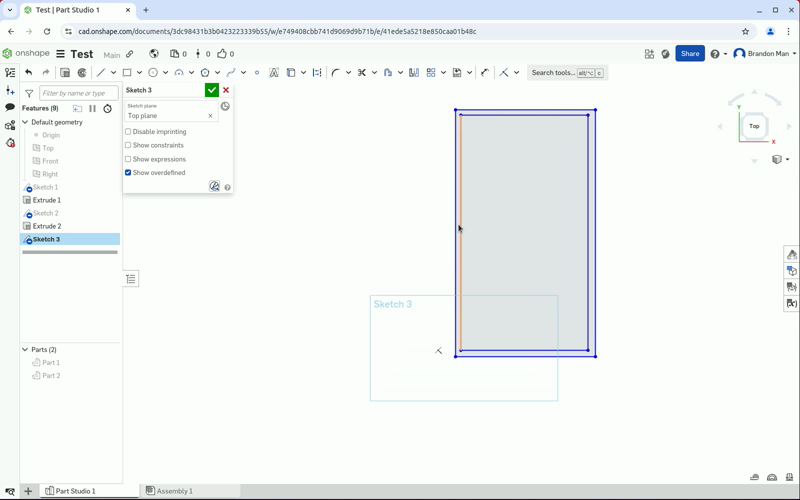
scroll(6)
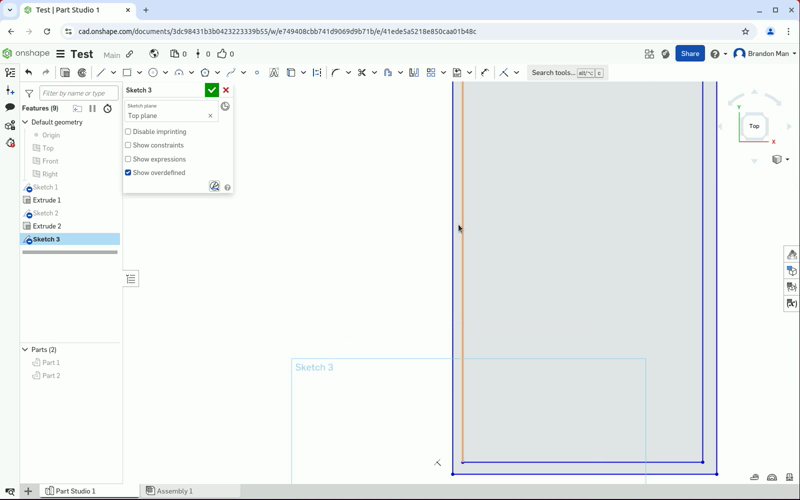
scroll(6)
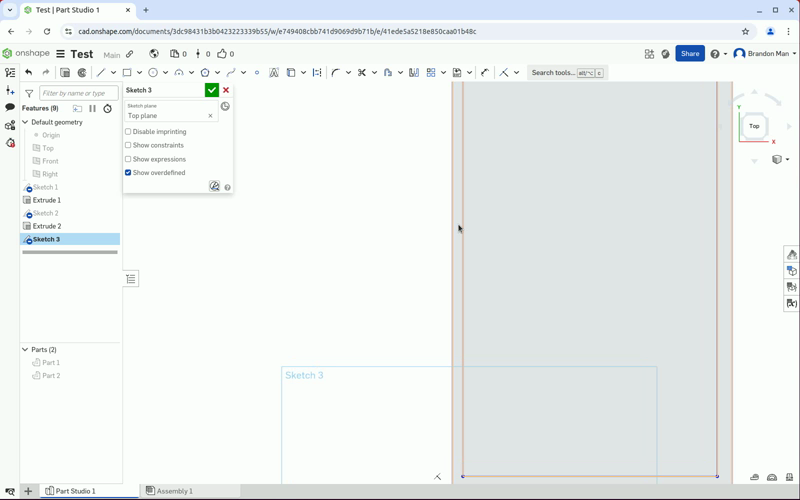
scroll(6)
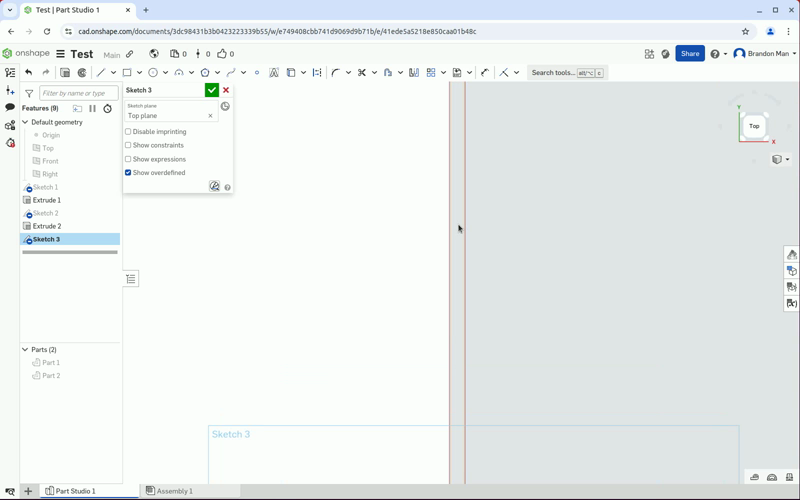
scroll(6)
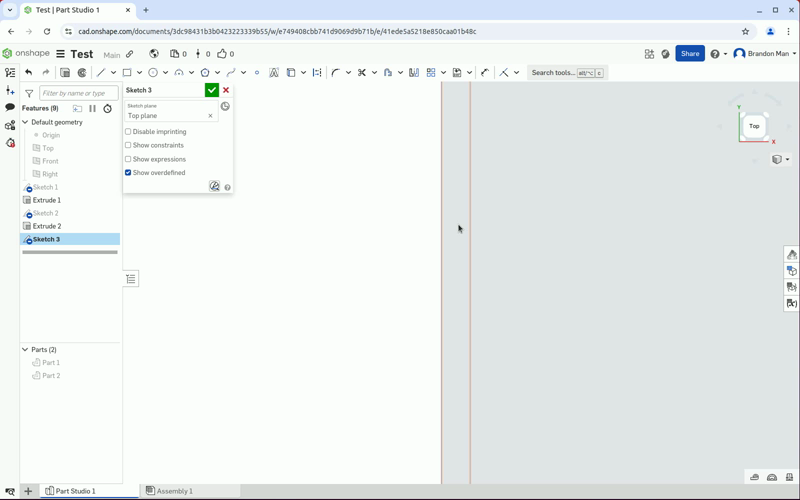
click(458, 224)
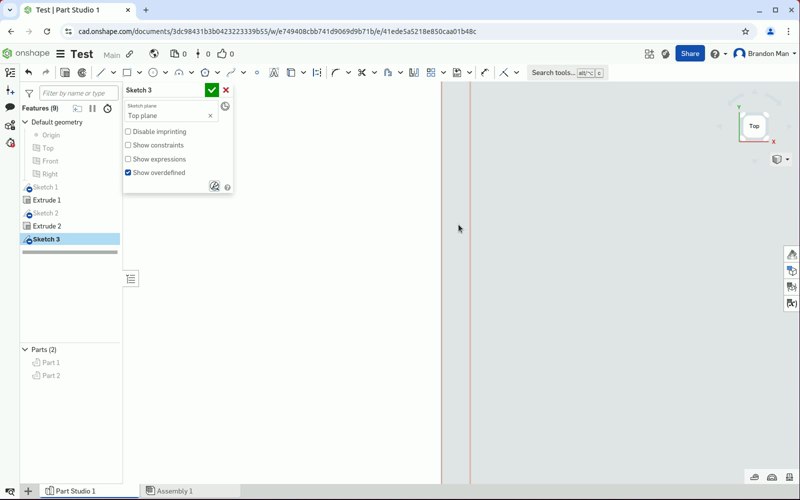
scroll(-6)
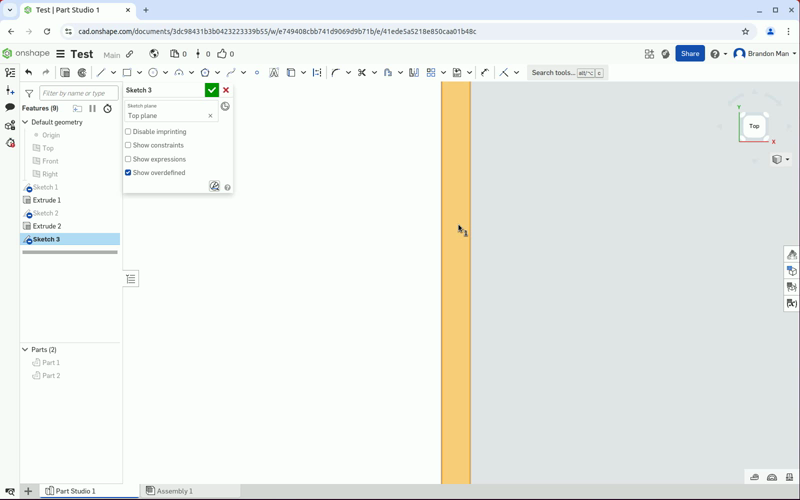
scroll(-6)
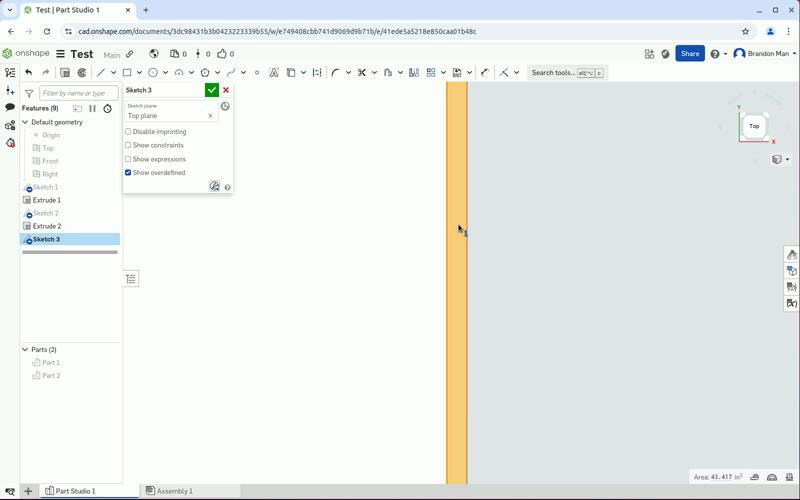
scroll(-6)
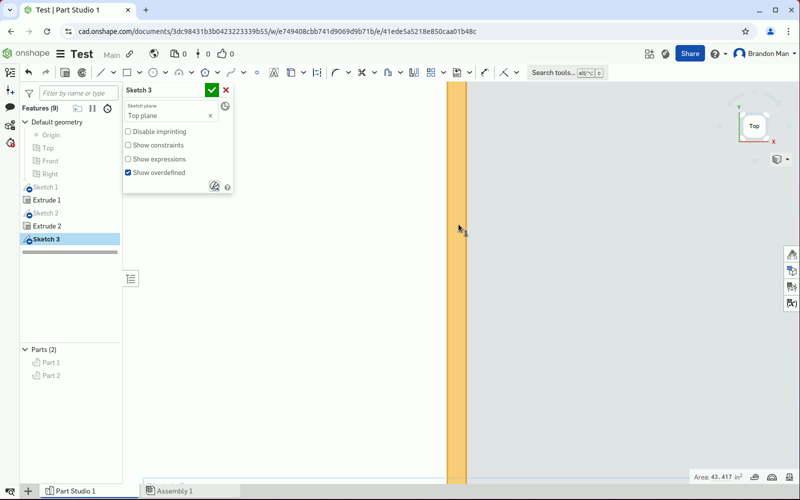
scroll(-6)
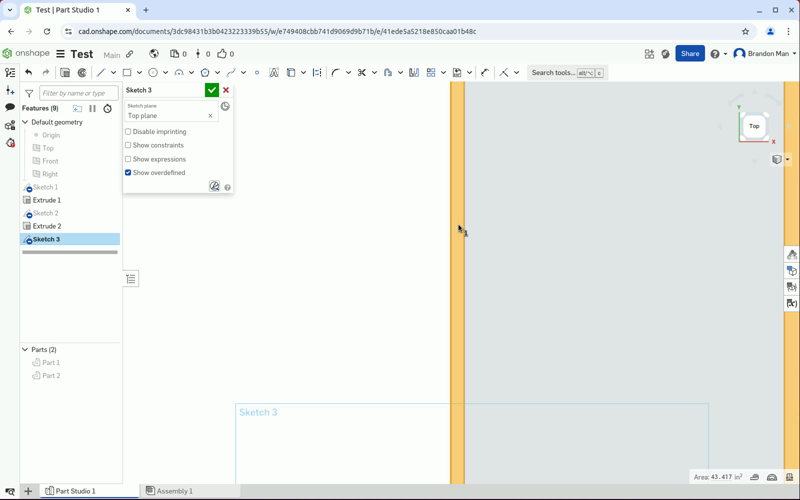
scroll(-6)
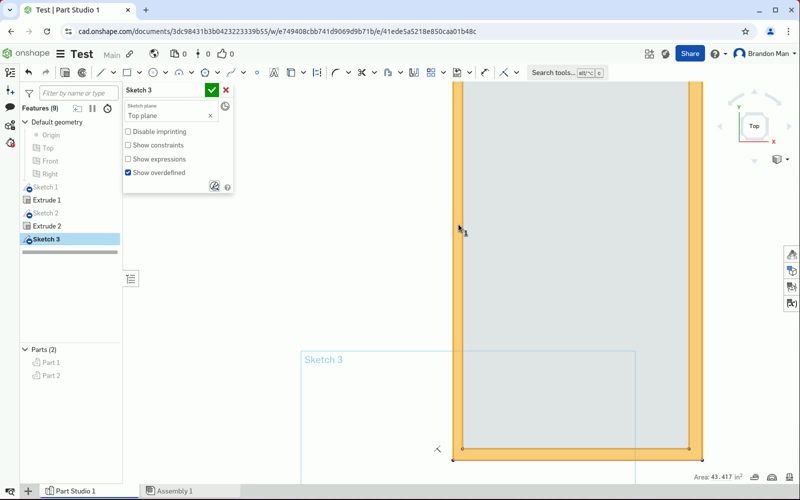
scroll(-6)
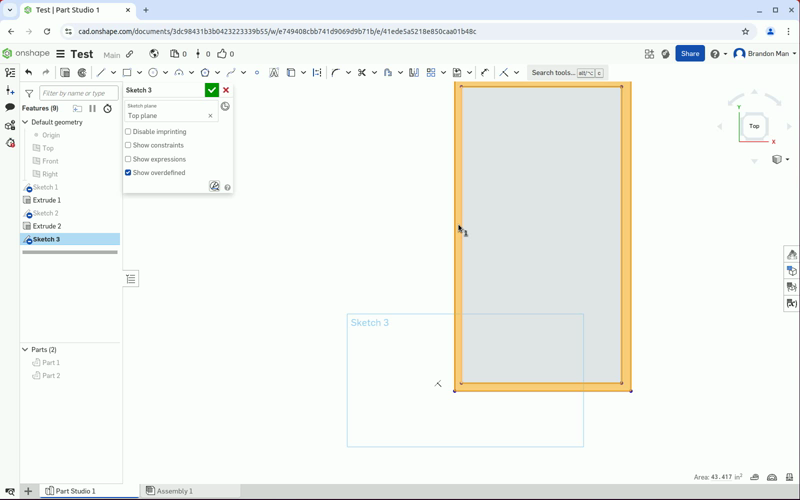
scroll(-6)
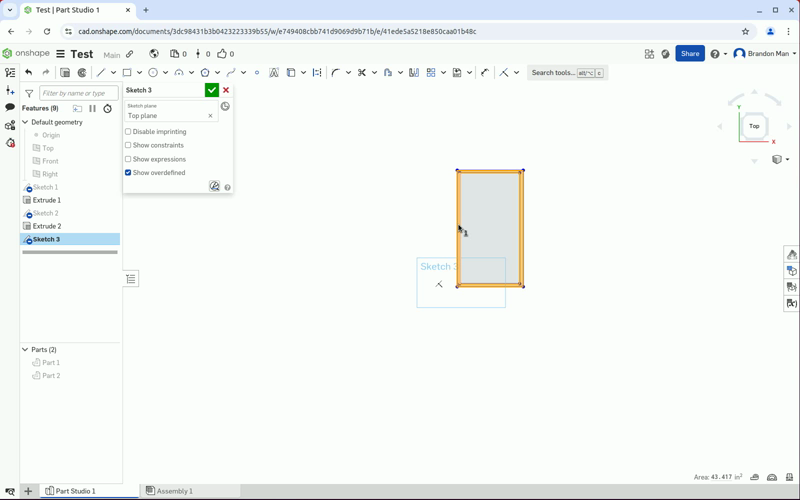
mouse_move(73, 352)
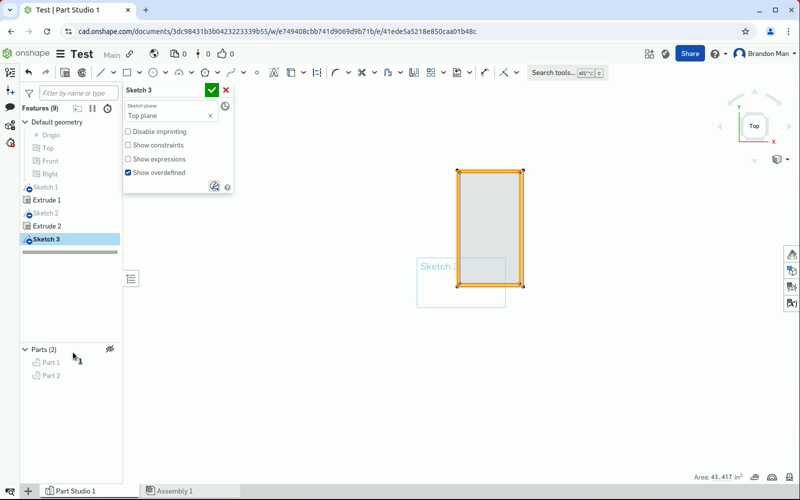
key(shift+y)
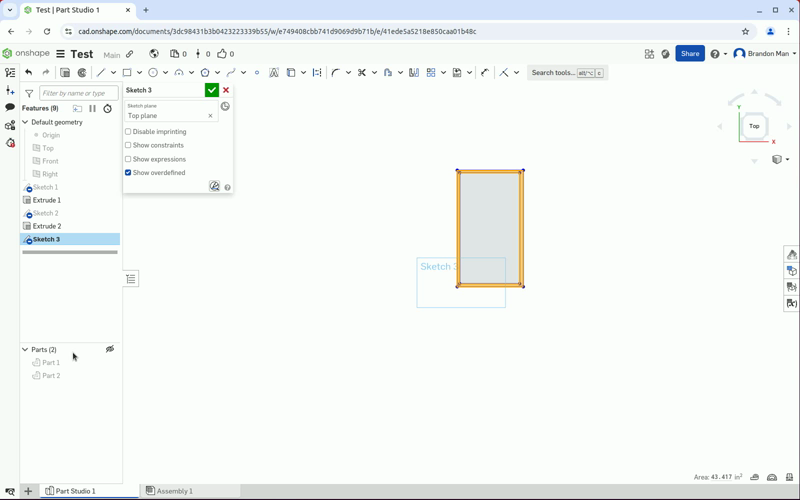
key(shift+e)
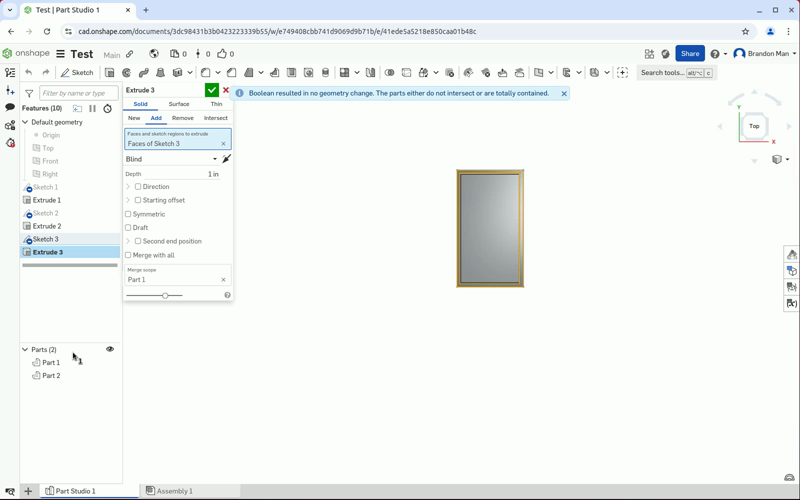
mouse_move(143, 106)
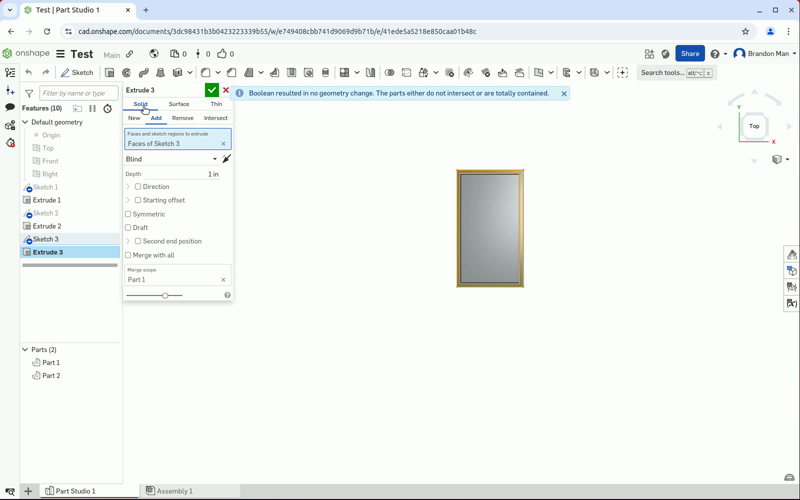
click(143, 106)
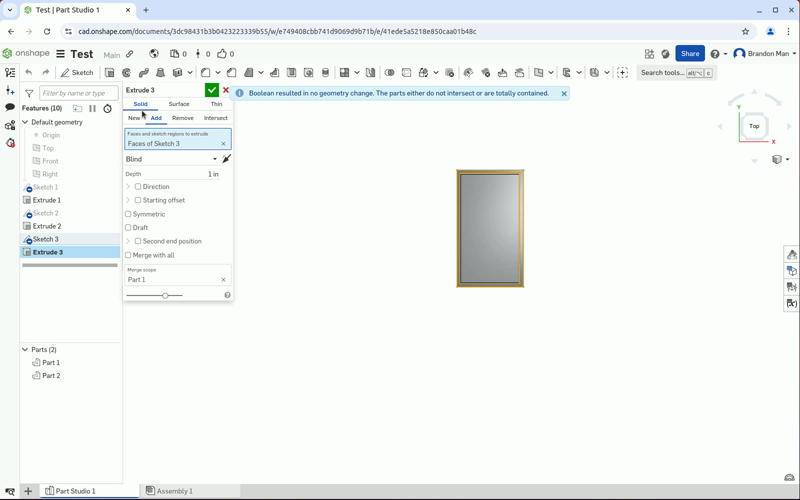
mouse_move(137, 120)
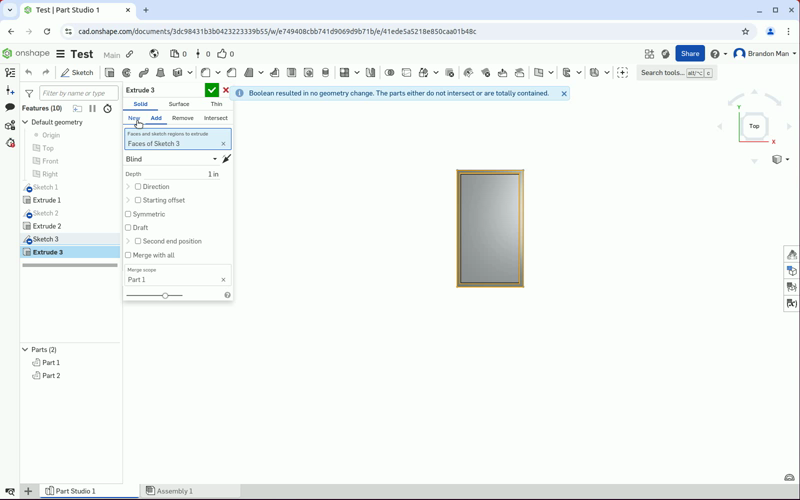
click(137, 120)
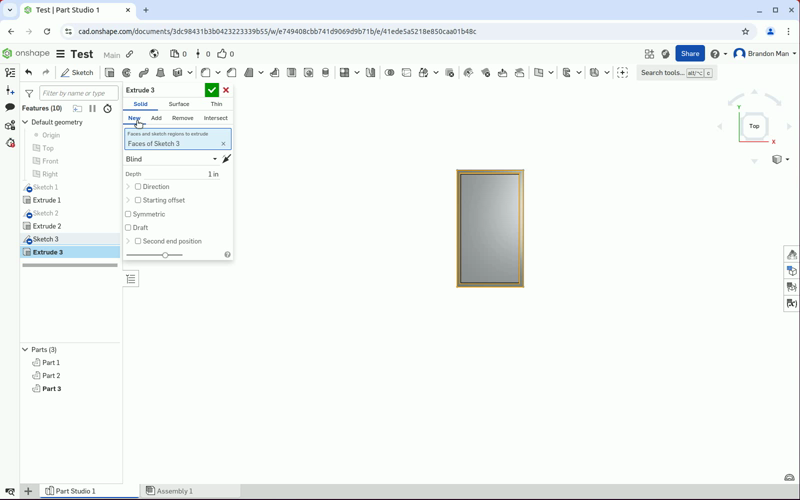
key(tab, 4)
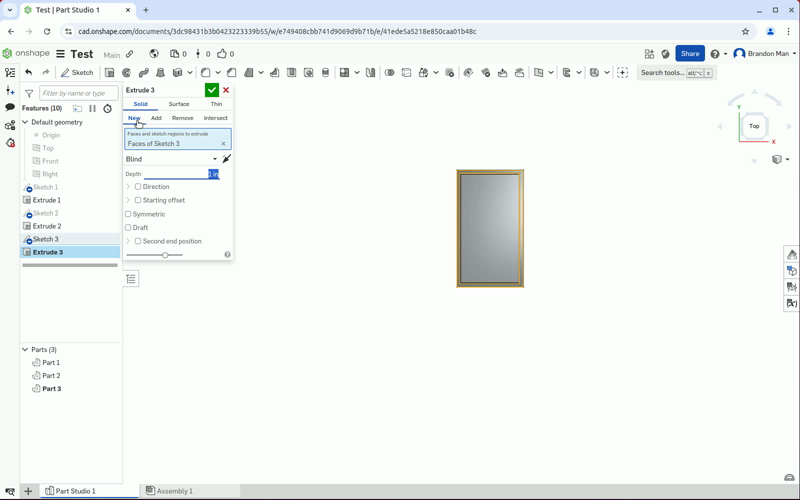
text(-0.241)
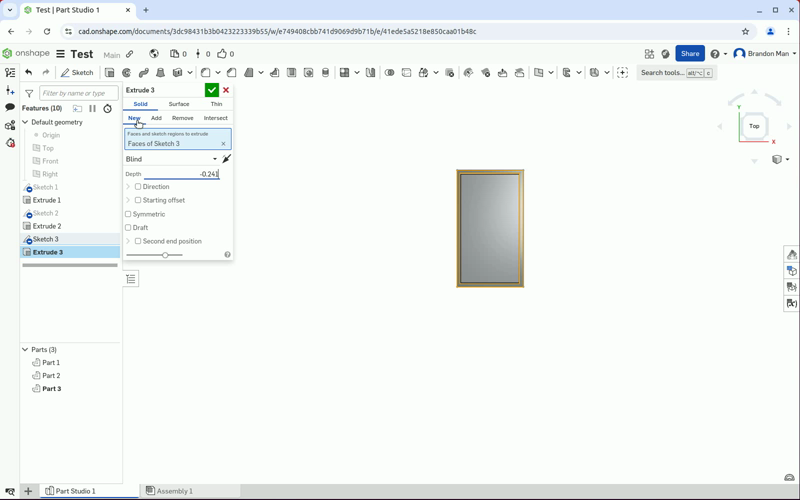
key(enter)
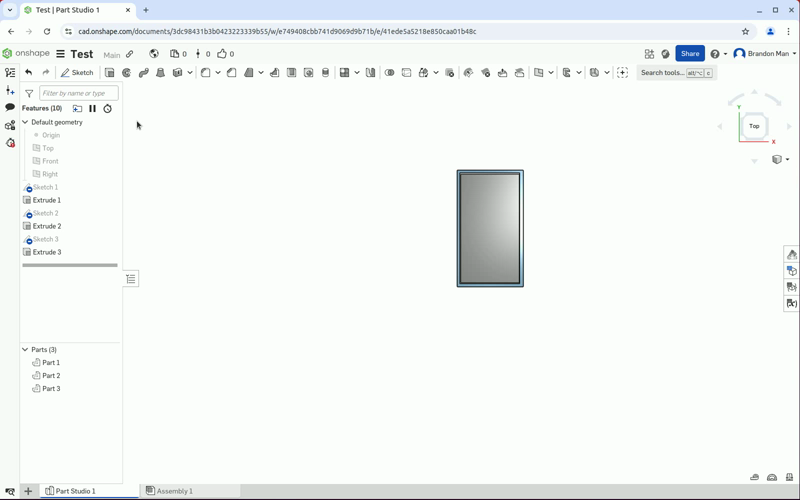
key(shift+h)
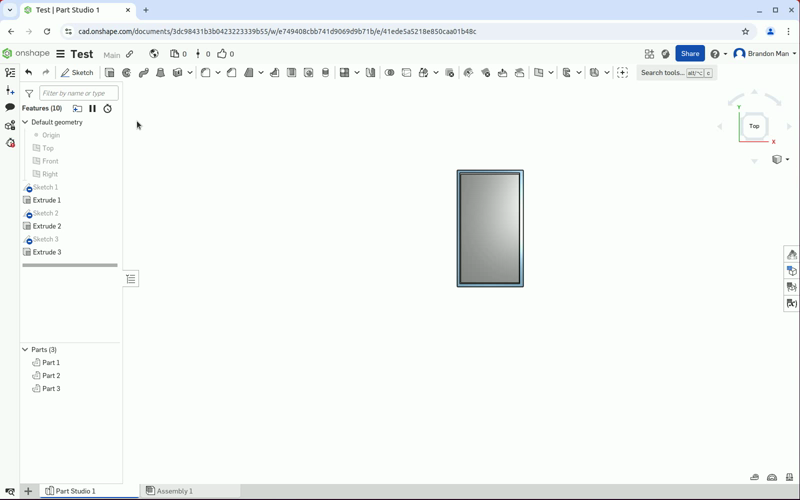
key(shift+h)
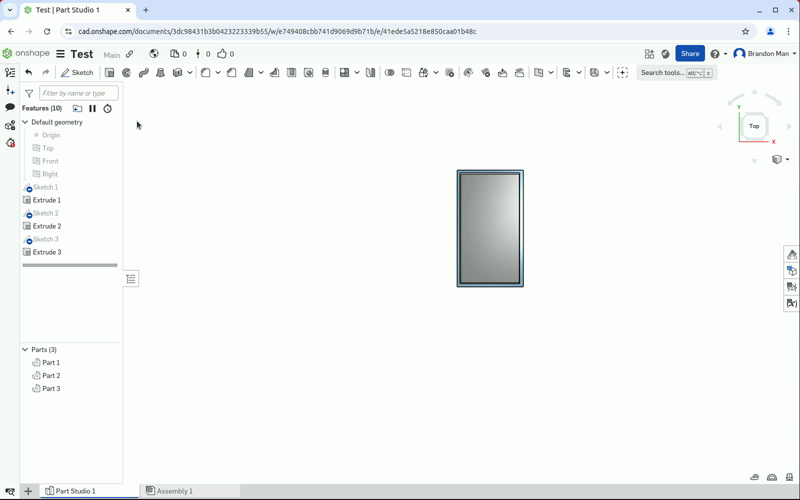
key(shift+7)
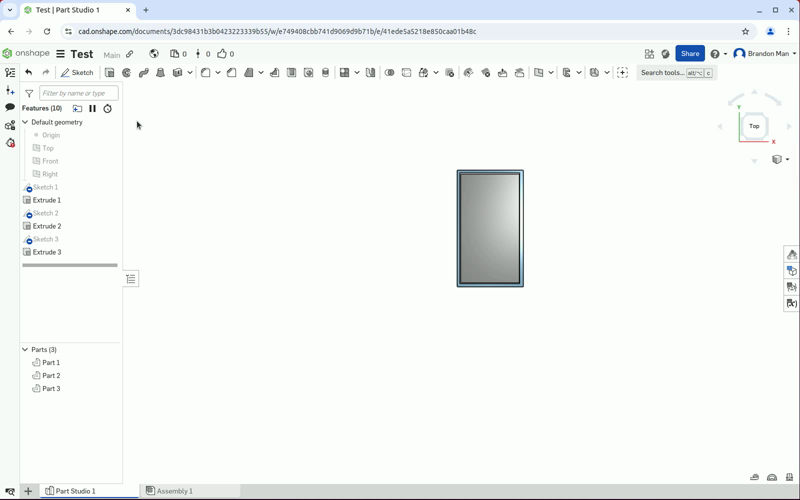
key(up, 3)
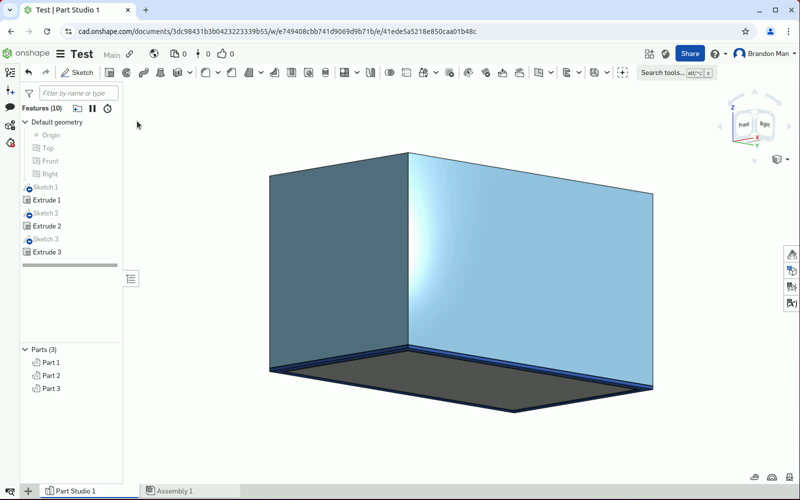
key(left, 3)
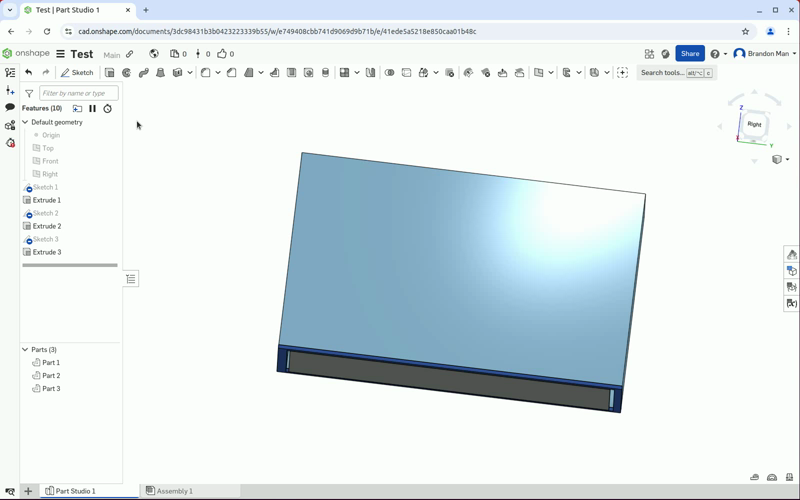
key(right, 3)
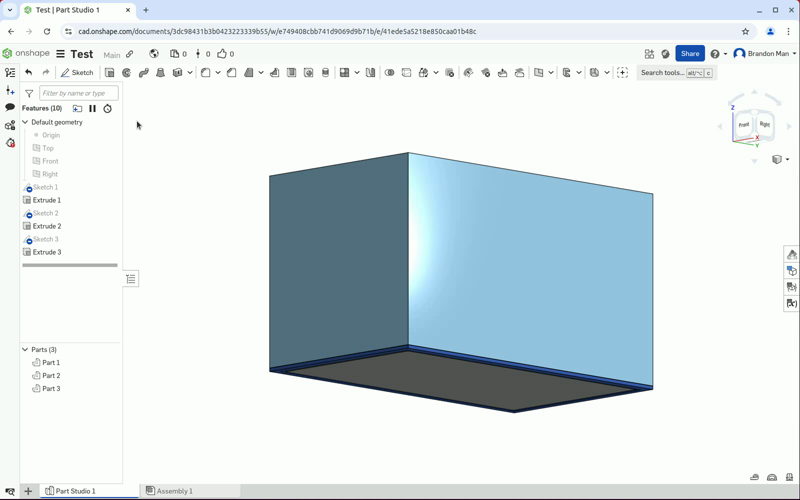
key(down, 3)
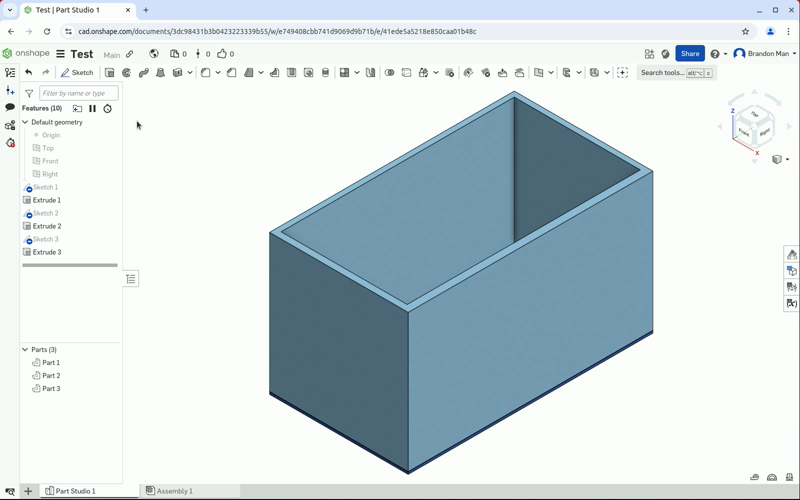
mouse_move(73, 189)
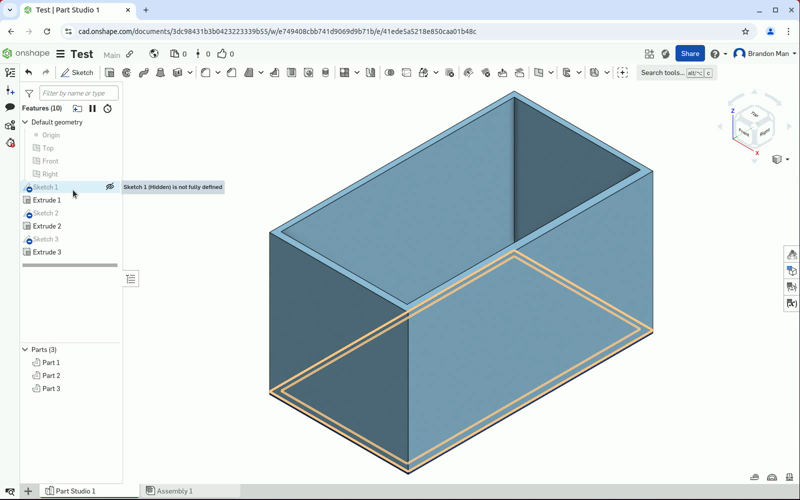
click(73, 189)